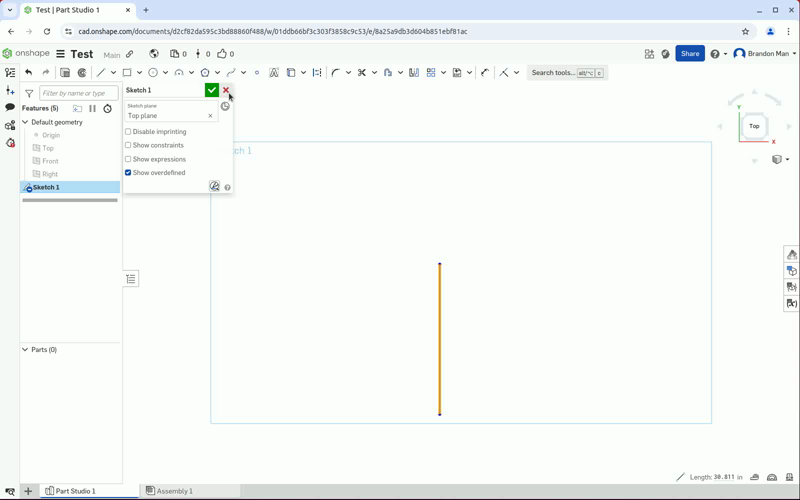
key(shift+h)
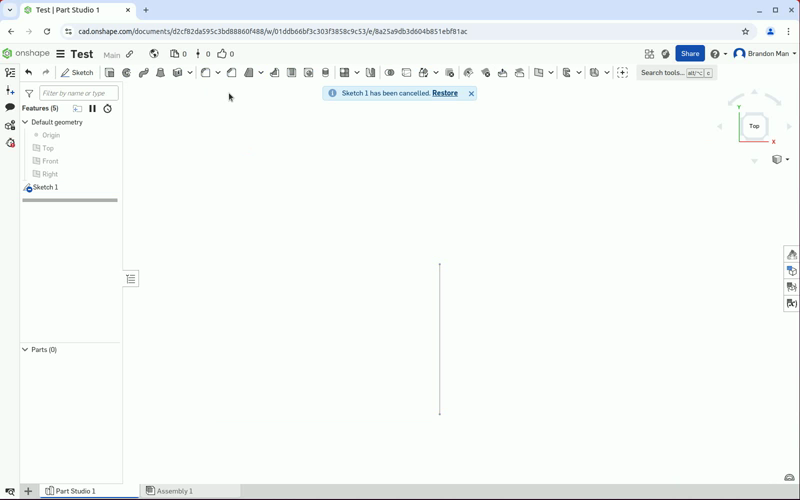
key(shift+s)
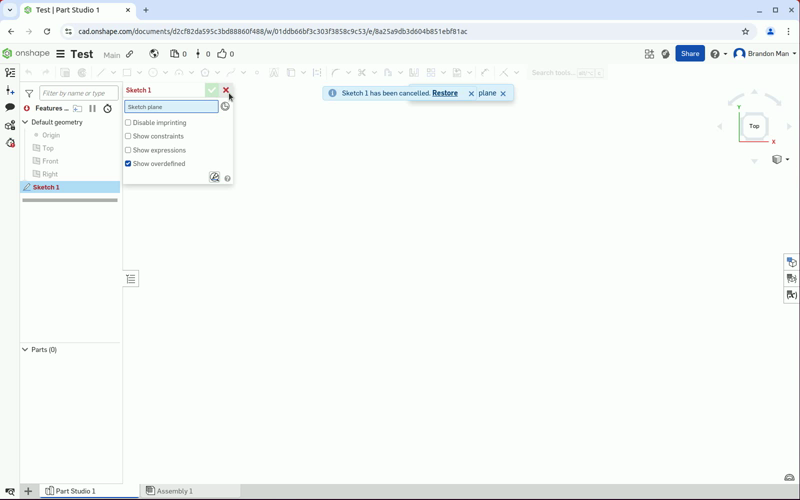
mouse_move(73, 150)
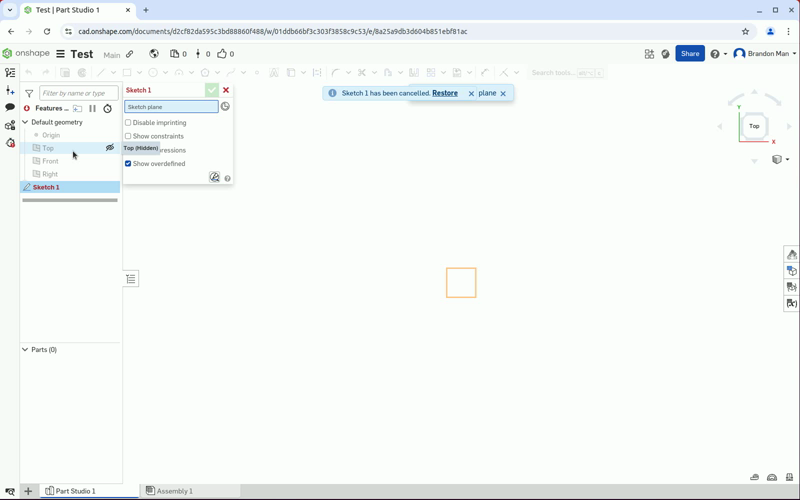
click(73, 150)
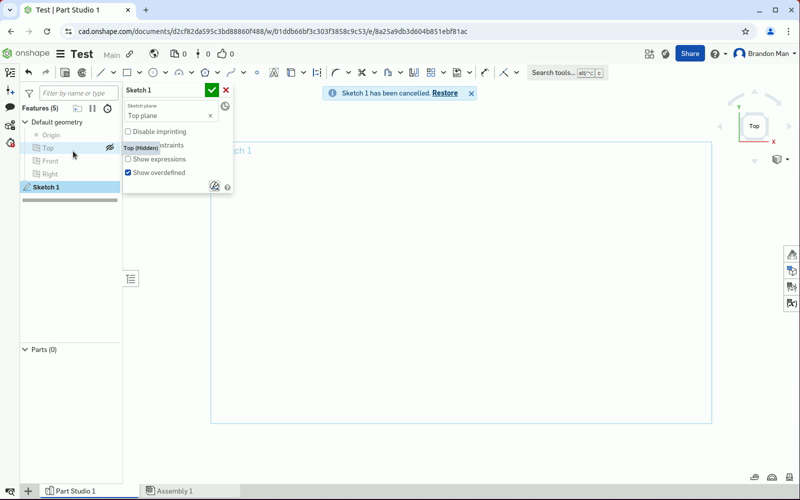
mouse_move(73, 352)
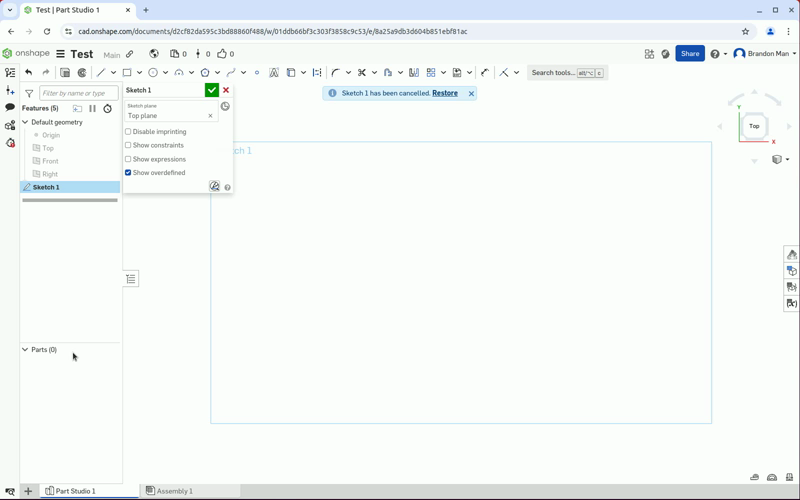
key(y)
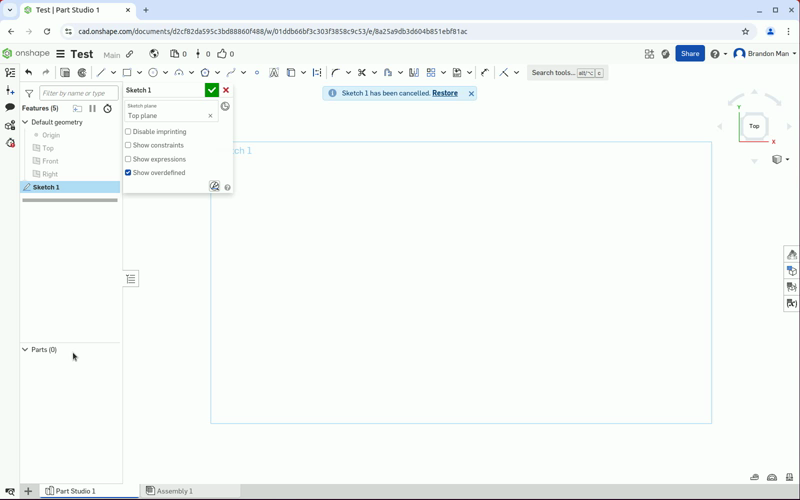
key(l)
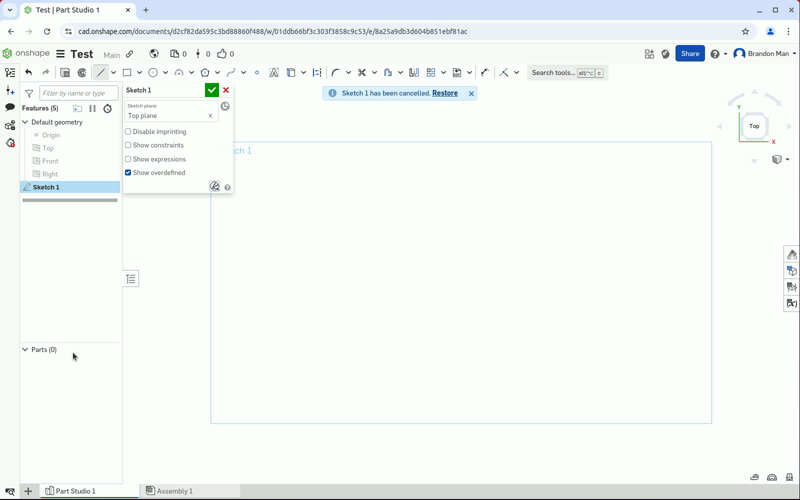
key_down(shift)
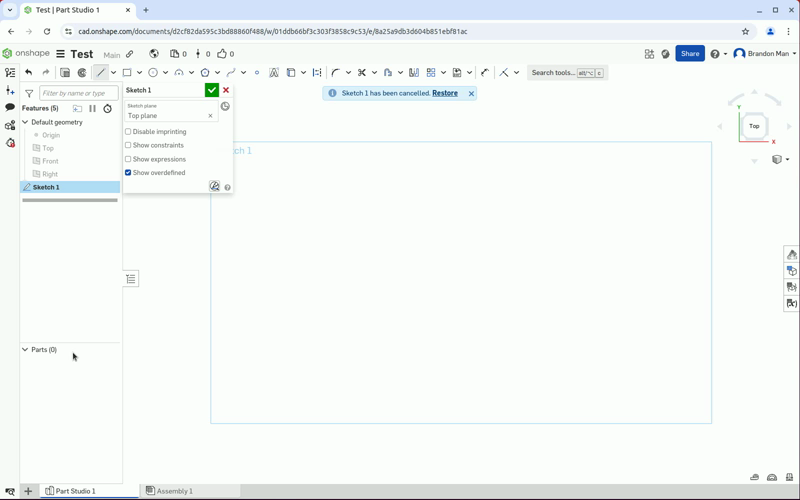
mouse_move(362, 329)
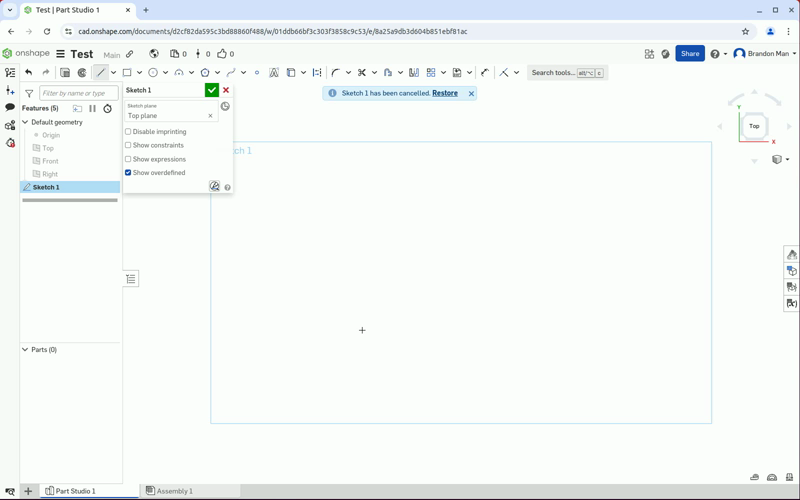
click(362, 329)
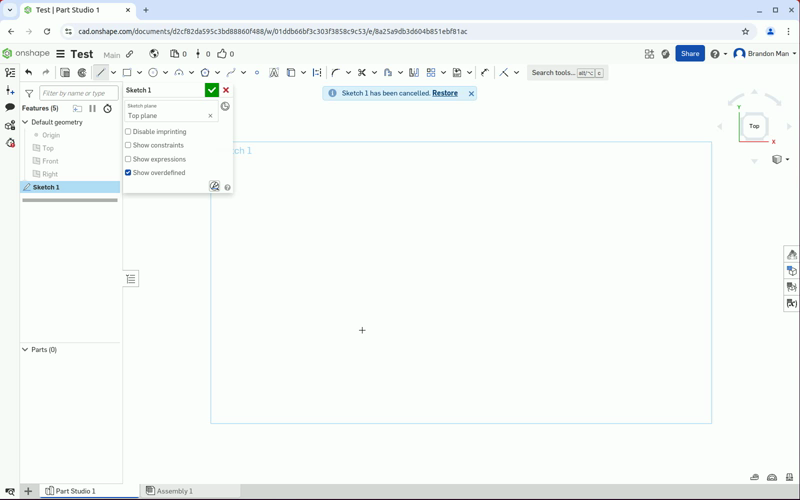
key_up(shift)
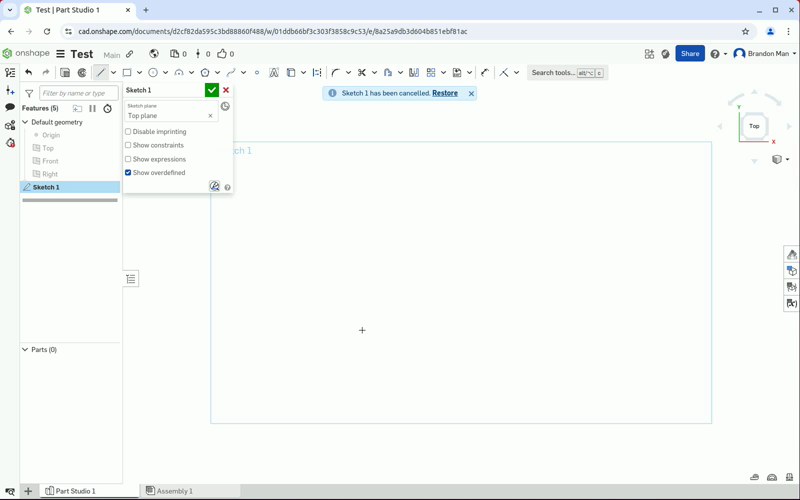
key_down(shift)
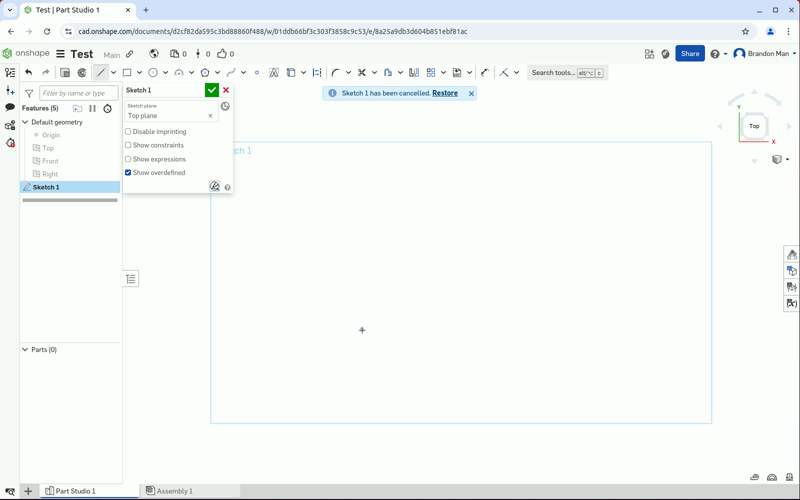
mouse_move(504, 329)
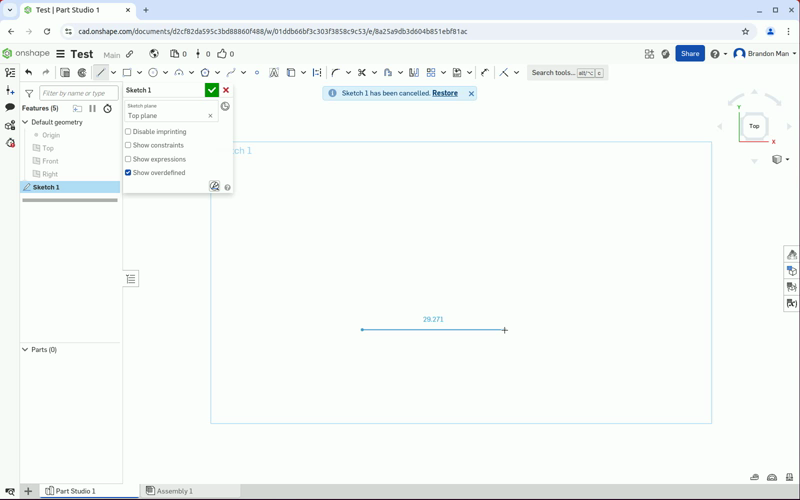
click(504, 329)
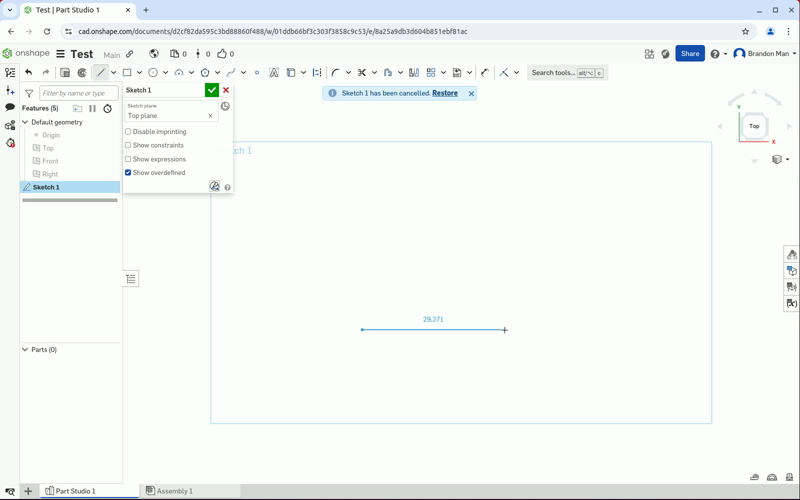
key_up(shift)
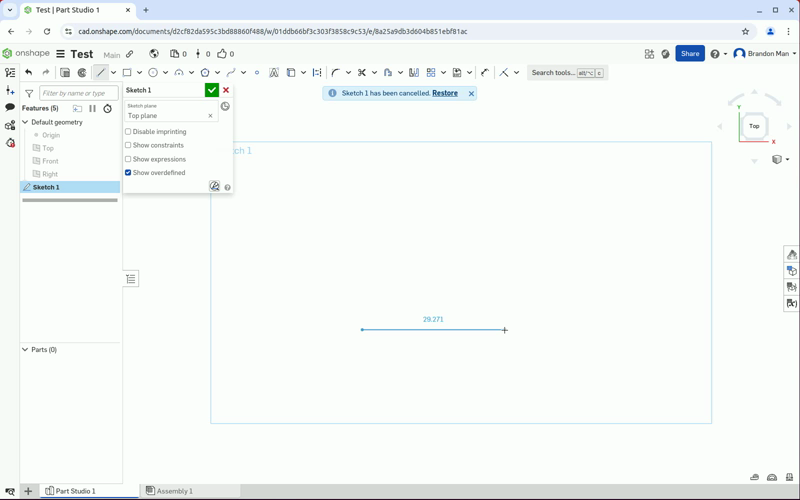
key_down(shift)
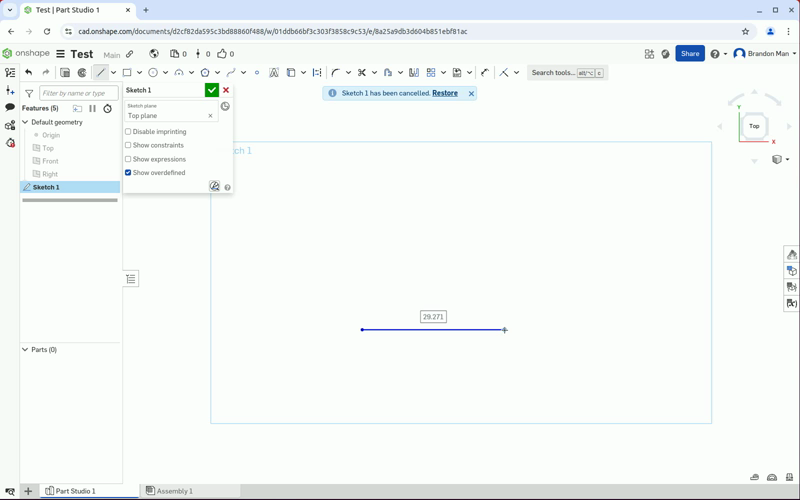
mouse_move(504, 268)
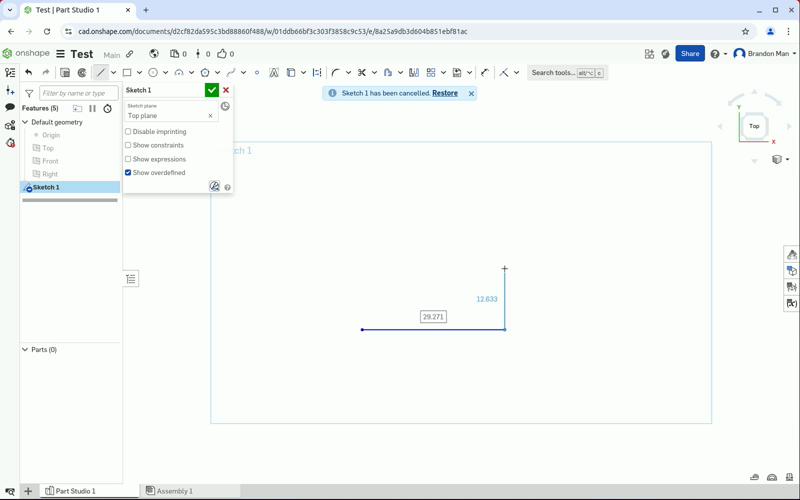
click(504, 268)
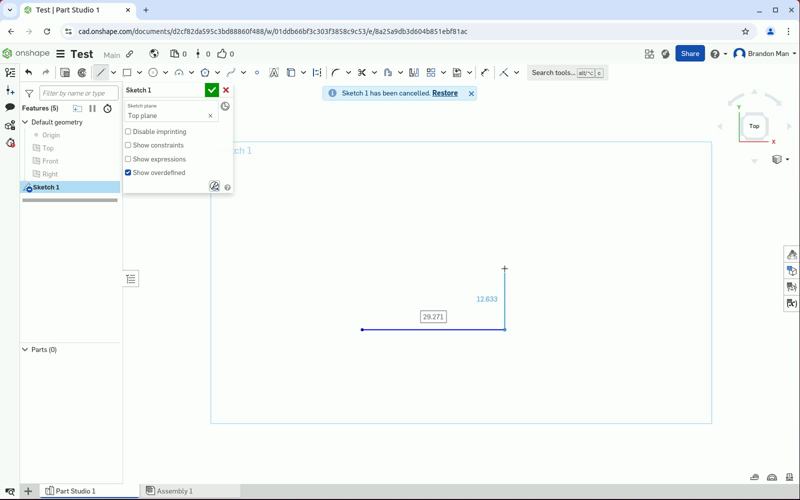
key_up(shift)
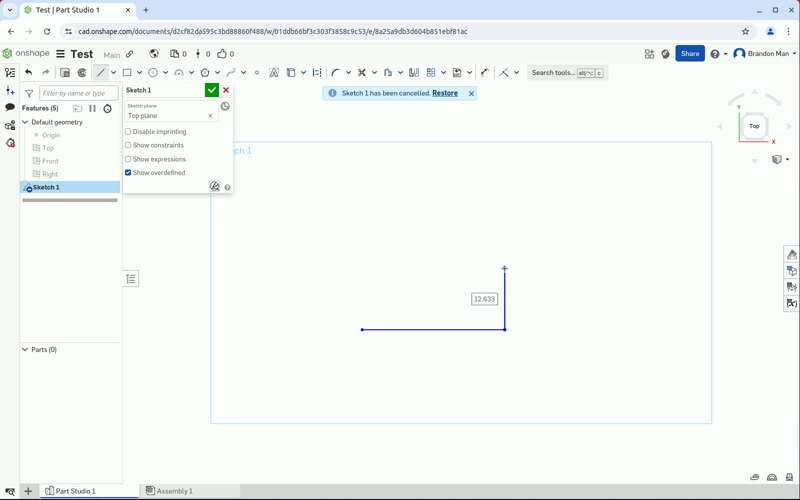
key_down(shift)
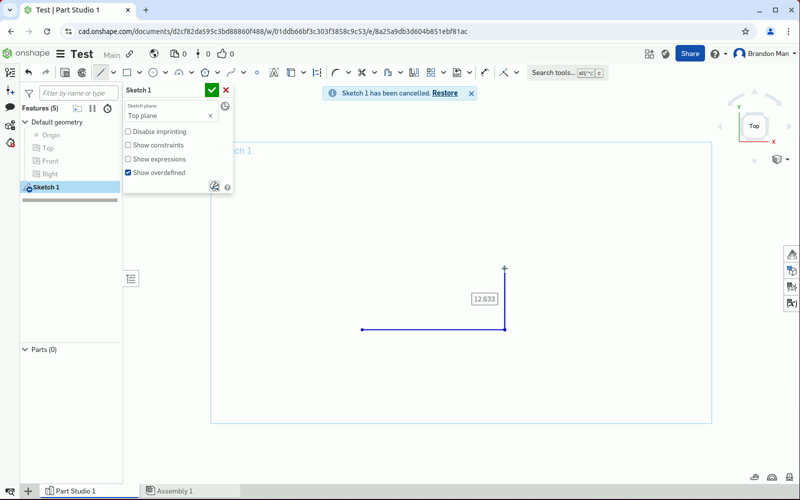
mouse_move(362, 268)
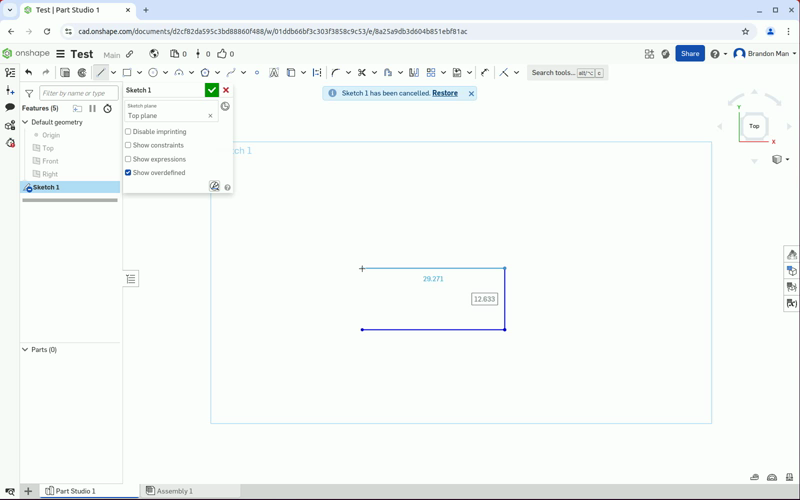
click(362, 268)
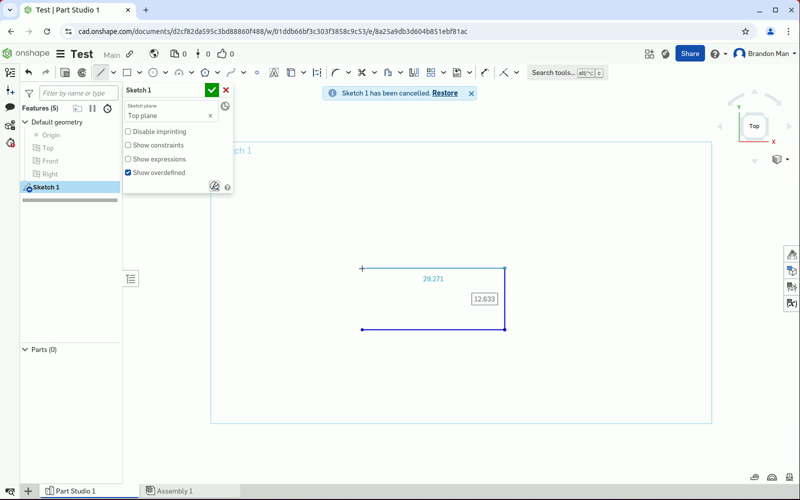
key_up(shift)
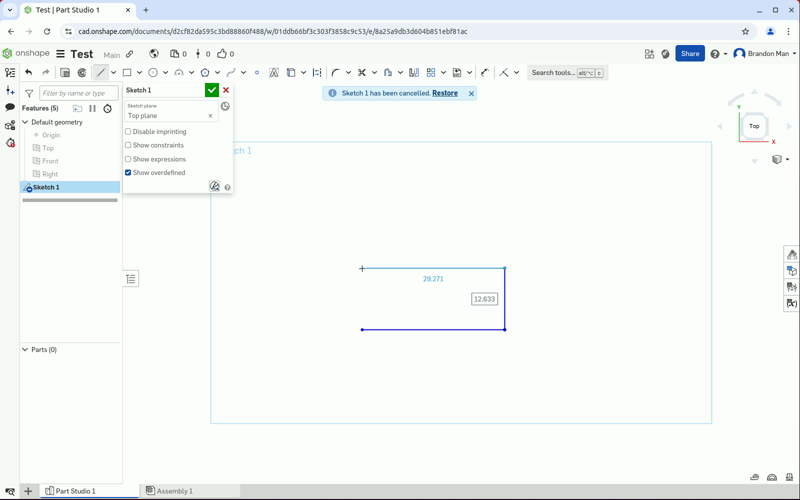
key_down(shift)
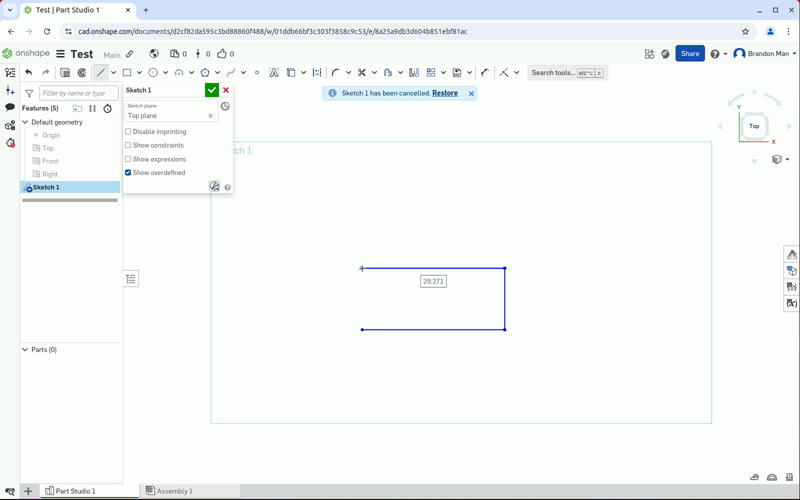
mouse_move(362, 329)
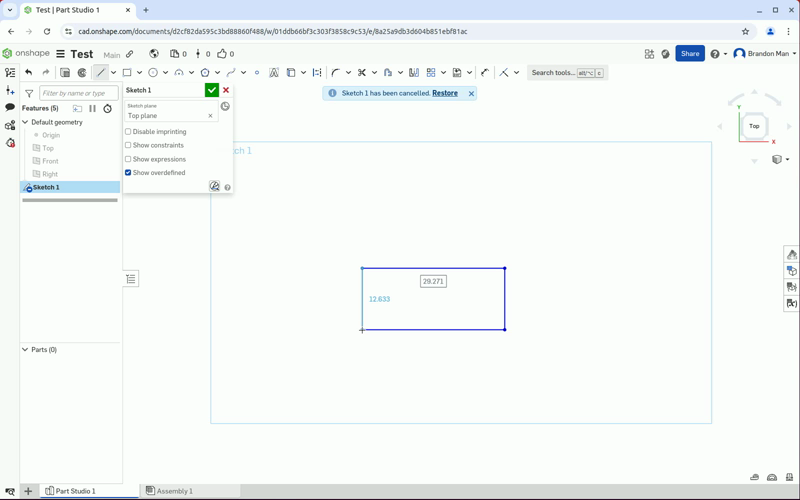
key_up(shift)
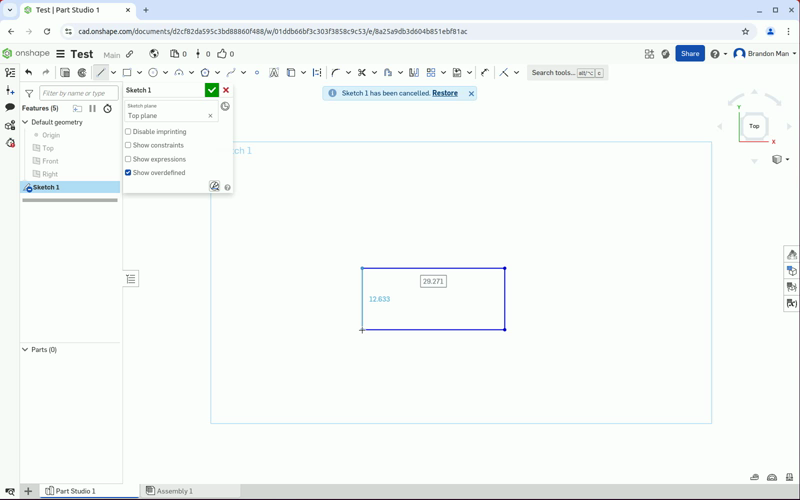
click(362, 329)
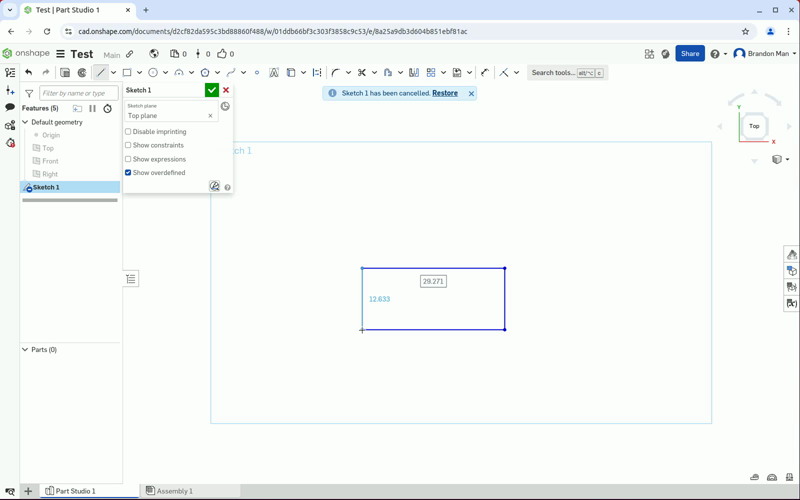
key(esc)
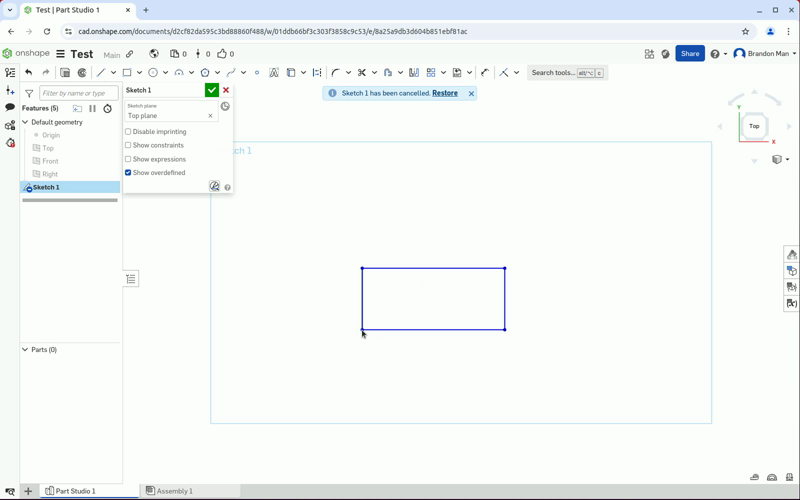
mouse_move(398, 311)
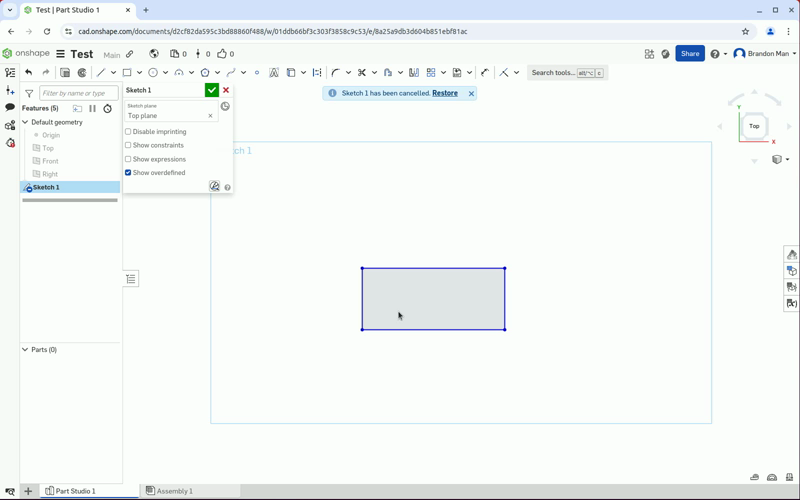
click(398, 311)
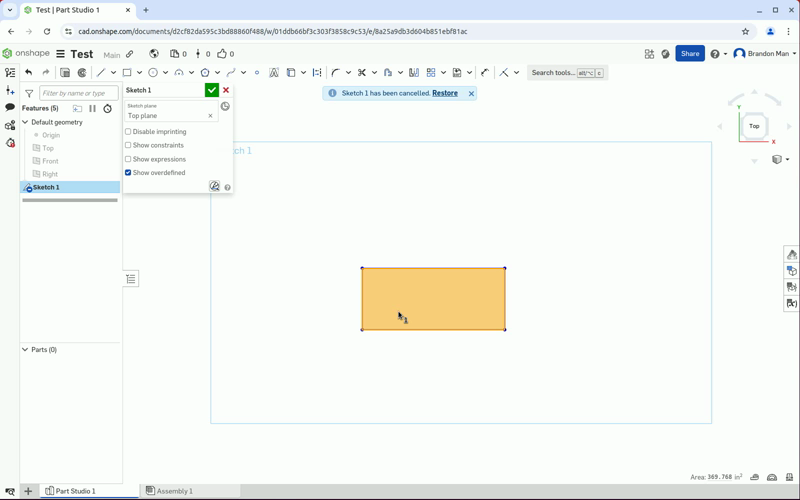
mouse_move(73, 352)
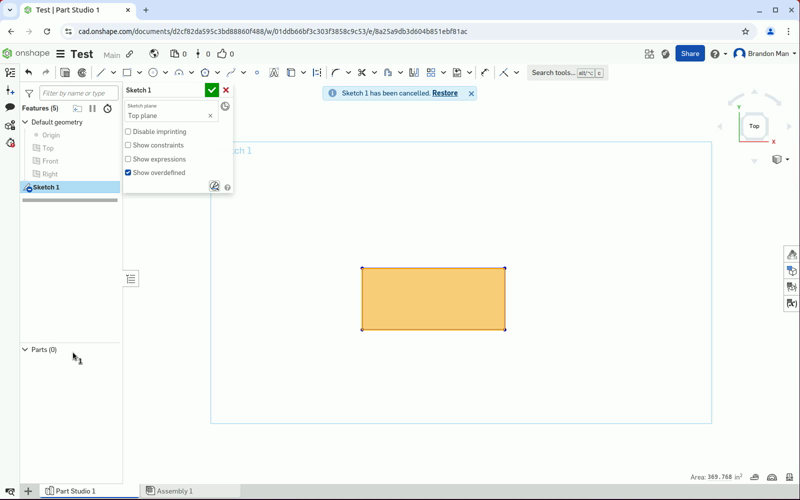
key(shift+y)
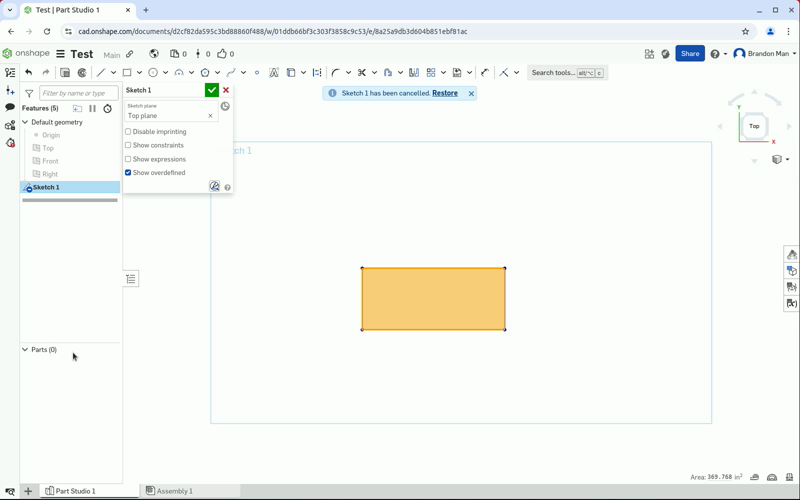
key(shift+e)
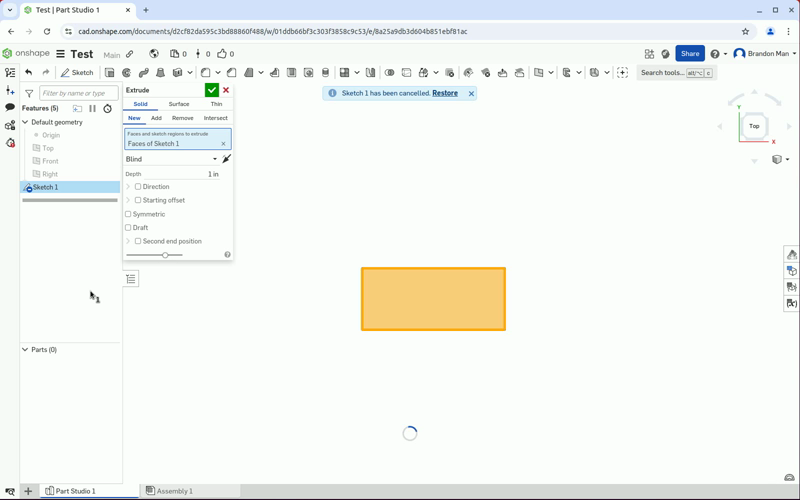
mouse_move(143, 106)
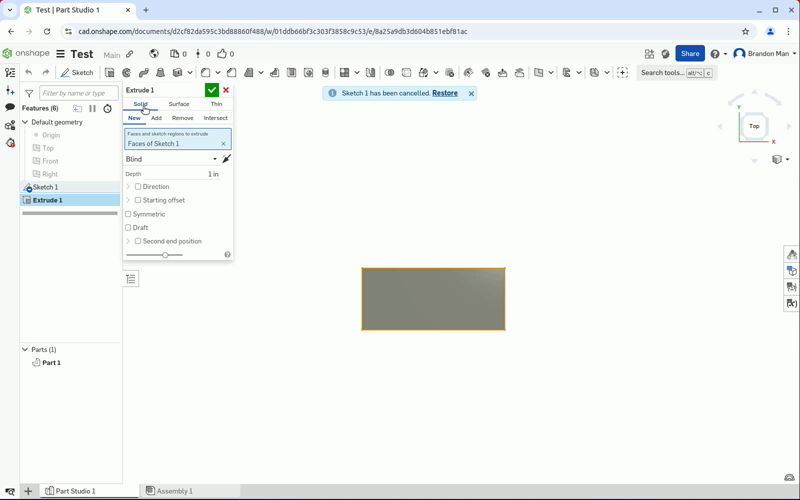
click(143, 106)
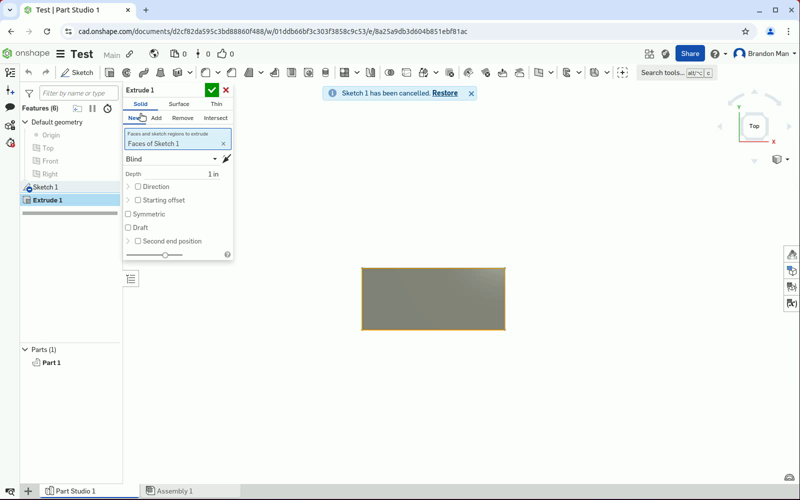
mouse_move(137, 120)
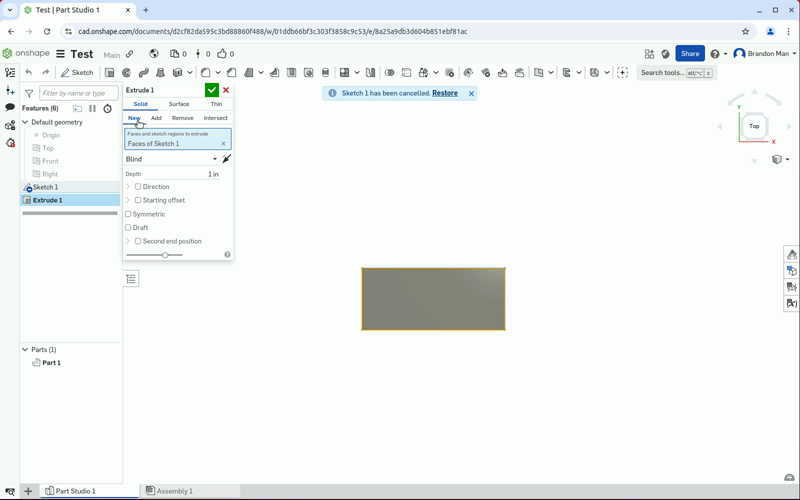
click(137, 120)
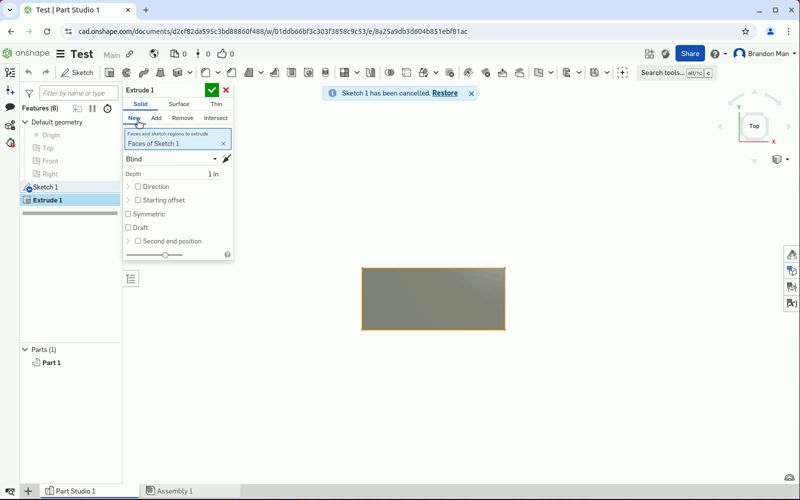
key(tab, 4)
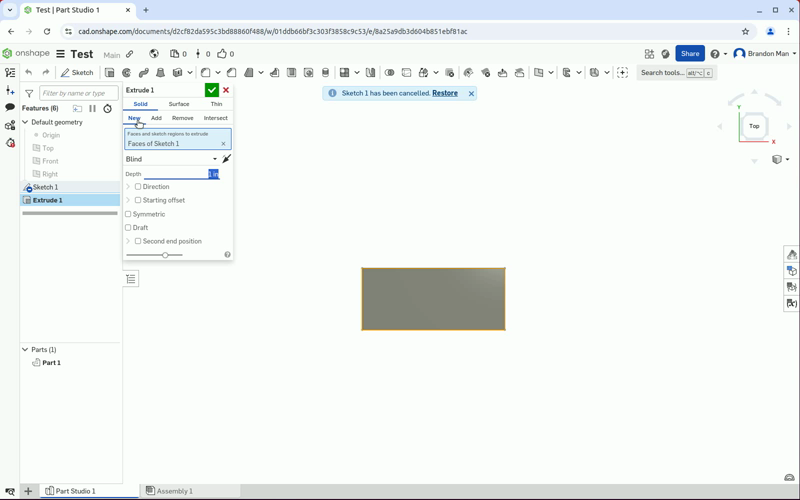
text(18.294)
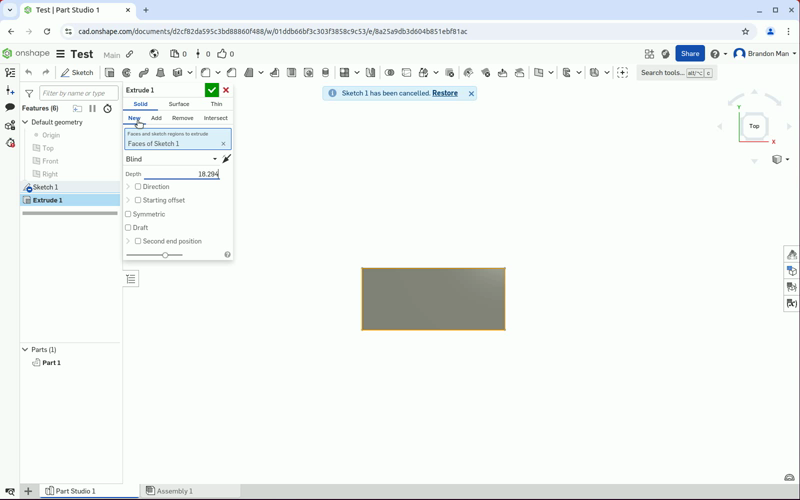
key(enter)
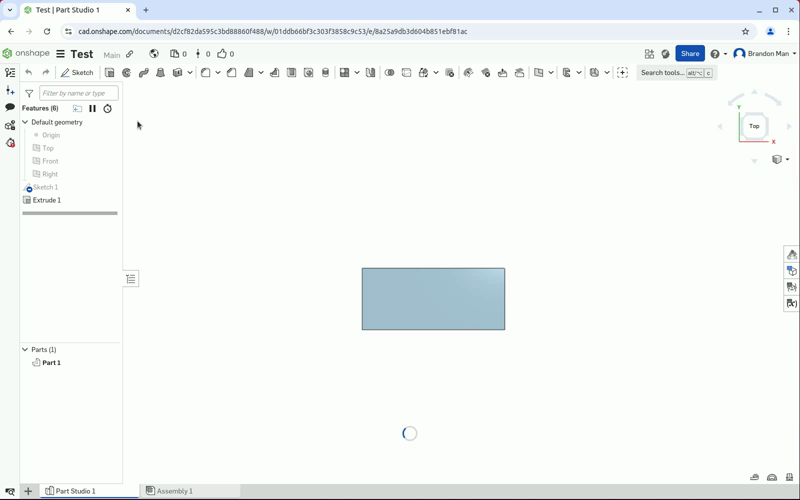
key(shift+h)
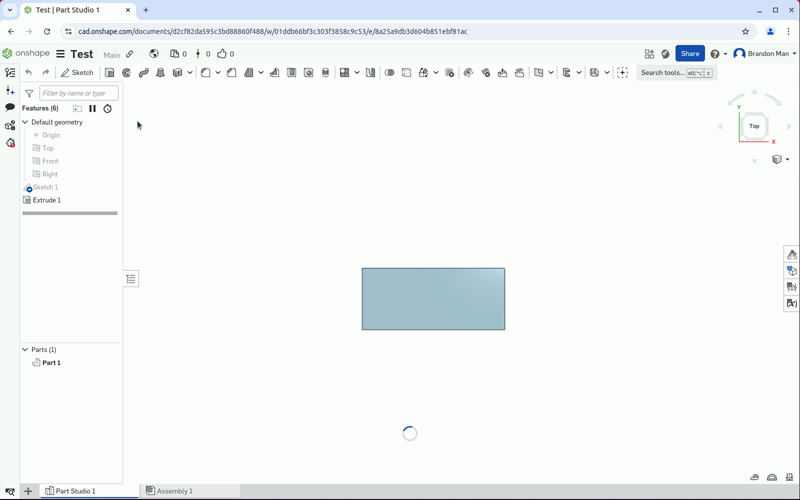
key(shift+h)
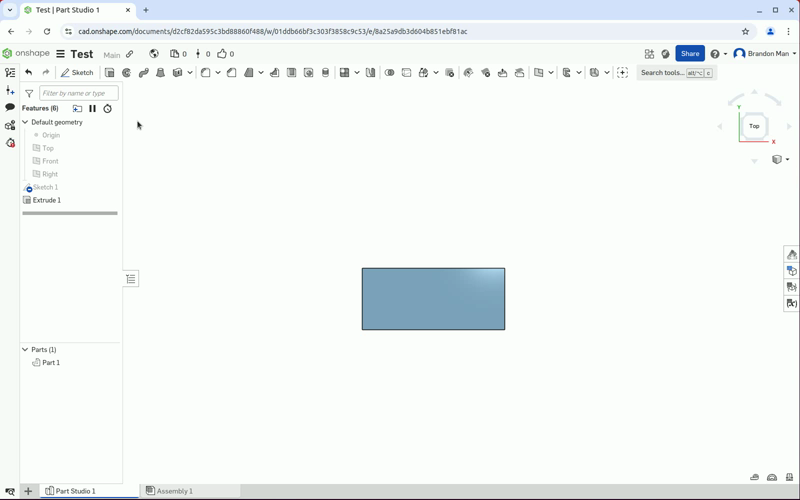
mouse_move(73, 189)
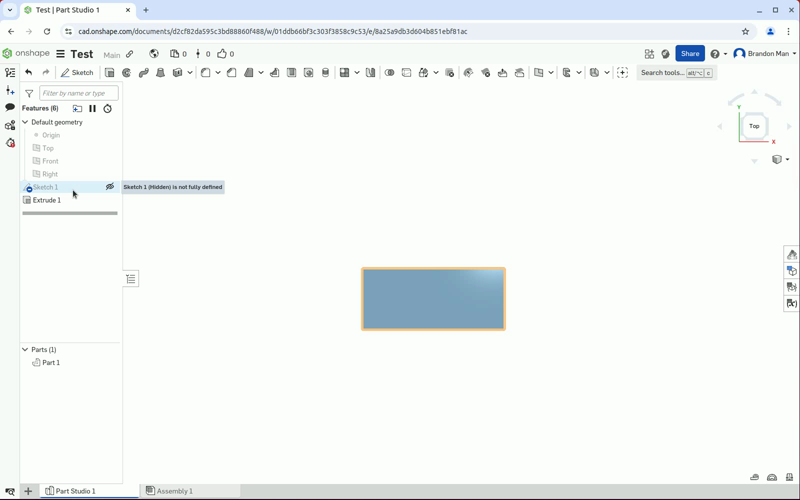
click(73, 189)
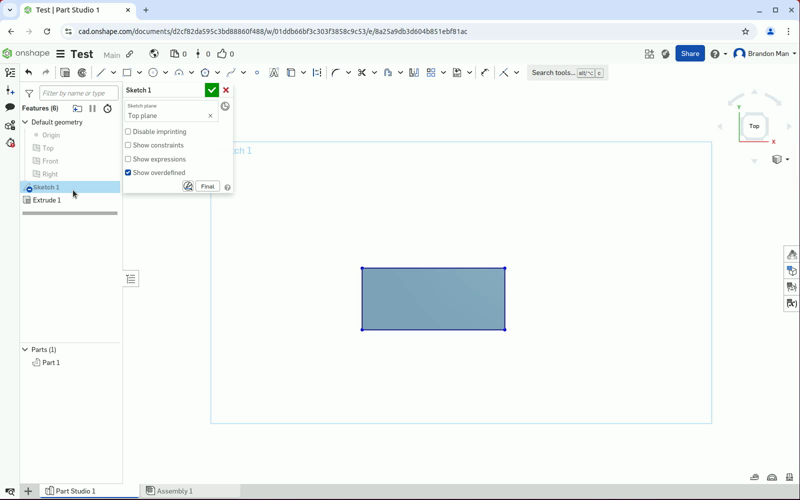
mouse_move(229, 92)
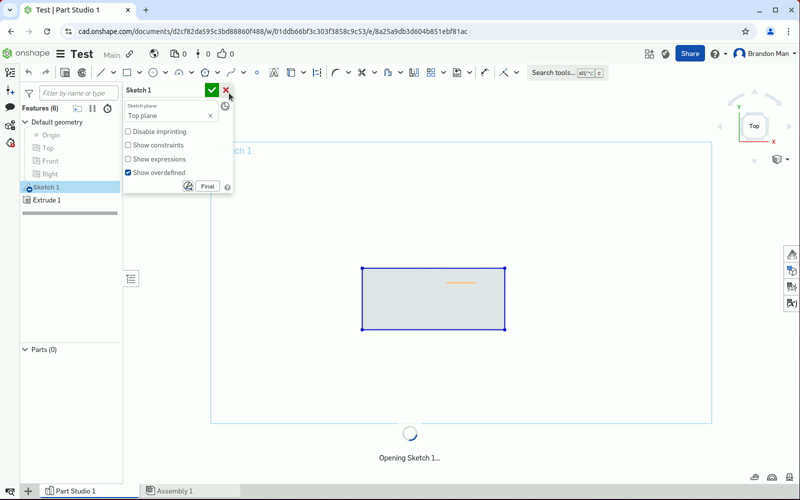
click(229, 92)
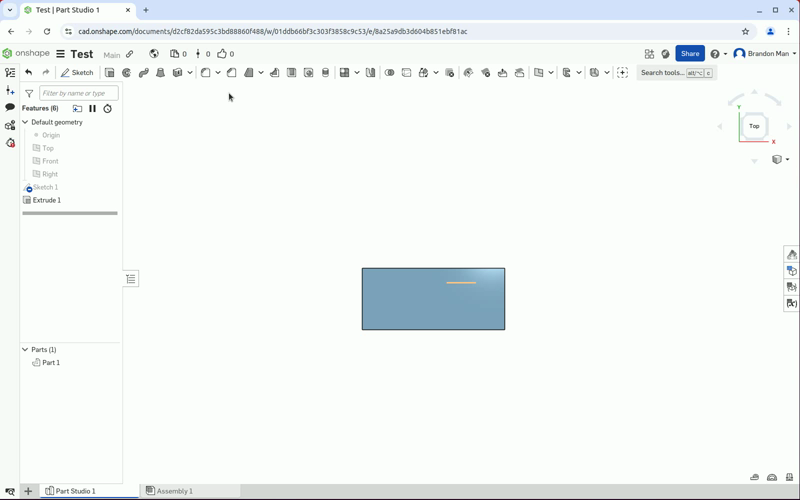
mouse_move(541, 75)
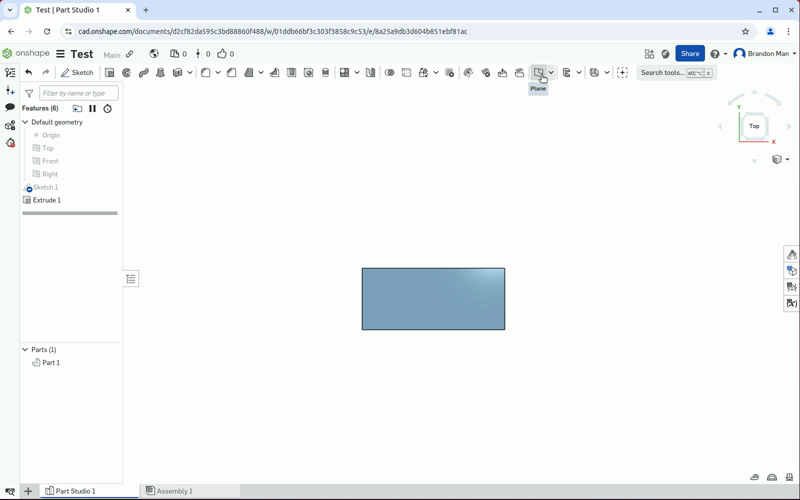
click(541, 75)
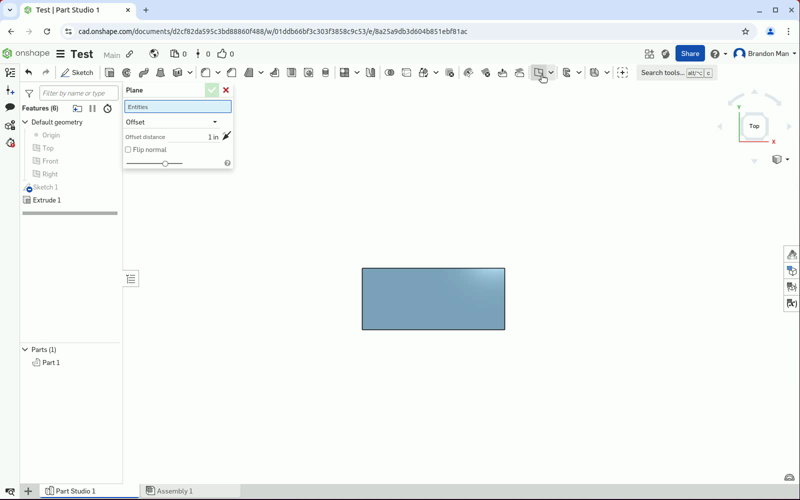
mouse_move(73, 150)
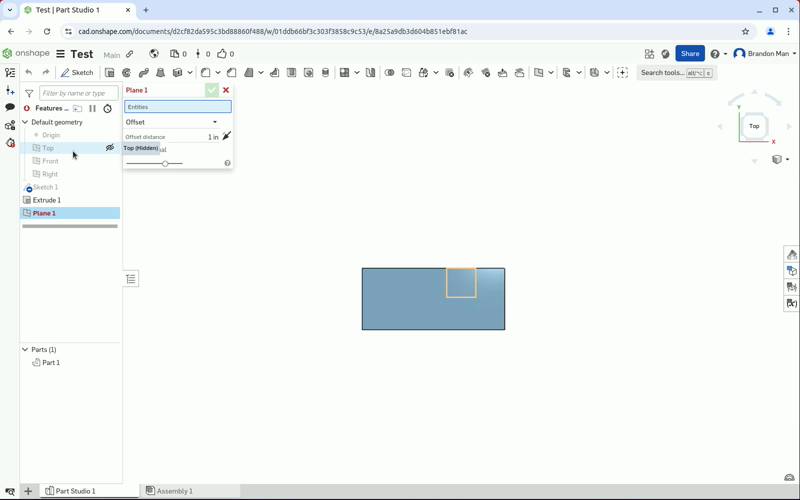
click(73, 150)
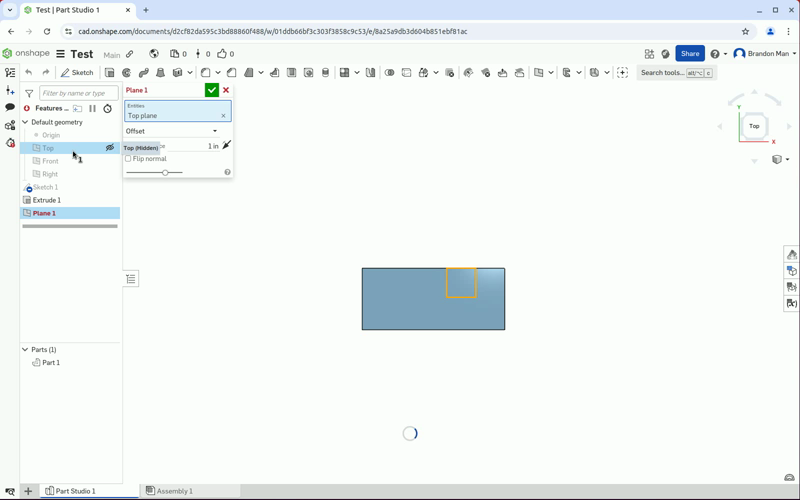
key(tab, 2)
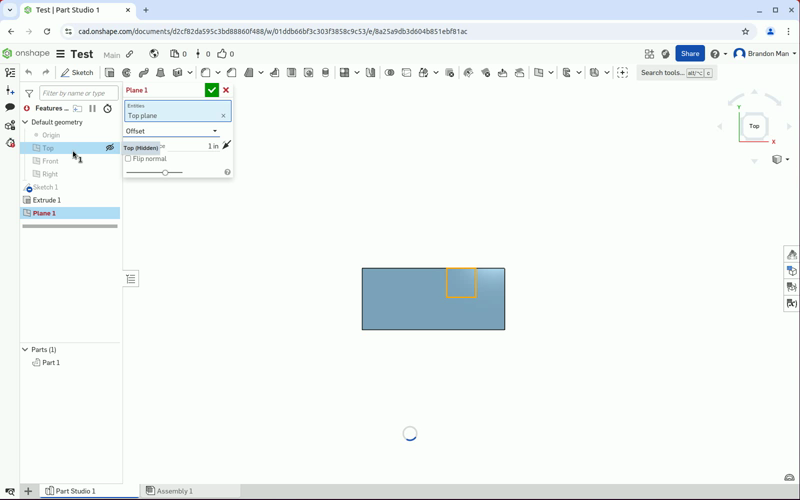
text(18.302)
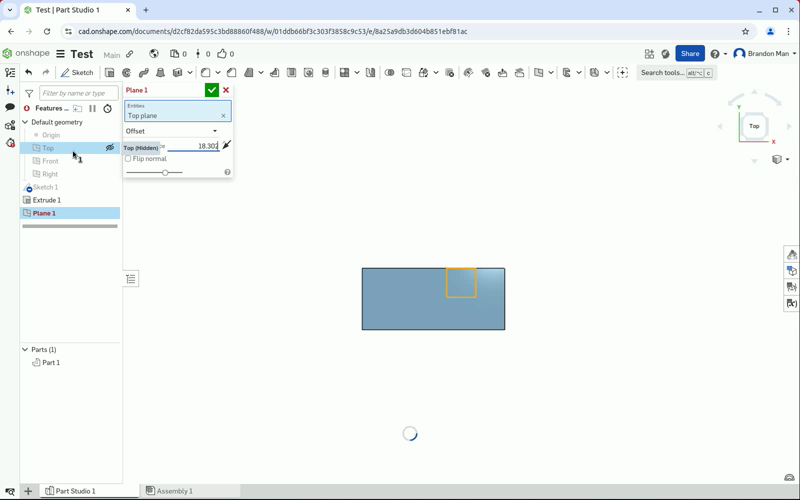
key(enter, 2)
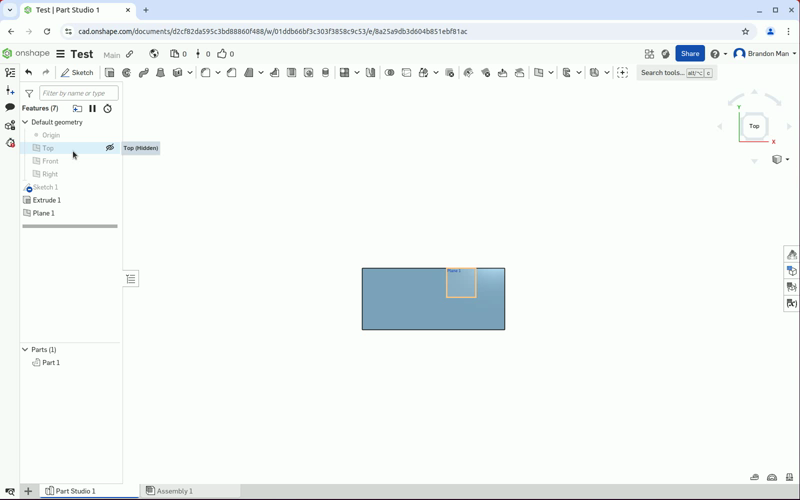
key(shift+s)
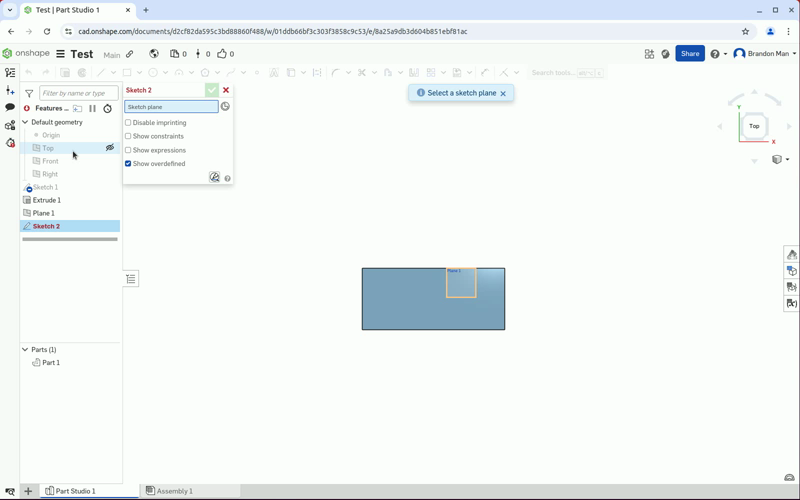
mouse_move(73, 215)
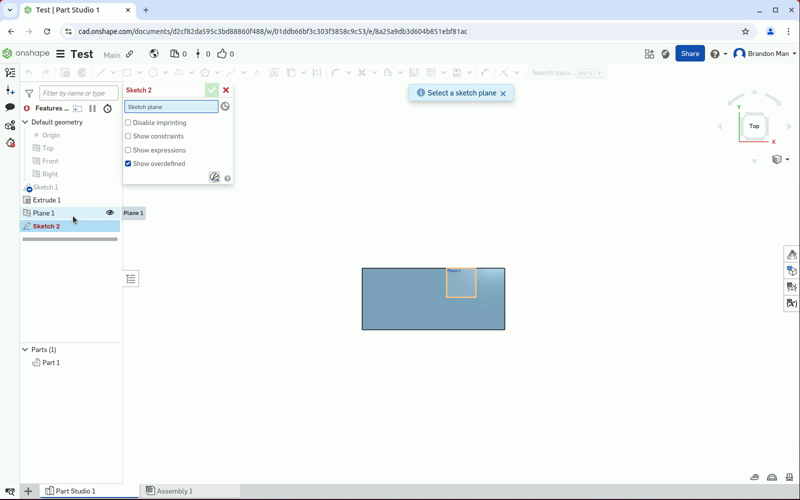
click(73, 215)
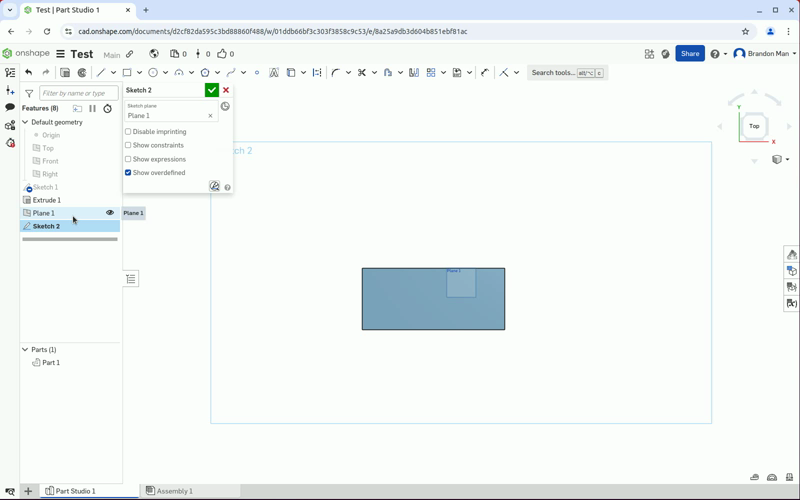
mouse_move(73, 352)
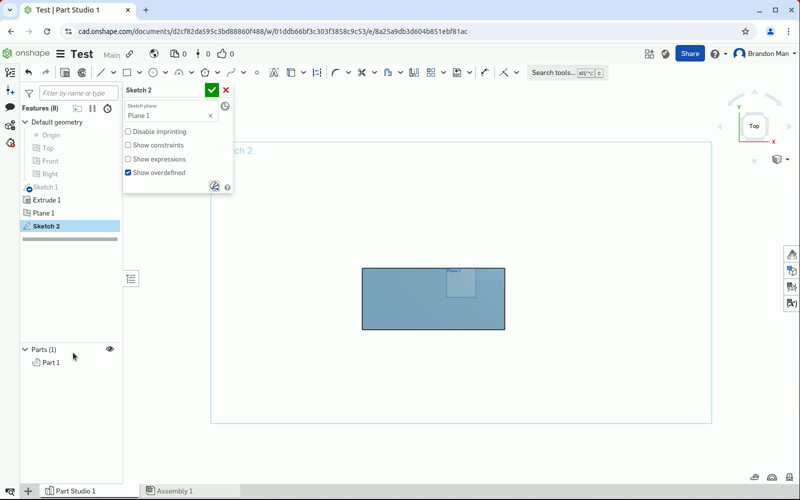
key(y)
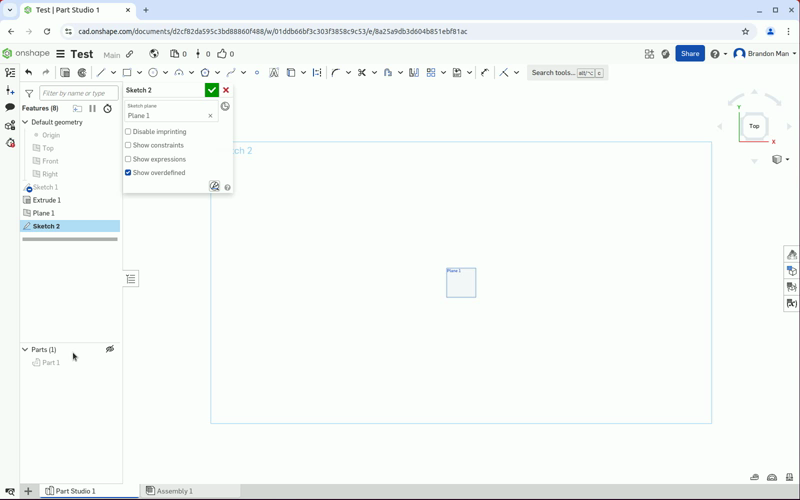
key(l)
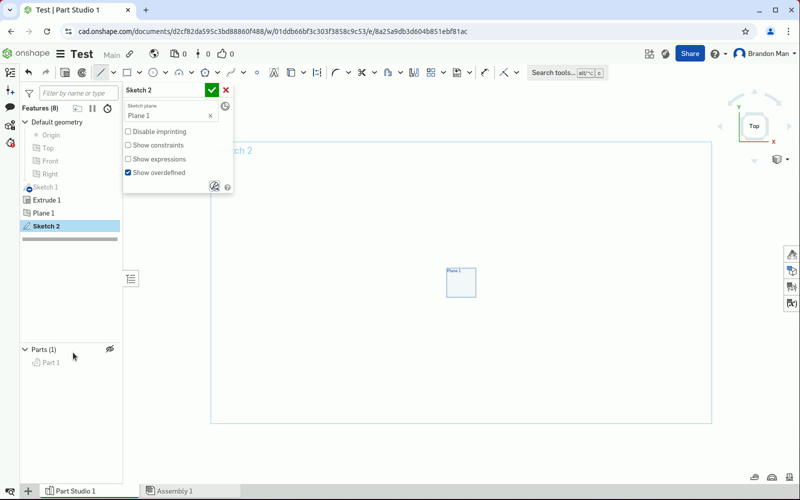
key_down(shift)
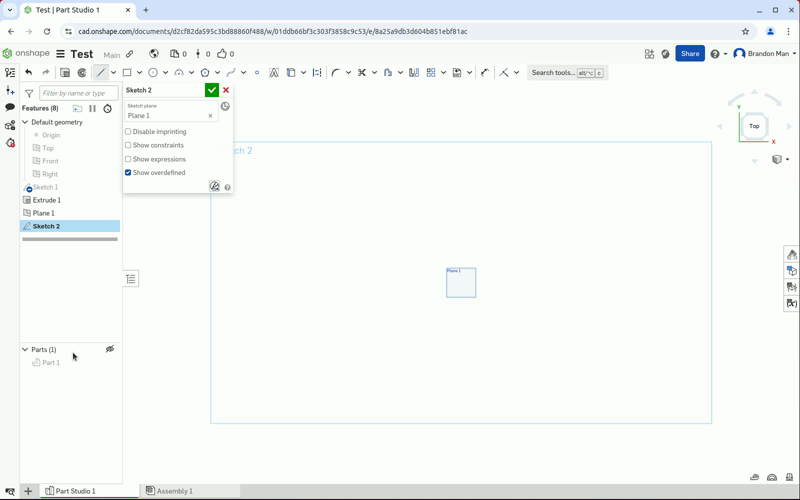
mouse_move(371, 320)
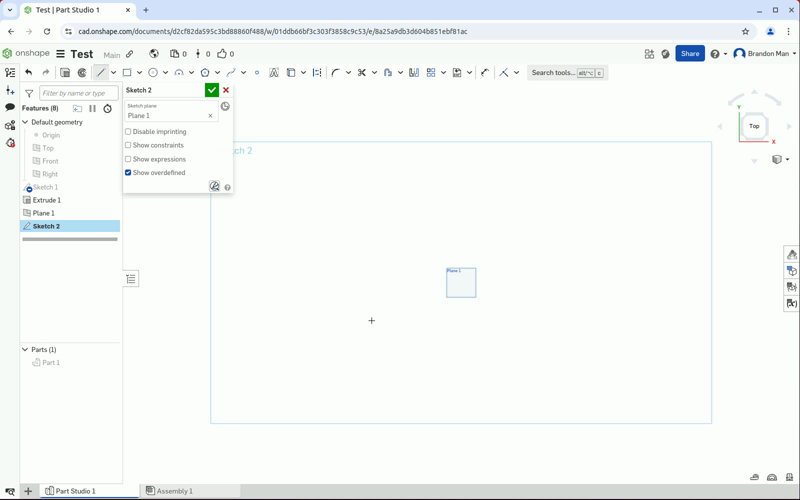
click(371, 320)
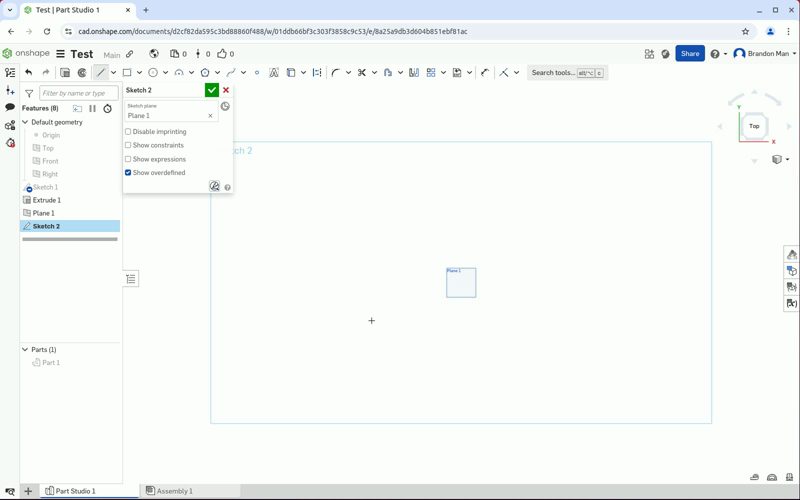
key_up(shift)
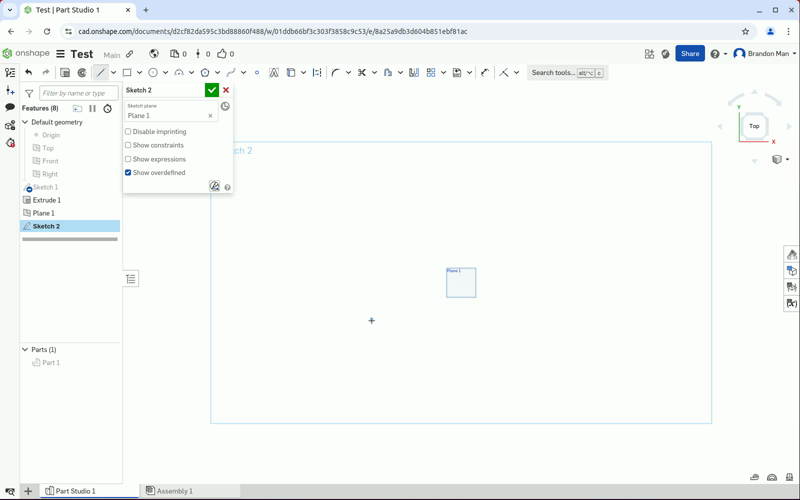
key_down(shift)
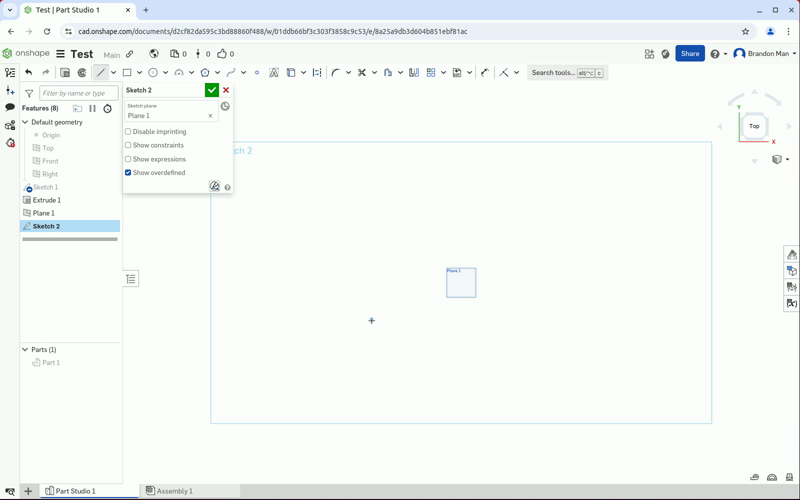
mouse_move(401, 320)
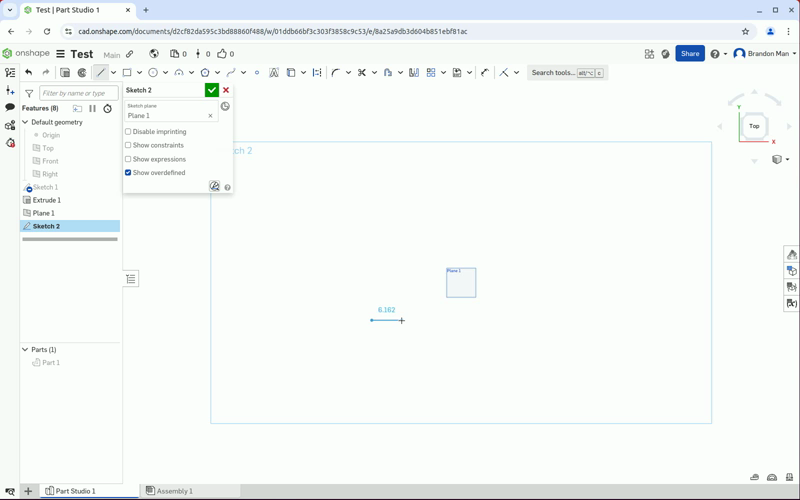
mouse_move(372, 320)
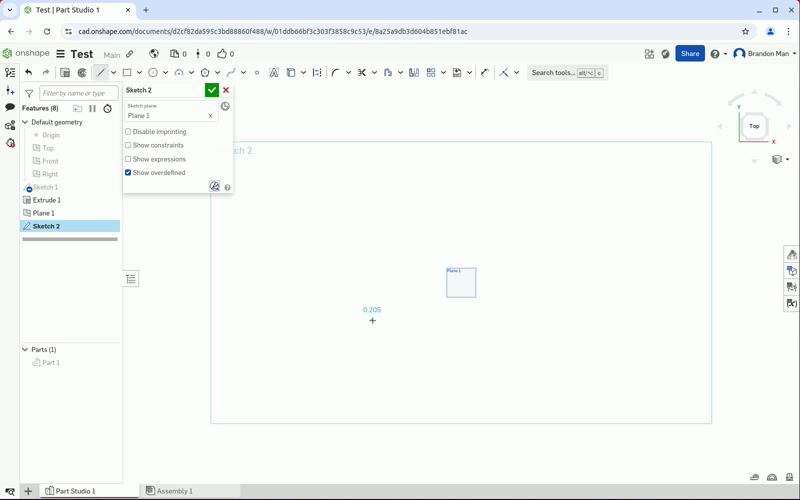
scroll(6)
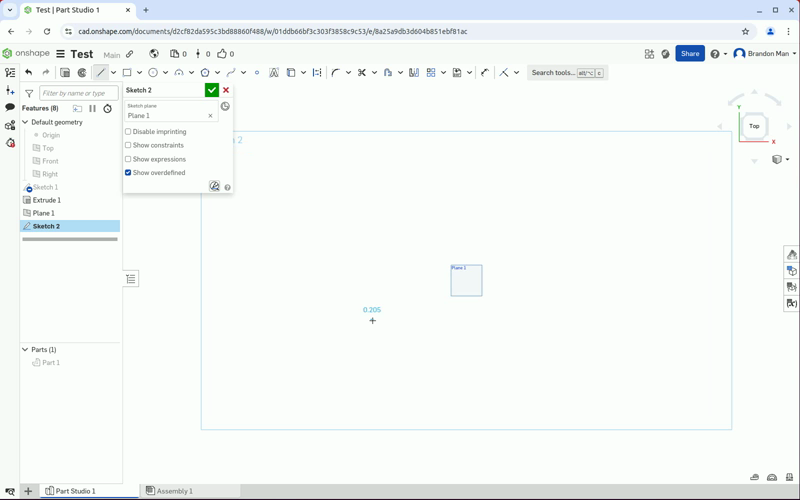
scroll(6)
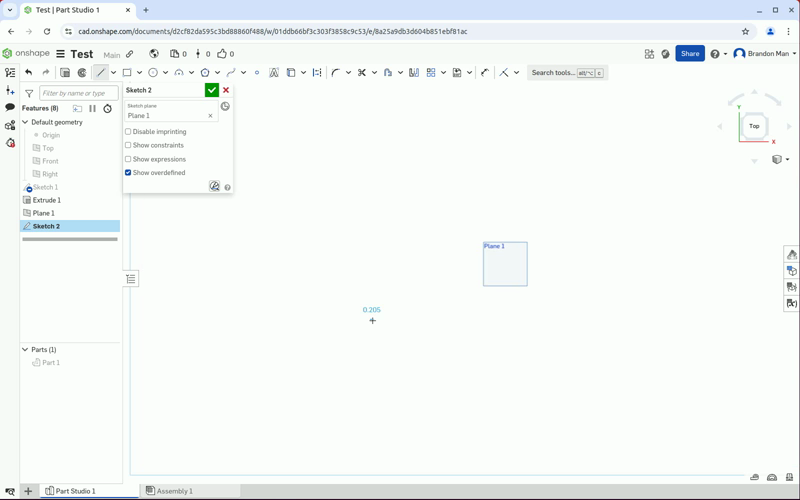
scroll(6)
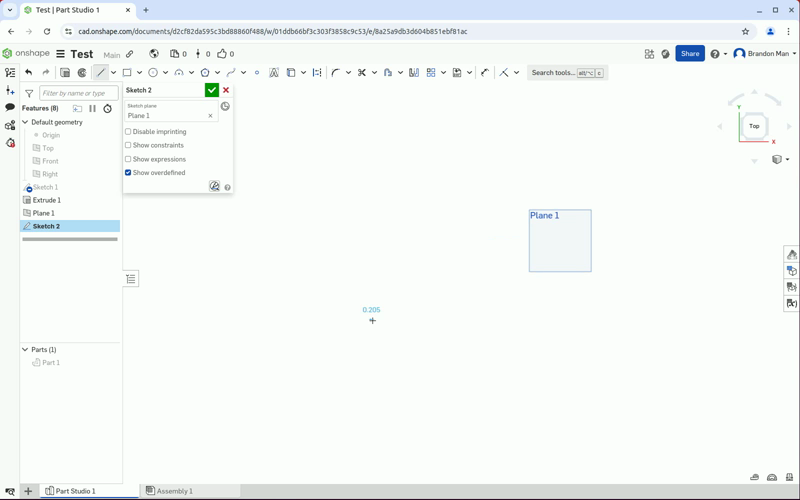
scroll(6)
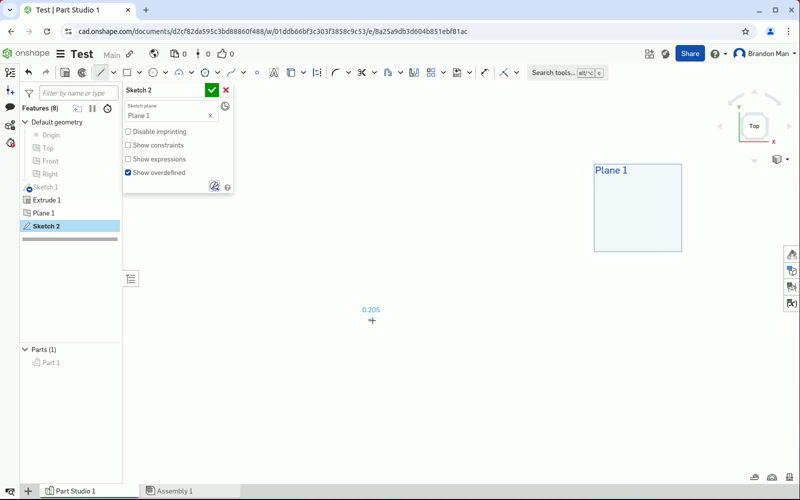
scroll(6)
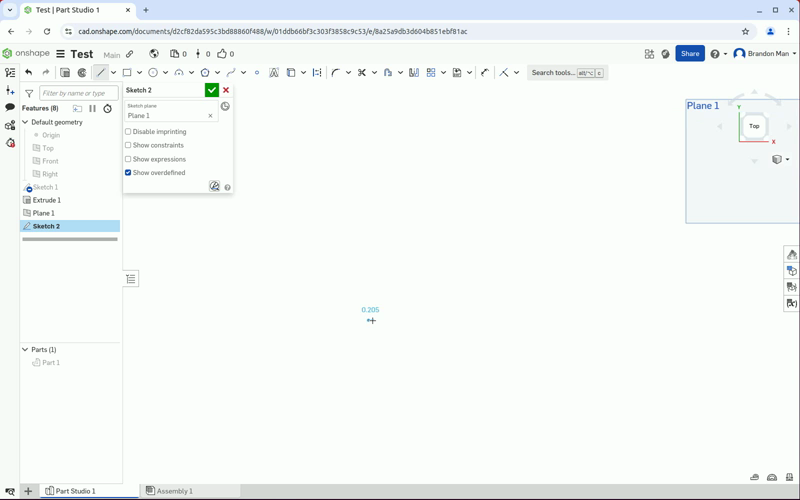
scroll(6)
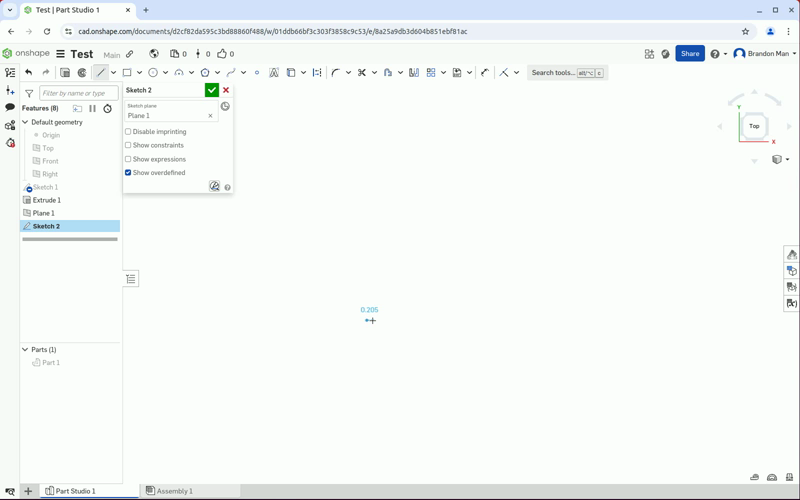
scroll(6)
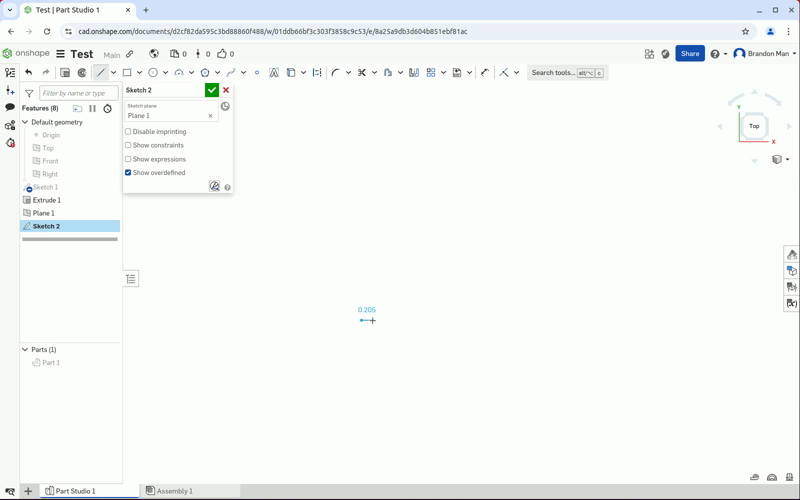
click(372, 320)
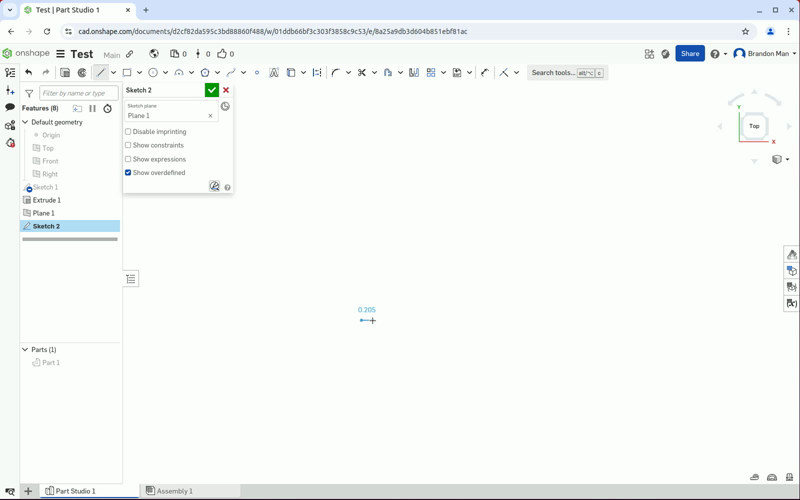
scroll(-6)
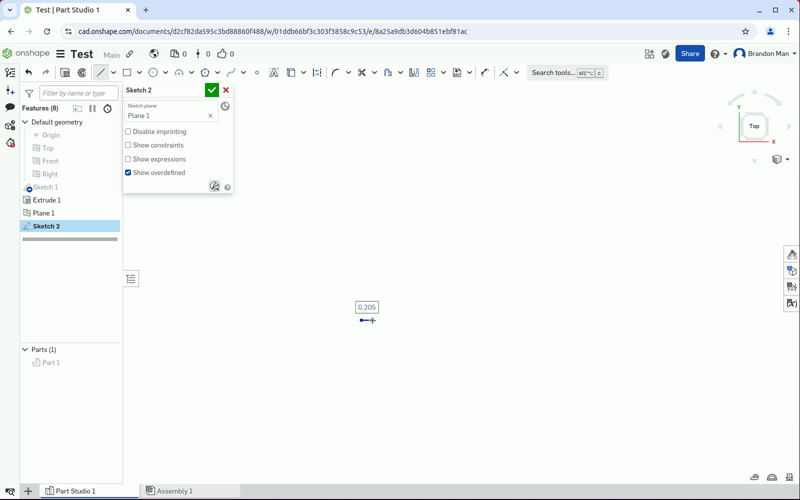
scroll(-6)
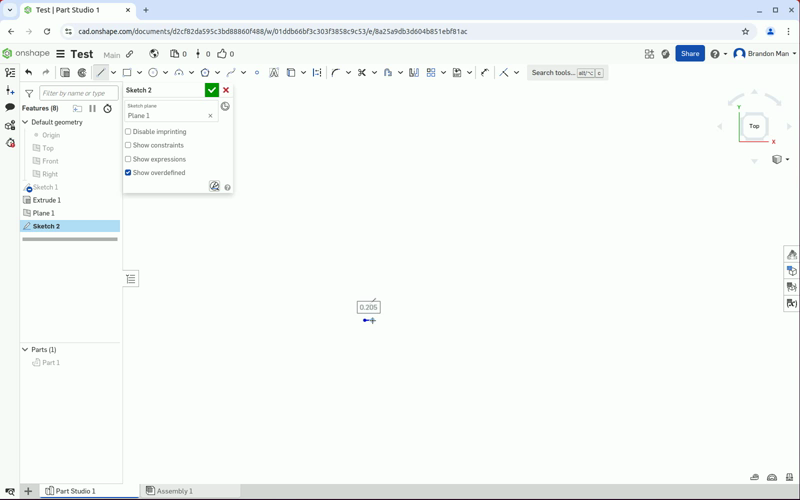
scroll(-6)
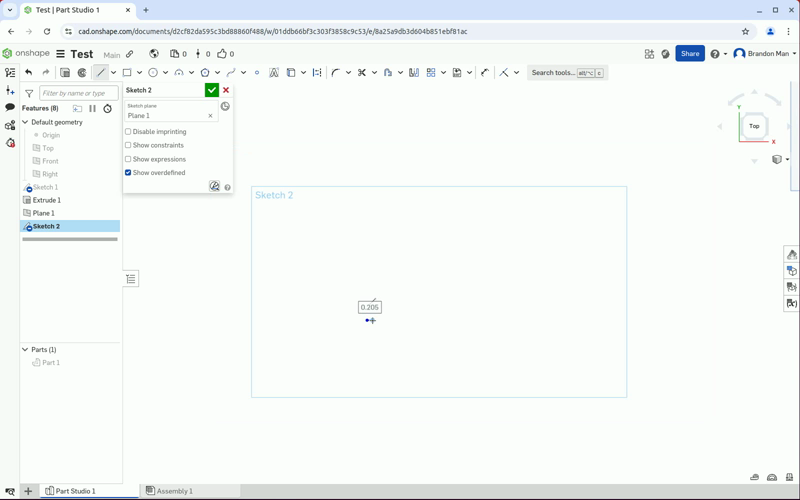
scroll(-6)
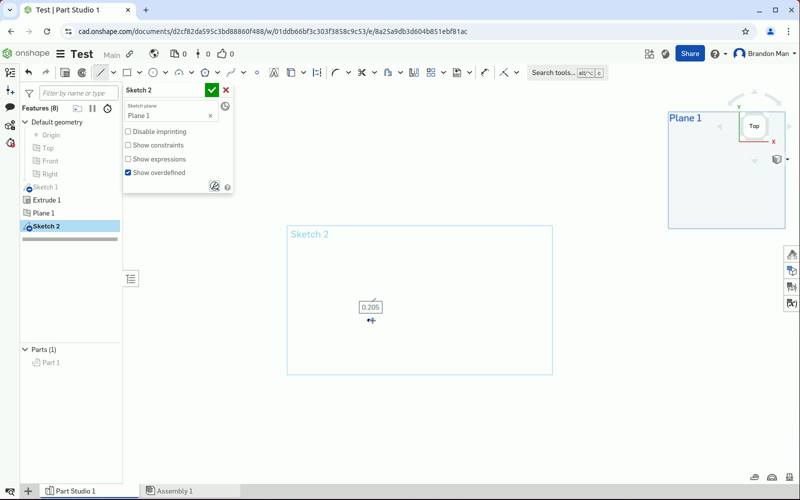
scroll(-6)
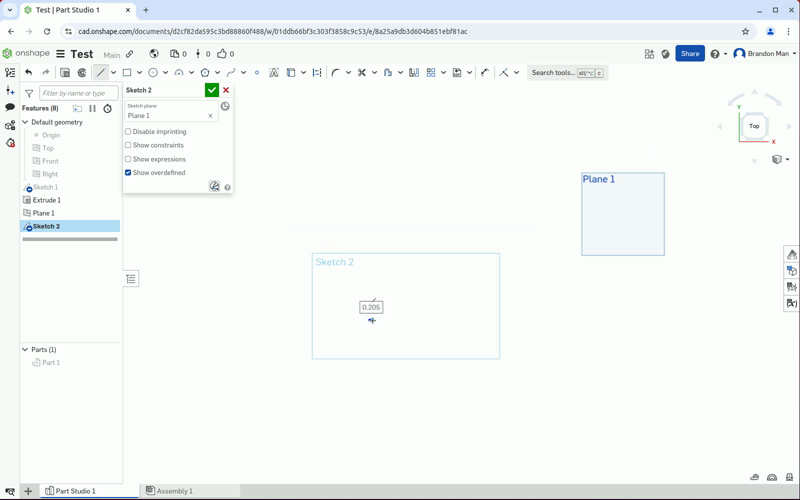
scroll(-6)
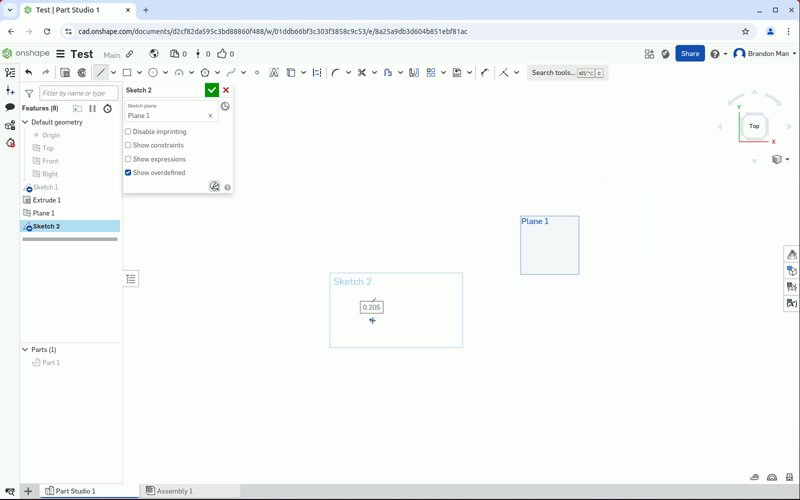
scroll(-6)
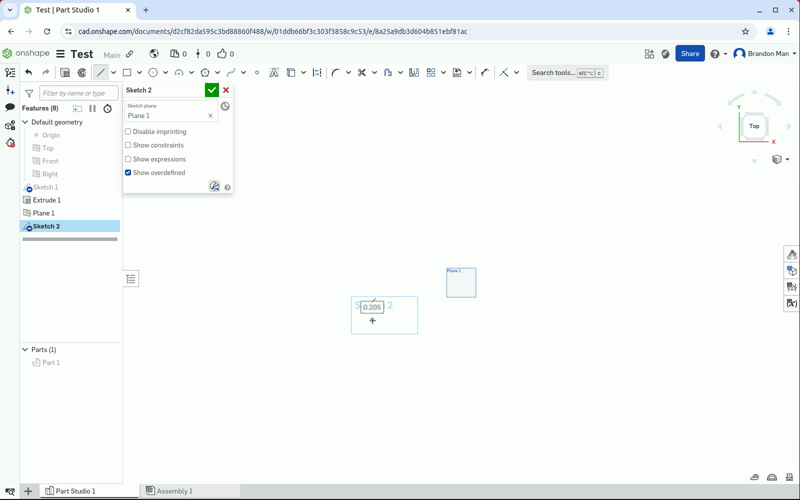
key_up(shift)
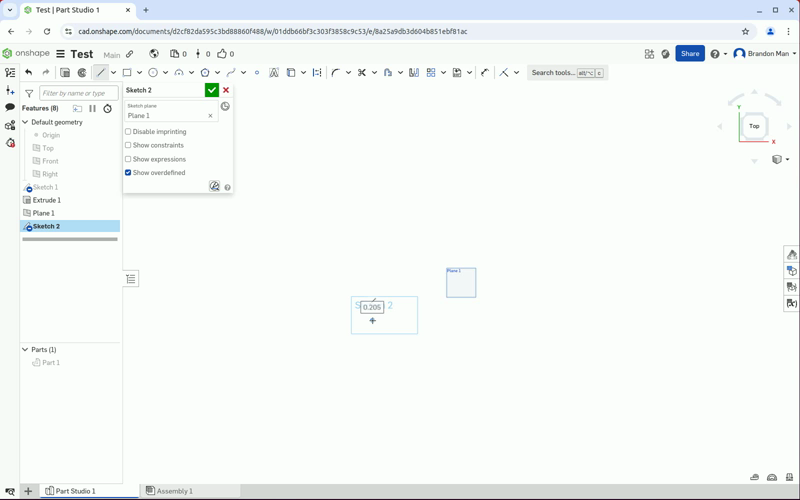
key_down(shift)
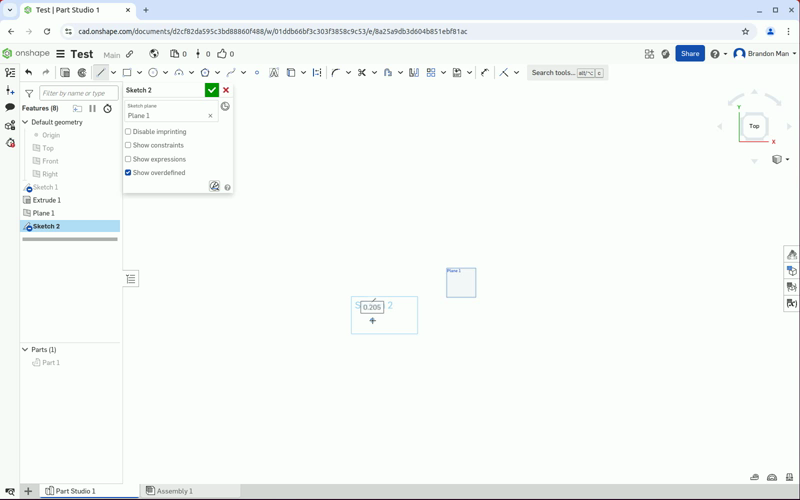
mouse_move(402, 320)
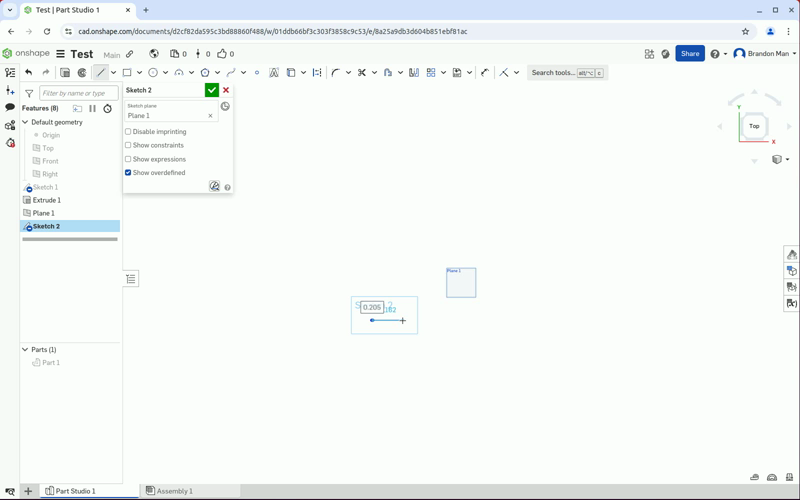
mouse_move(372, 313)
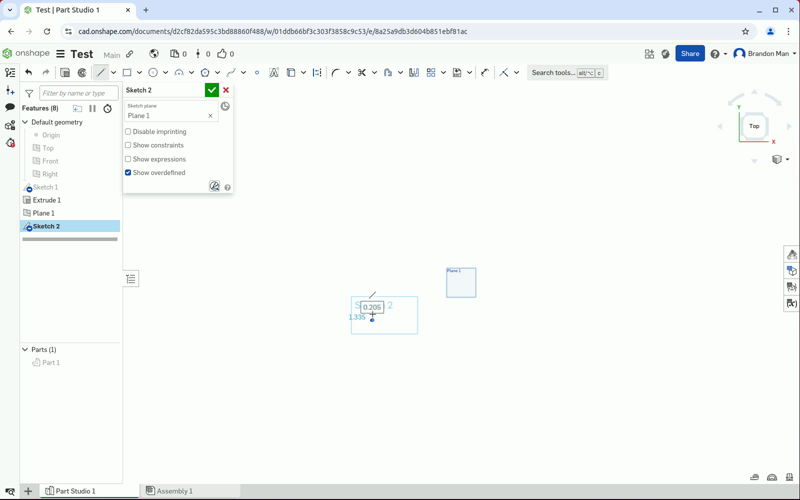
scroll(6)
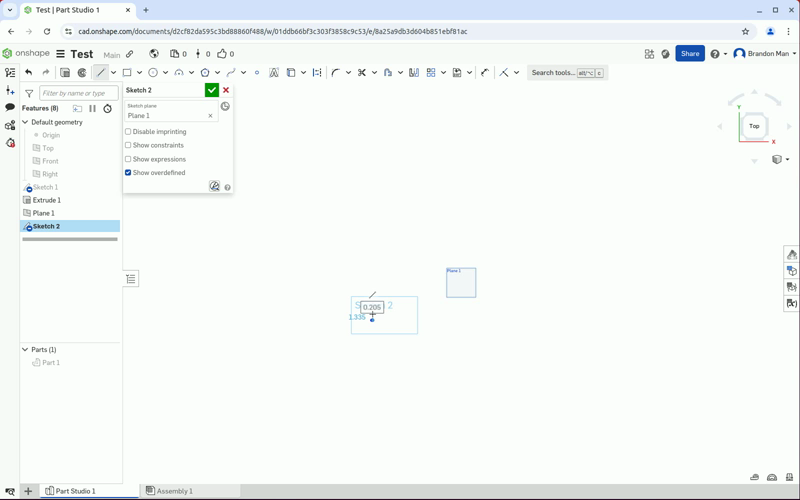
scroll(6)
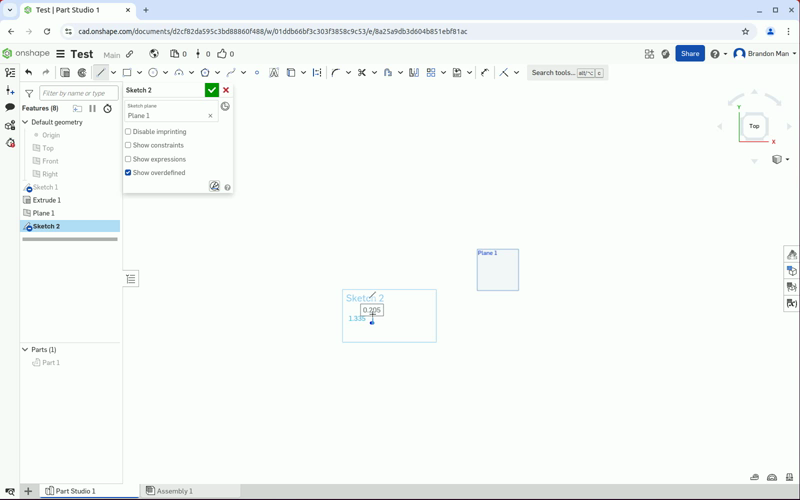
scroll(6)
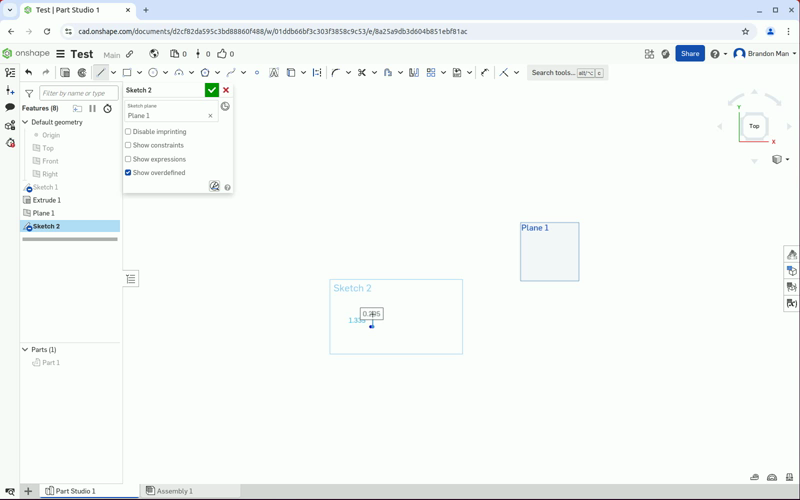
scroll(6)
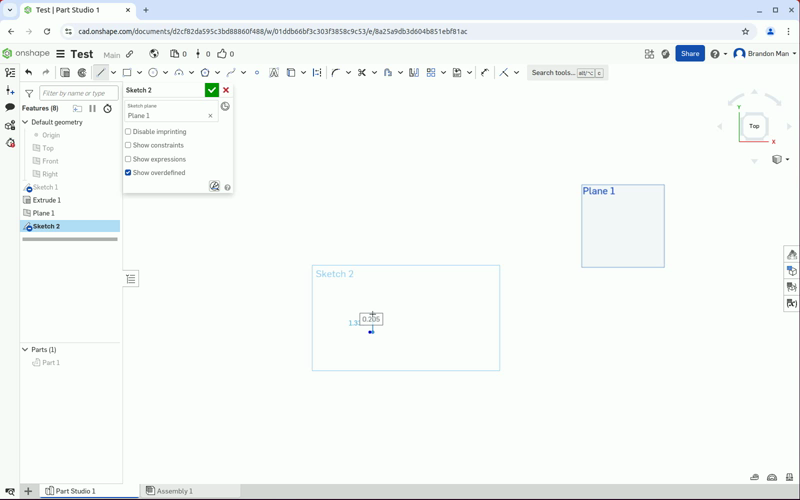
scroll(6)
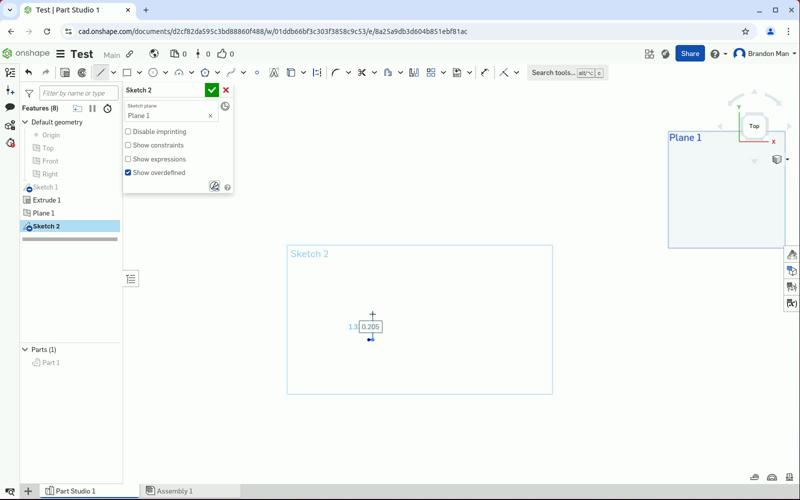
scroll(6)
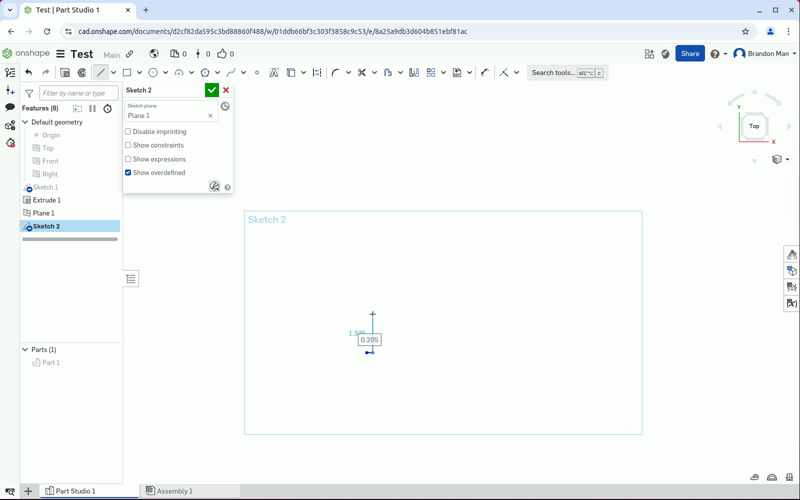
scroll(6)
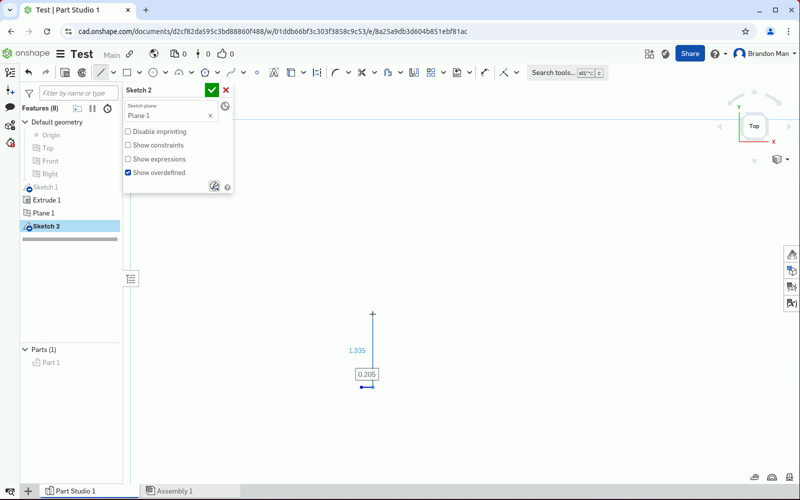
click(372, 313)
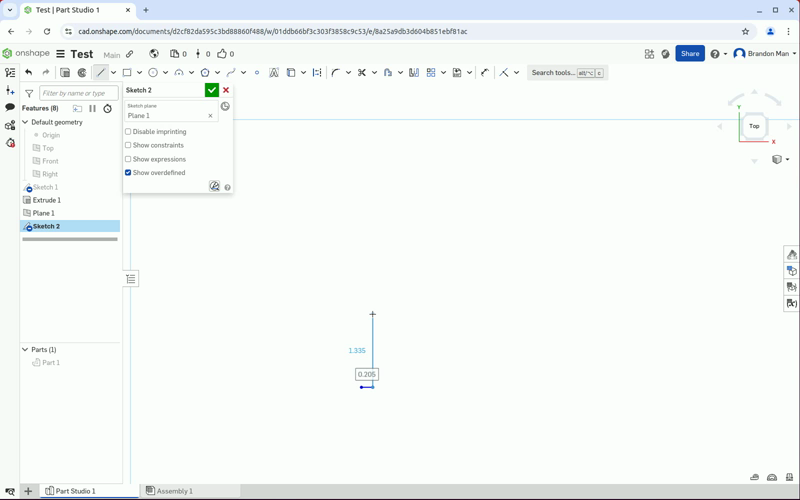
scroll(-6)
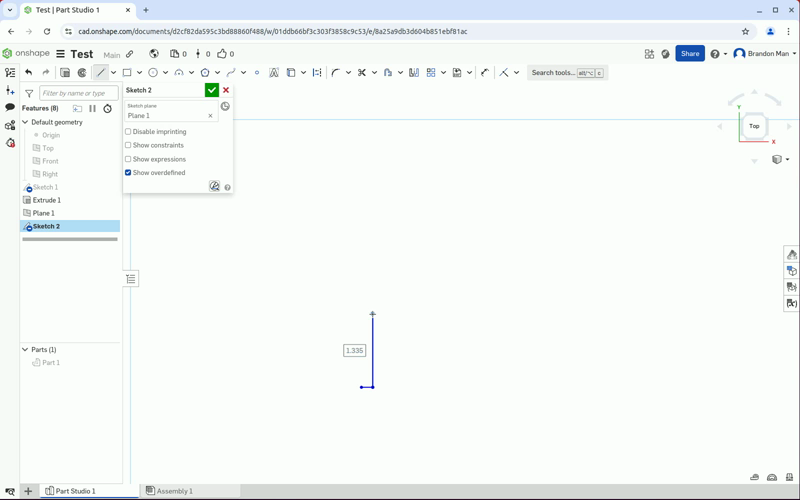
scroll(-6)
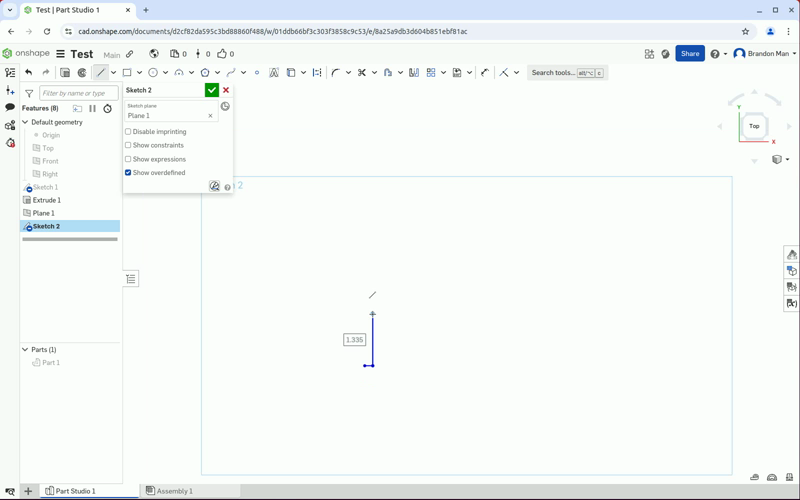
scroll(-6)
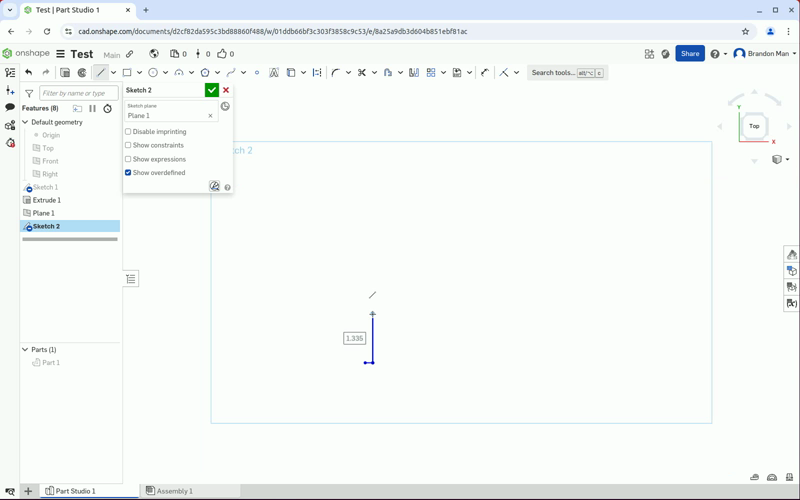
scroll(-6)
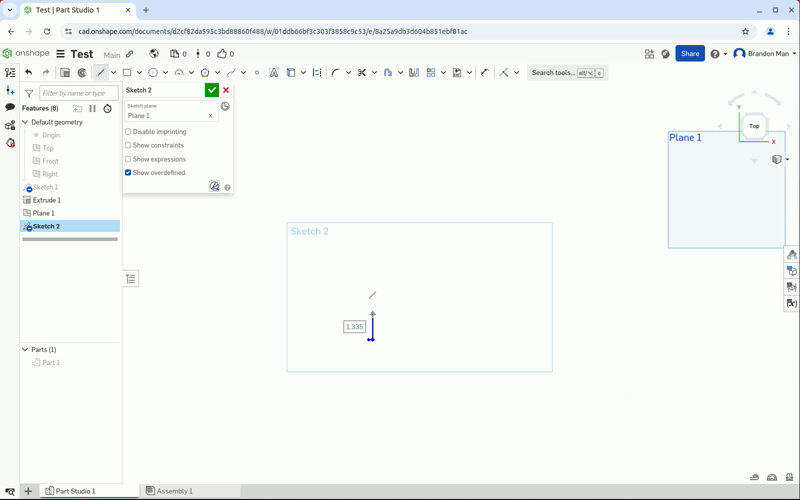
scroll(-6)
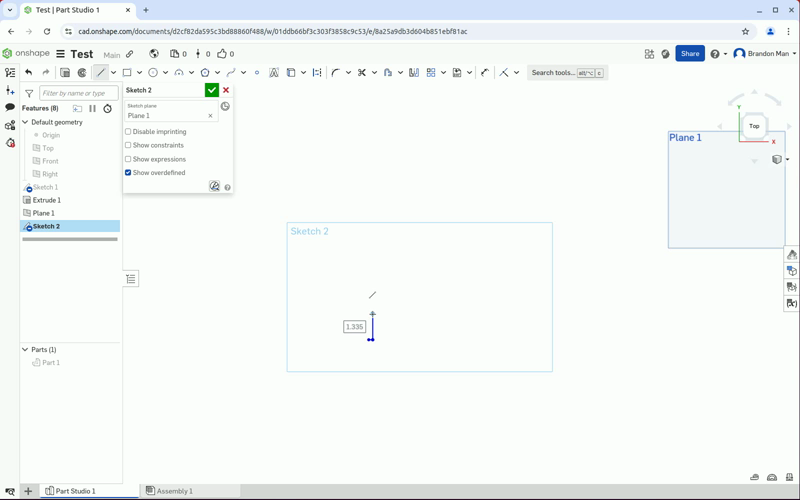
scroll(-6)
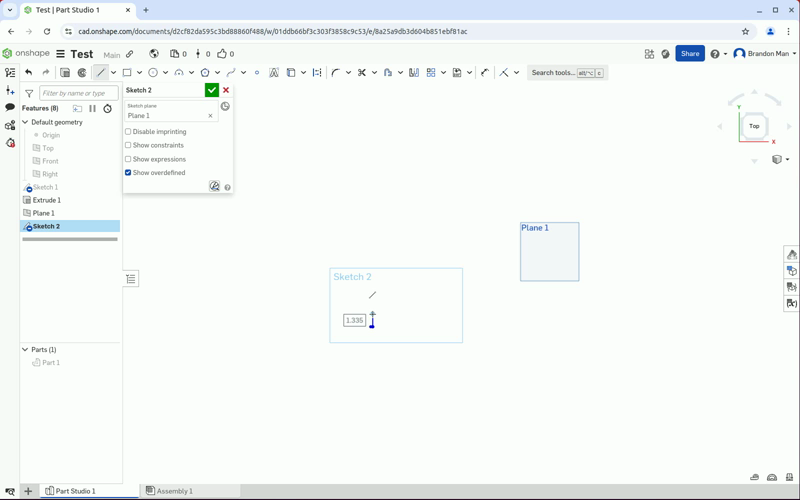
scroll(-6)
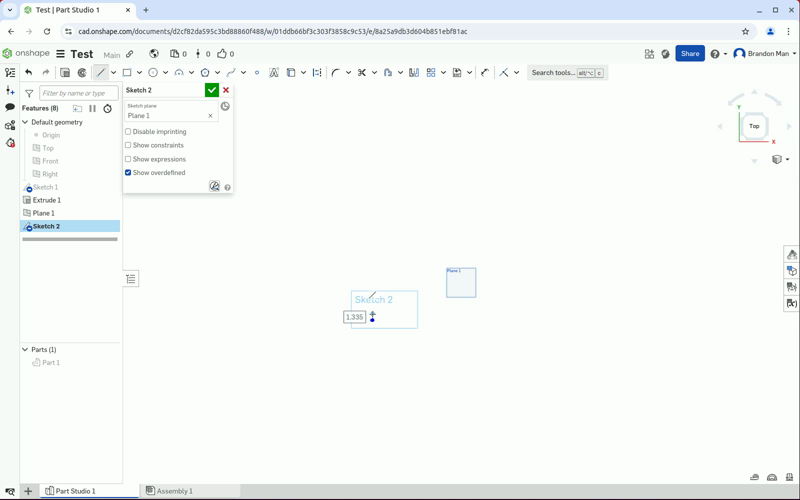
key_up(shift)
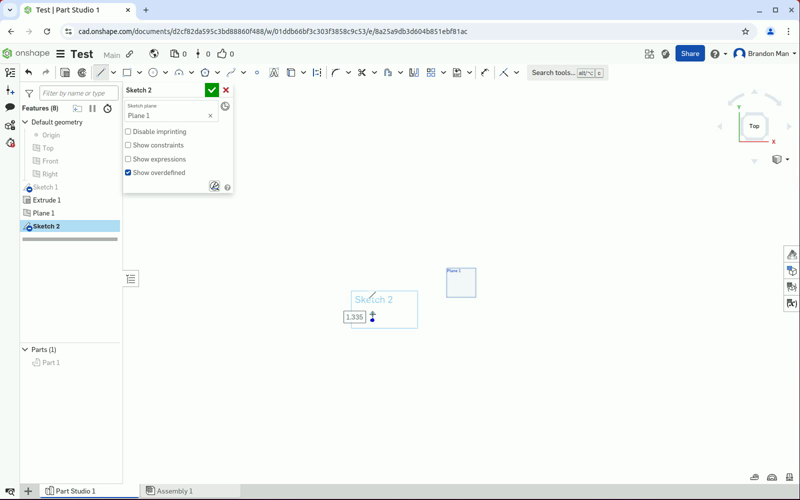
key_down(shift)
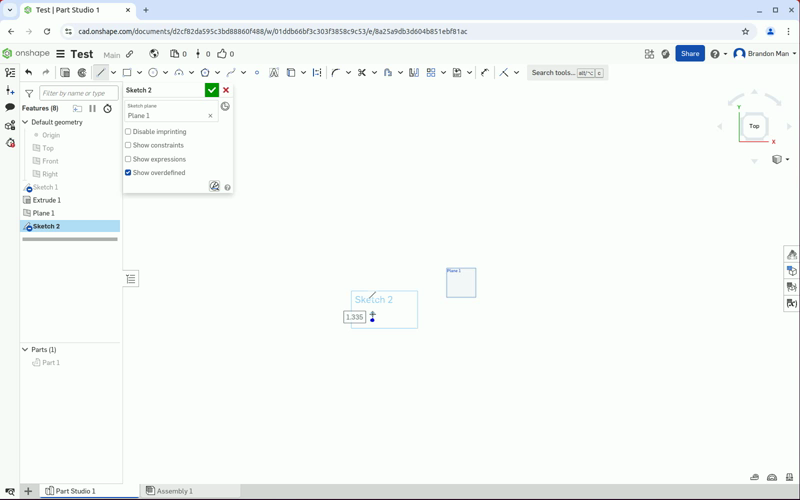
mouse_move(402, 313)
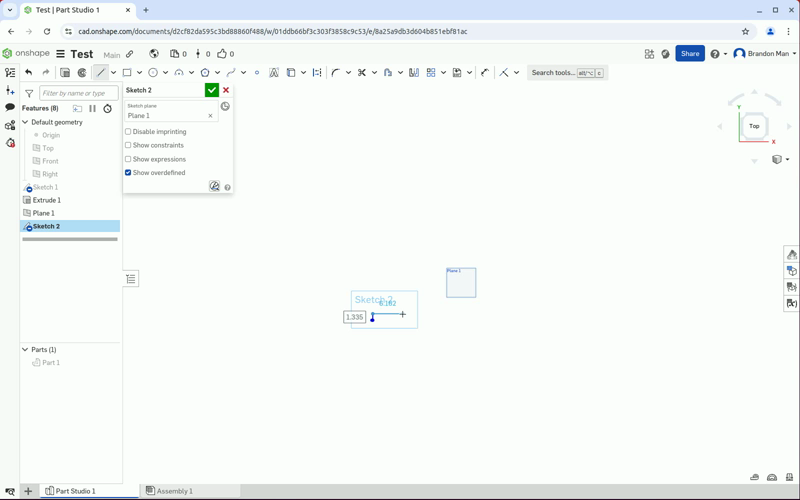
mouse_move(371, 313)
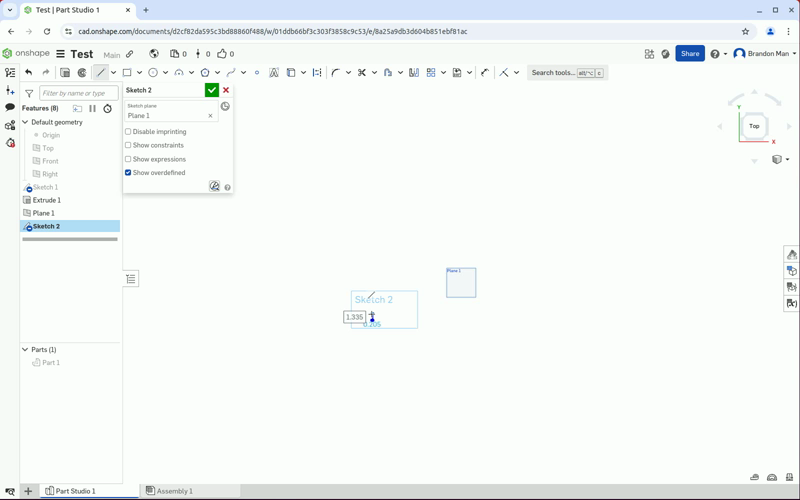
scroll(6)
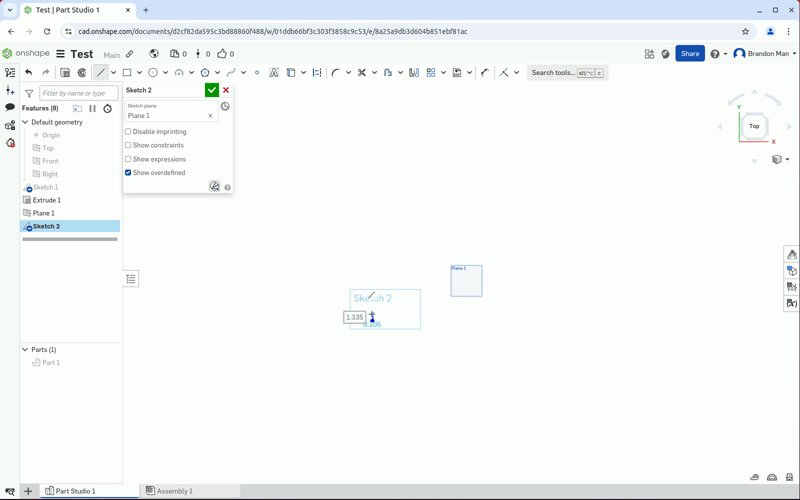
scroll(6)
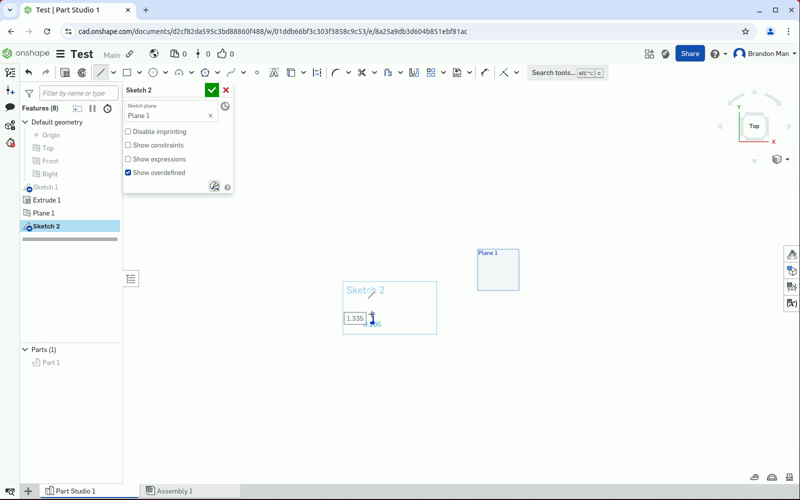
scroll(6)
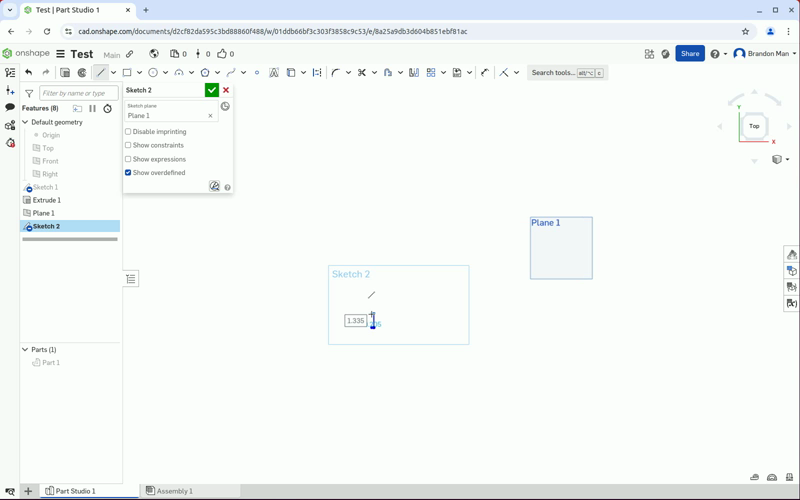
scroll(6)
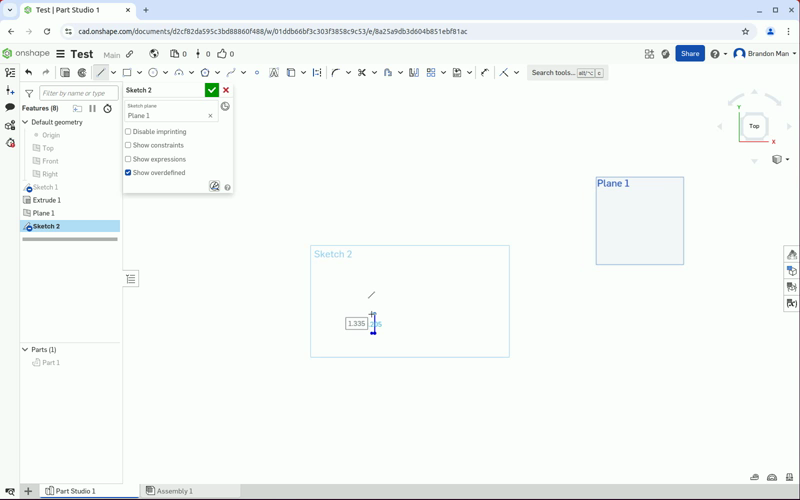
scroll(6)
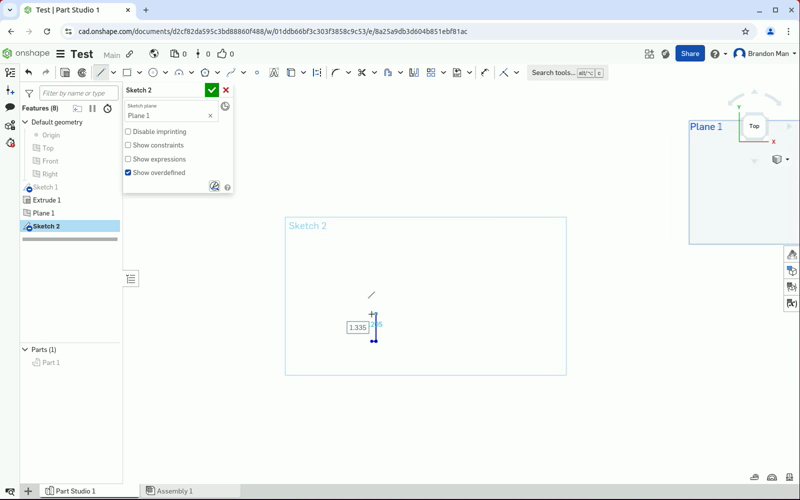
scroll(6)
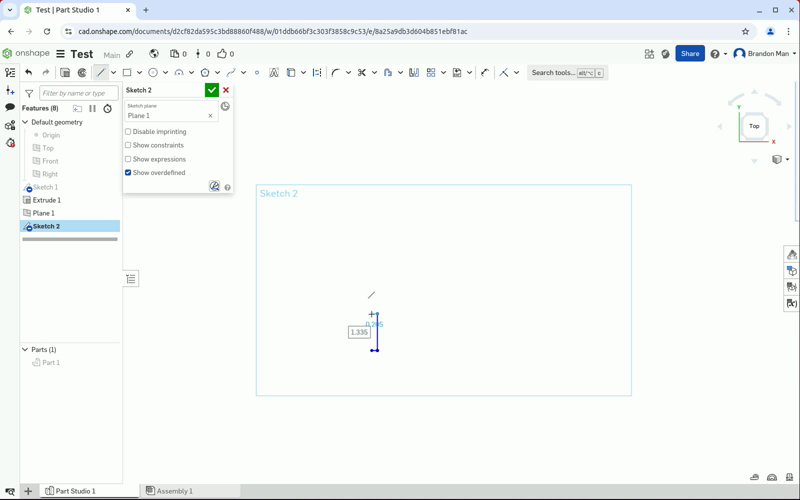
scroll(6)
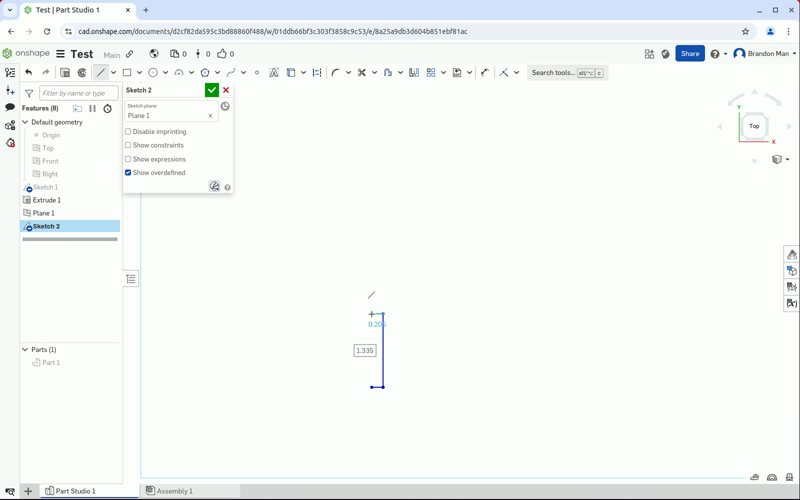
click(371, 313)
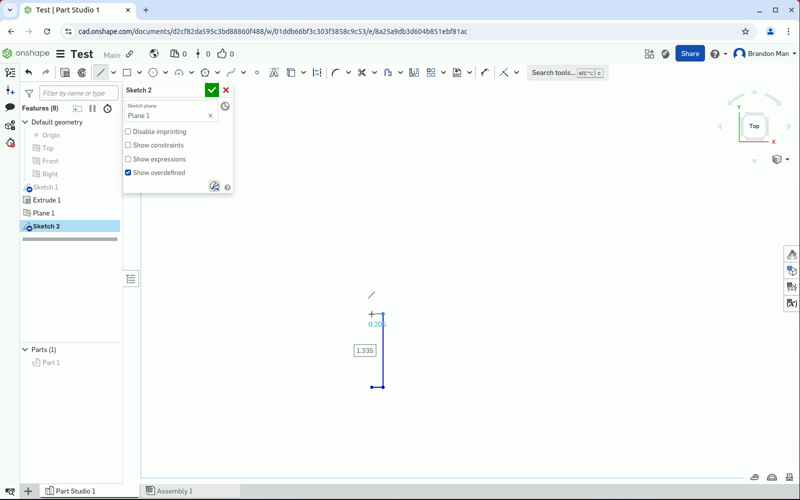
scroll(-6)
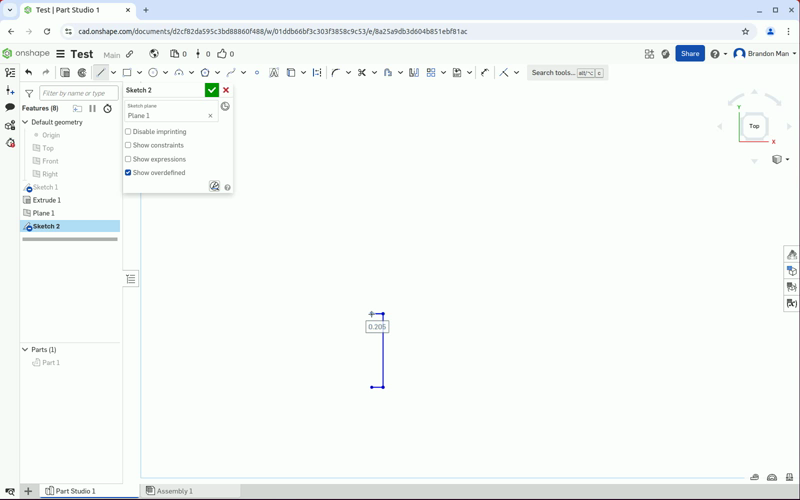
scroll(-6)
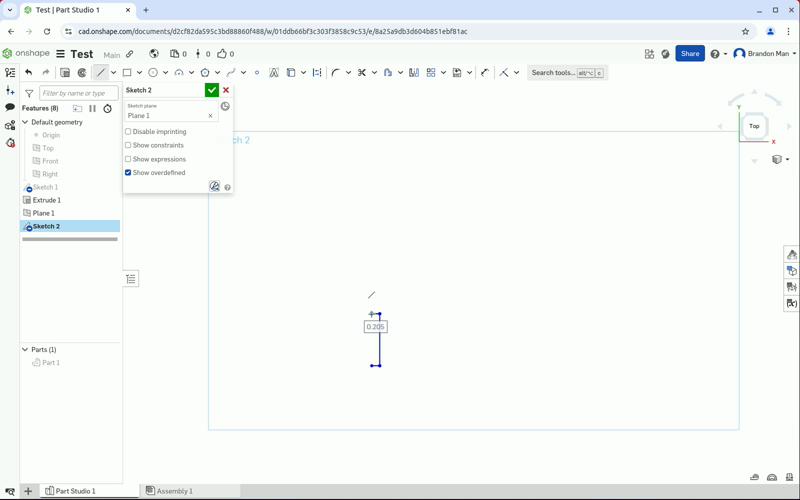
scroll(-6)
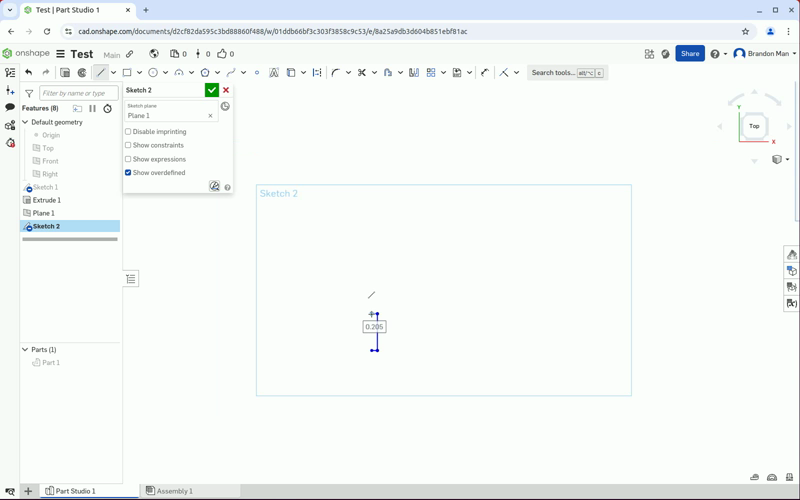
scroll(-6)
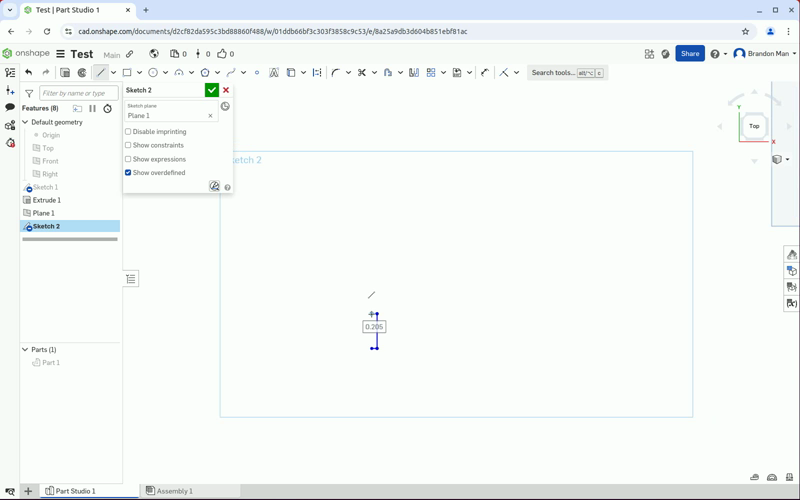
scroll(-6)
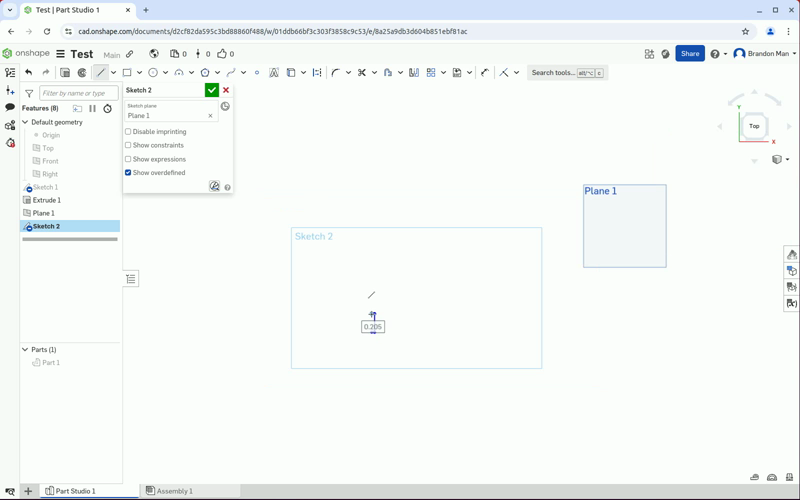
scroll(-6)
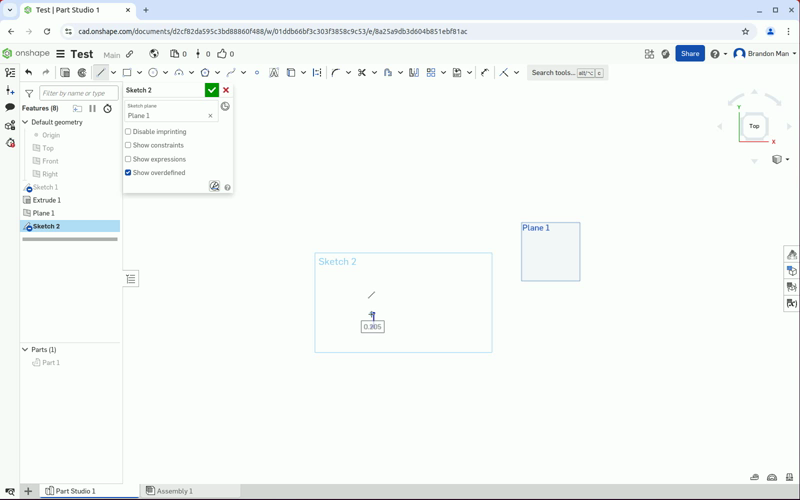
scroll(-6)
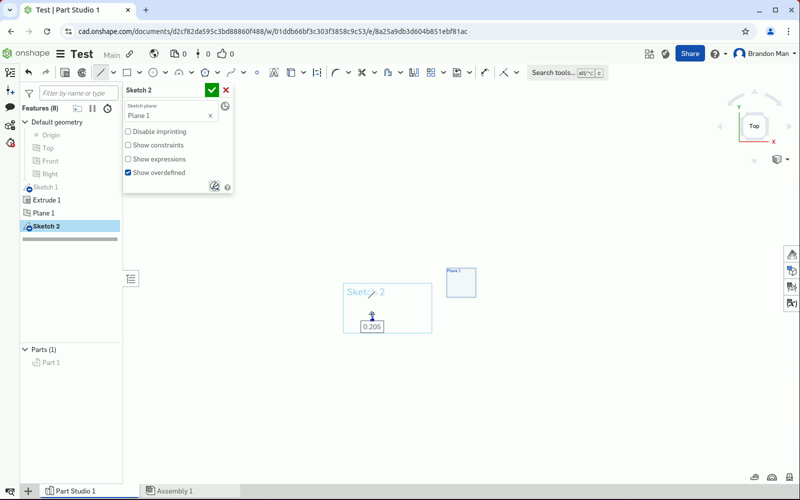
key_up(shift)
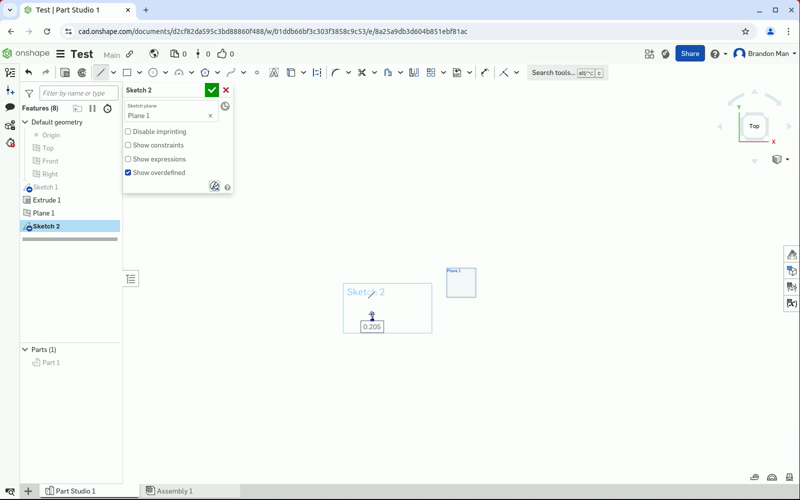
mouse_move(401, 313)
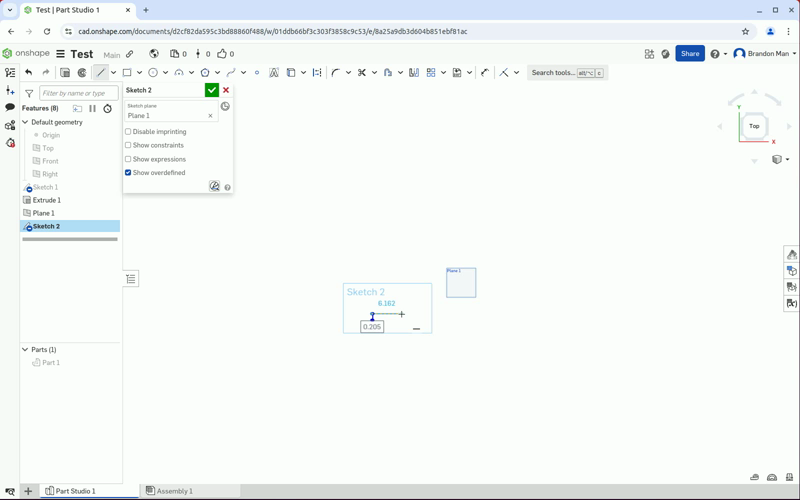
key_down(shift)
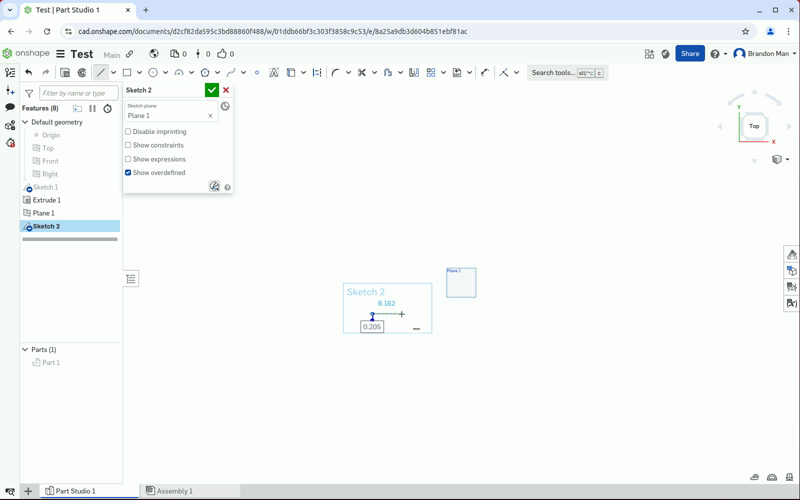
mouse_move(371, 320)
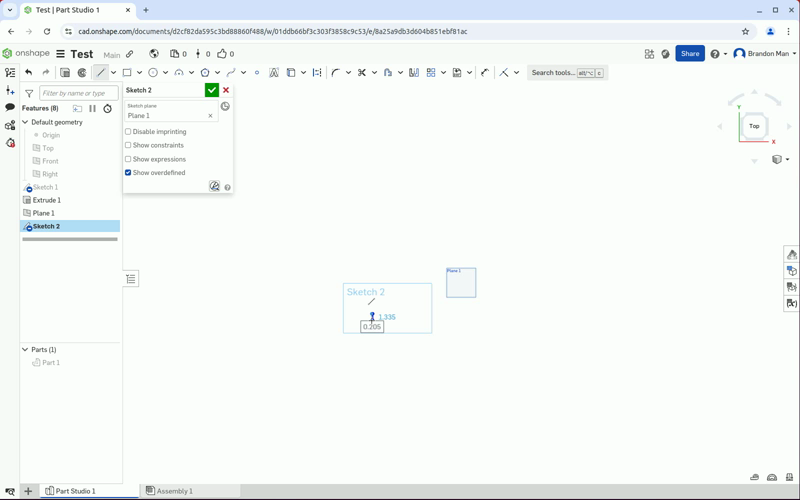
scroll(6)
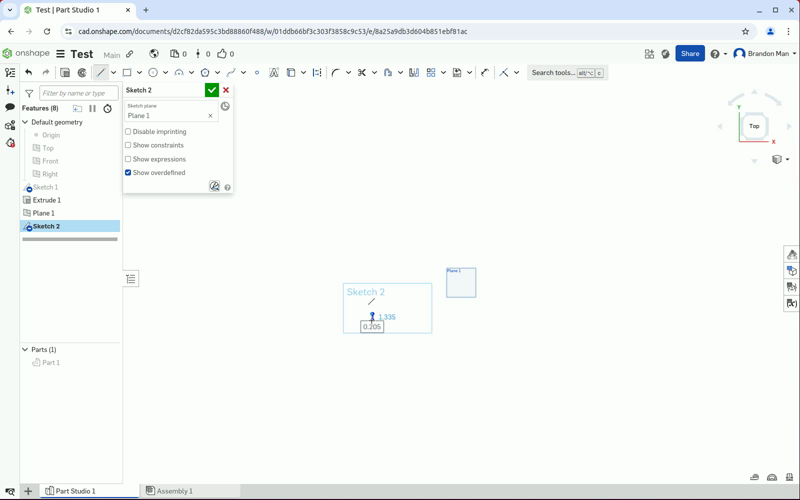
scroll(6)
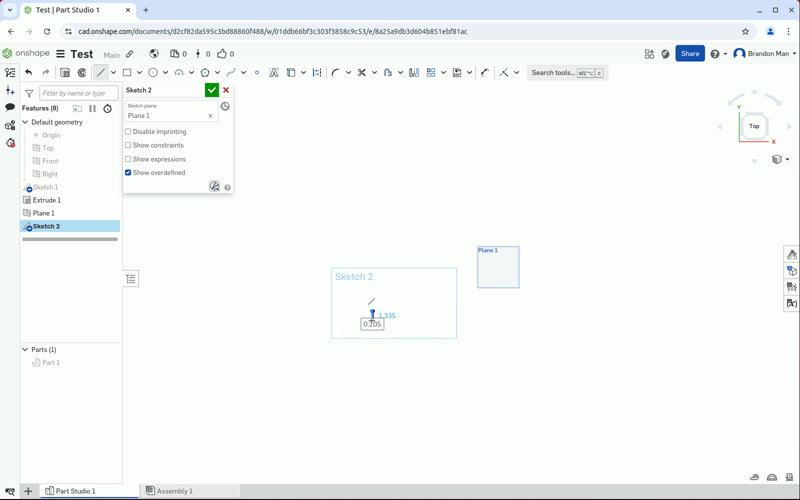
scroll(6)
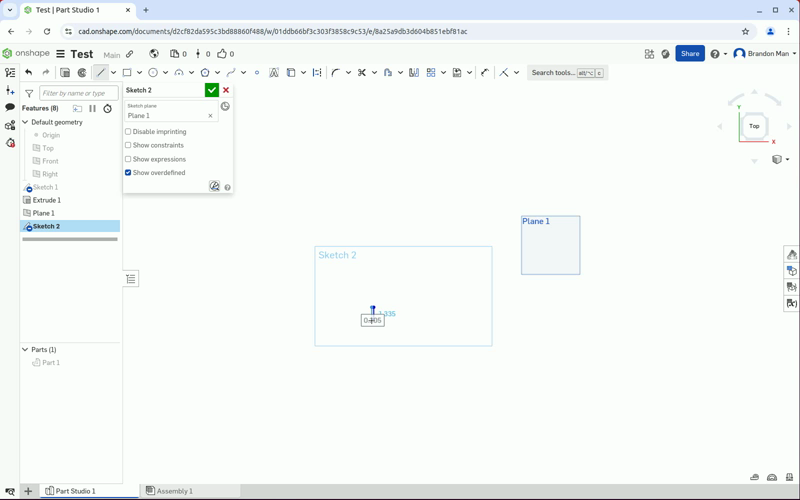
scroll(6)
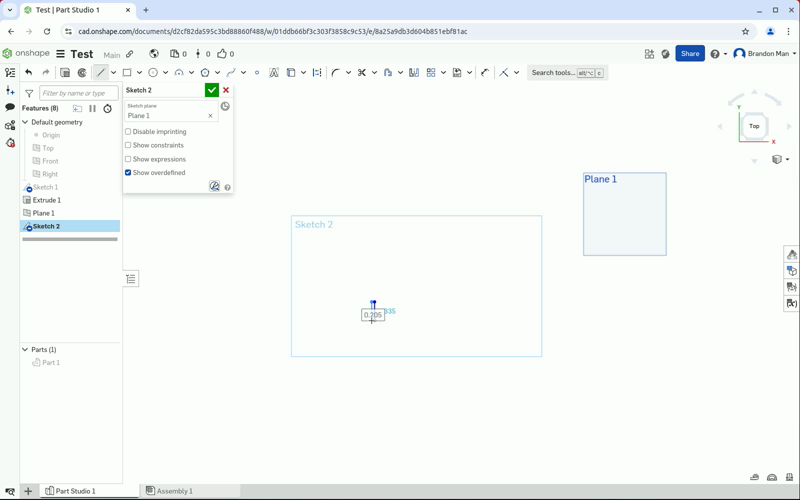
scroll(6)
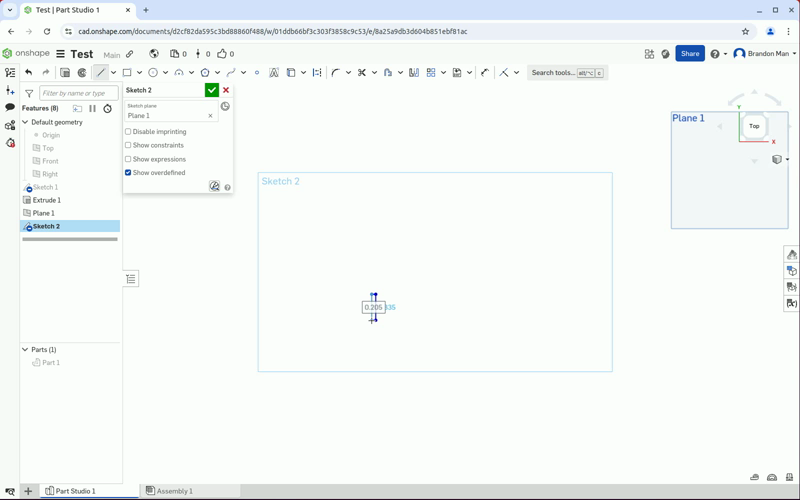
scroll(6)
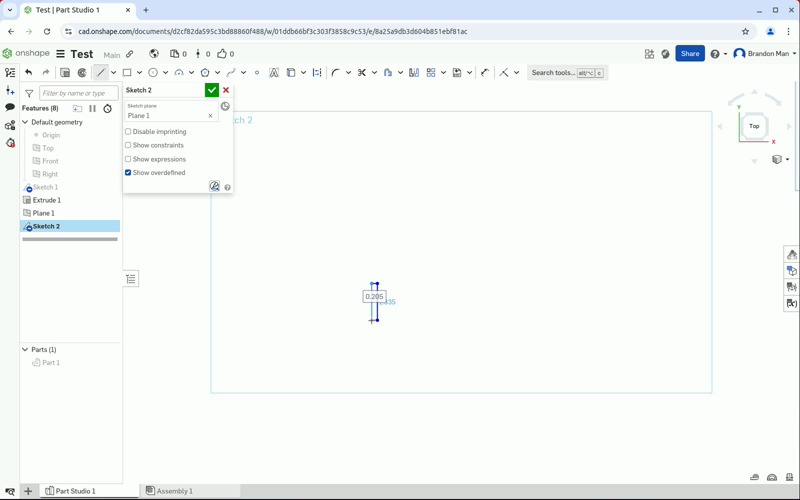
scroll(6)
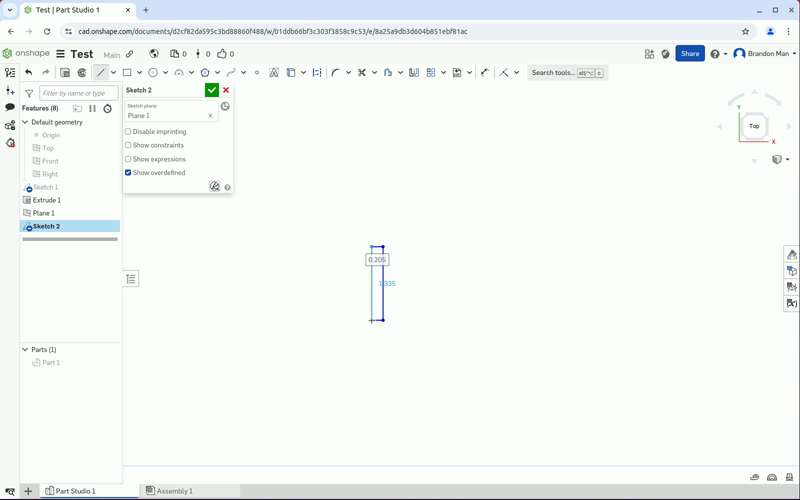
key_up(shift)
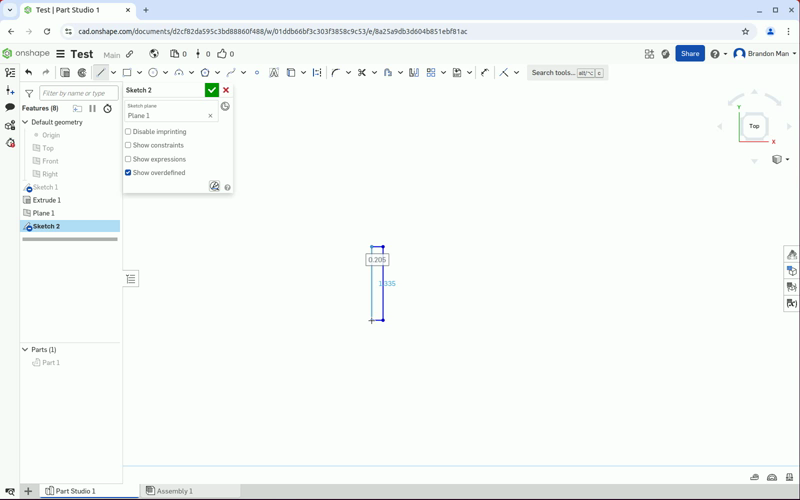
click(371, 320)
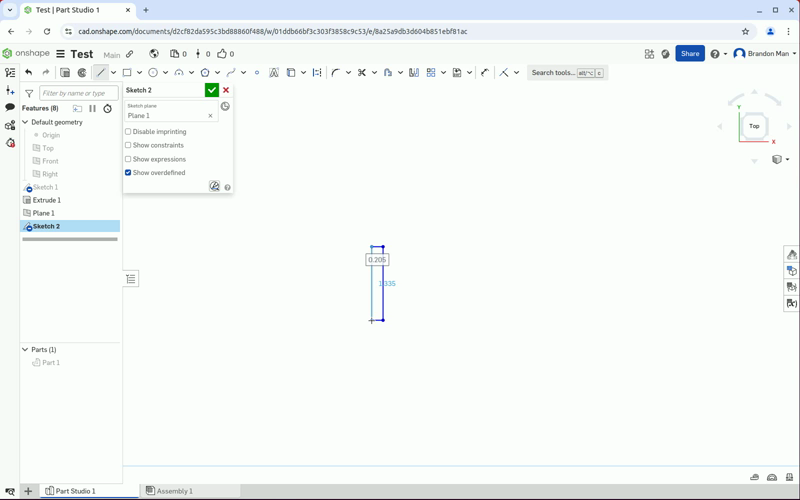
scroll(-6)
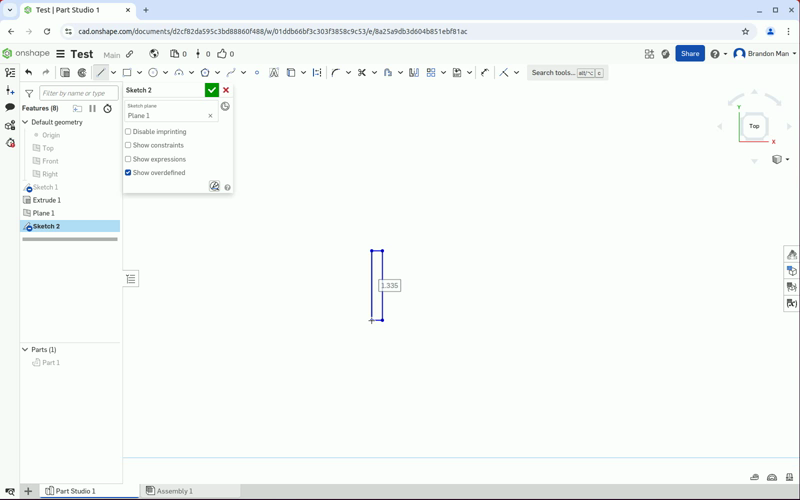
scroll(-6)
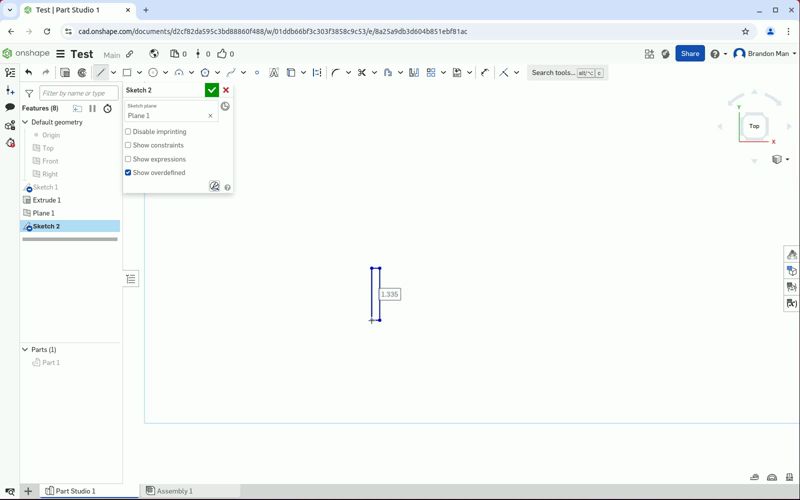
scroll(-6)
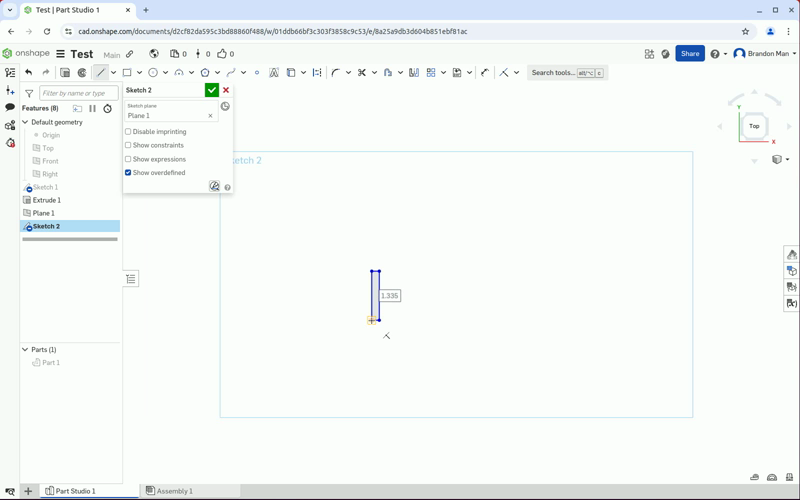
scroll(-6)
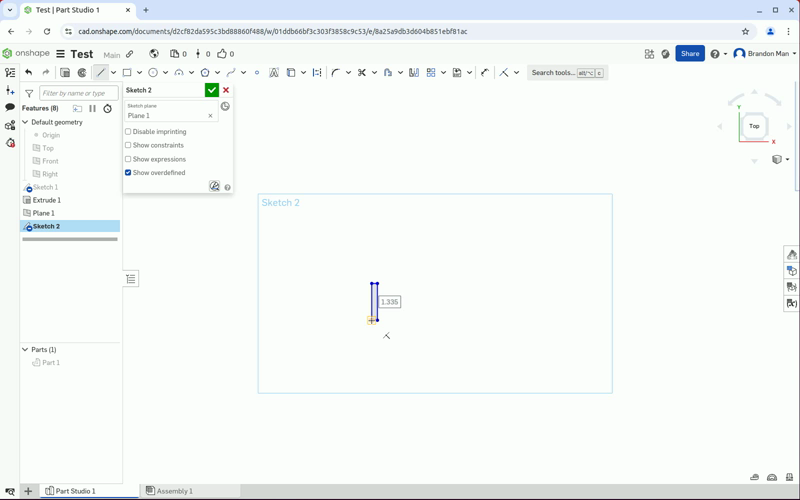
scroll(-6)
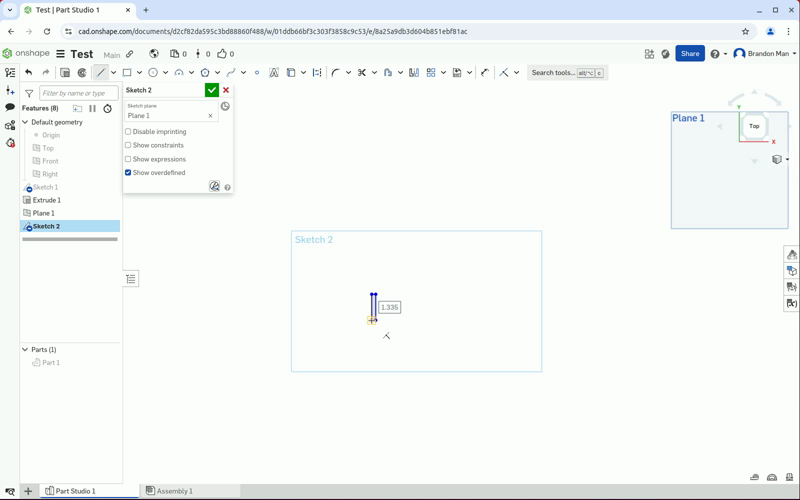
scroll(-6)
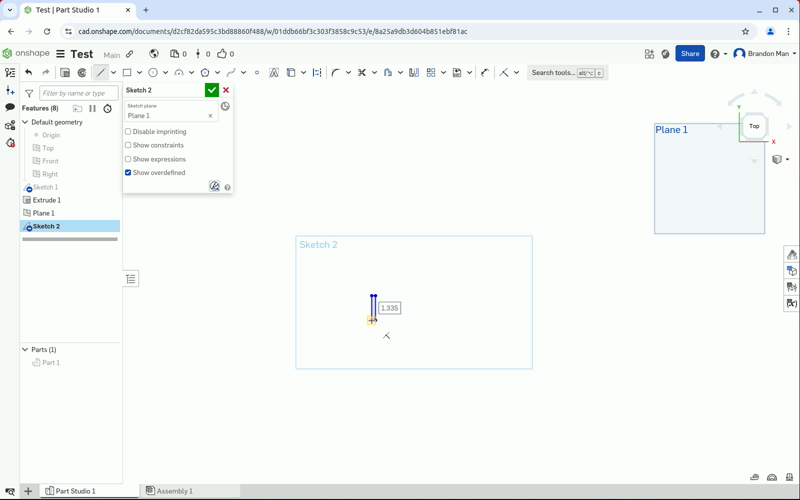
scroll(-6)
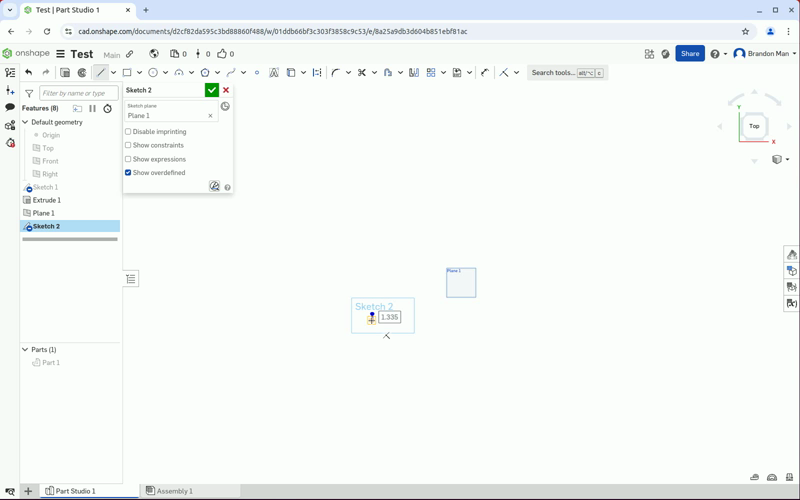
key(esc)
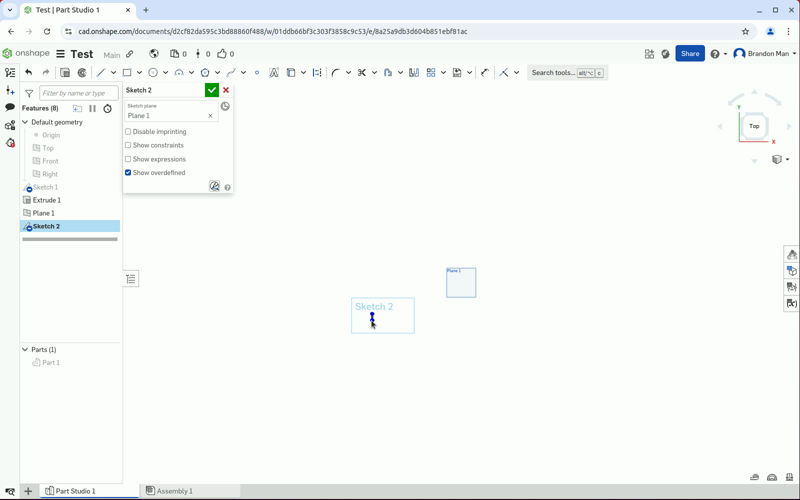
mouse_move(372, 317)
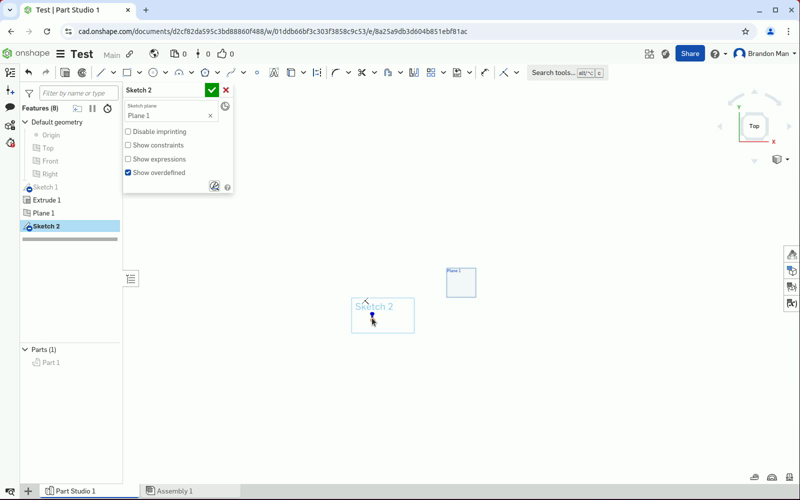
scroll(6)
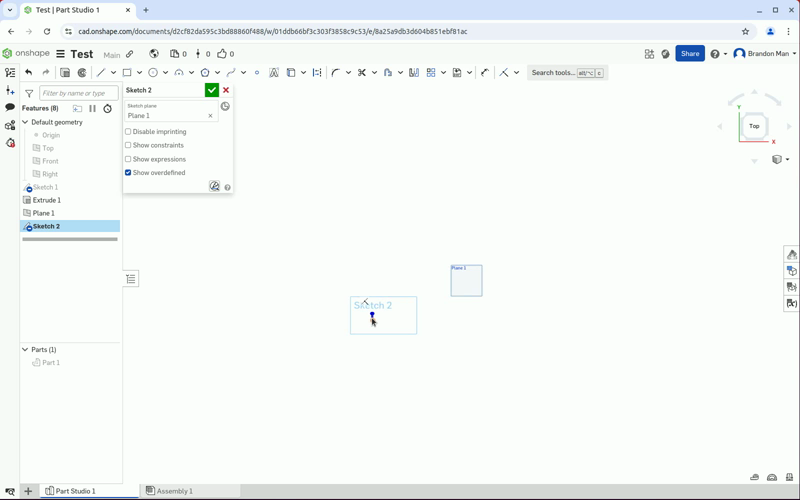
scroll(6)
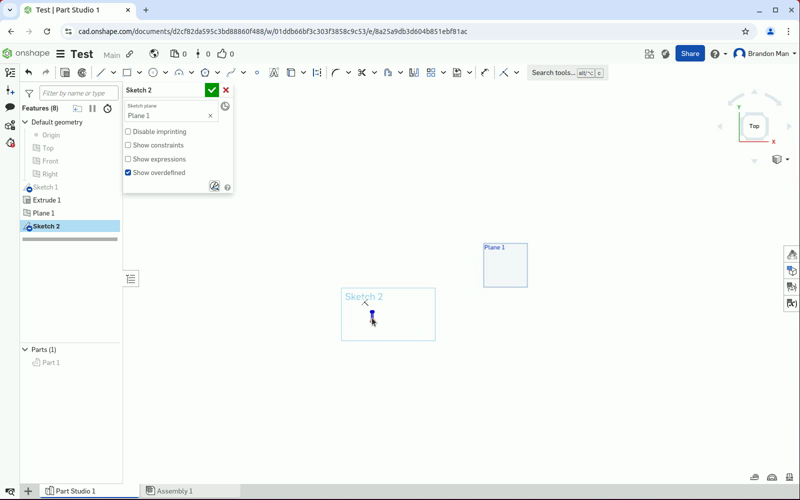
scroll(6)
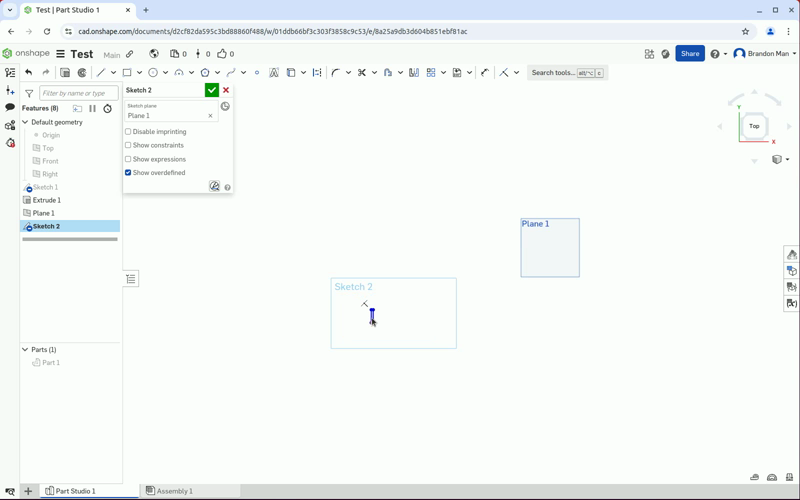
scroll(6)
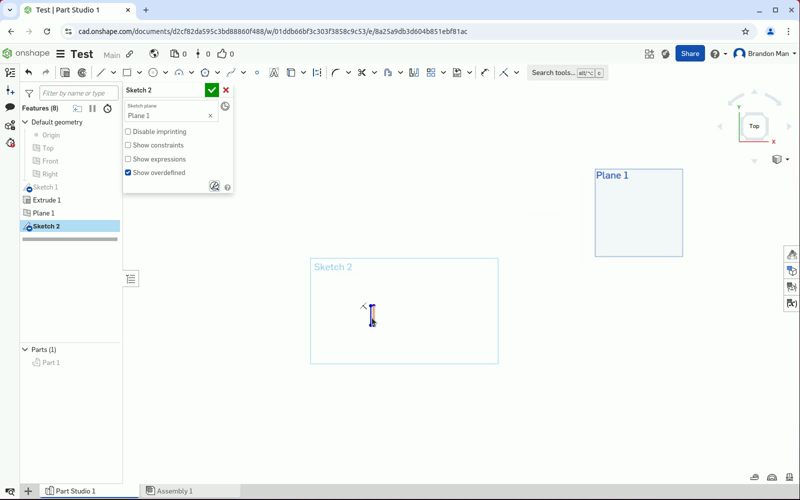
scroll(6)
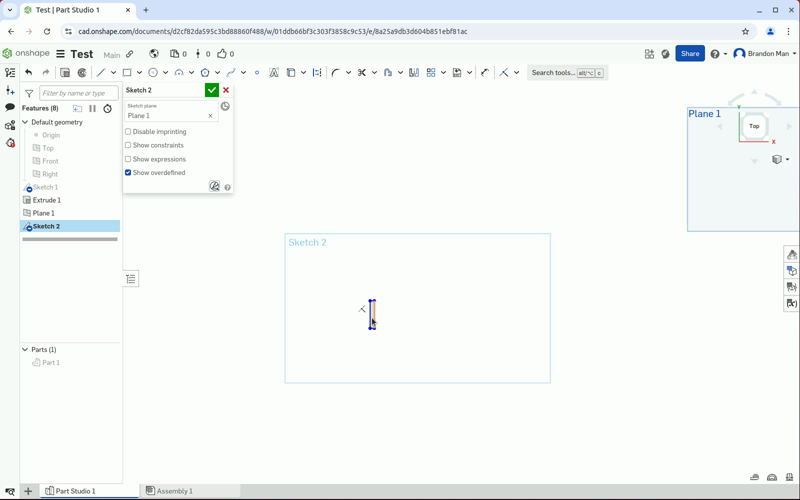
scroll(6)
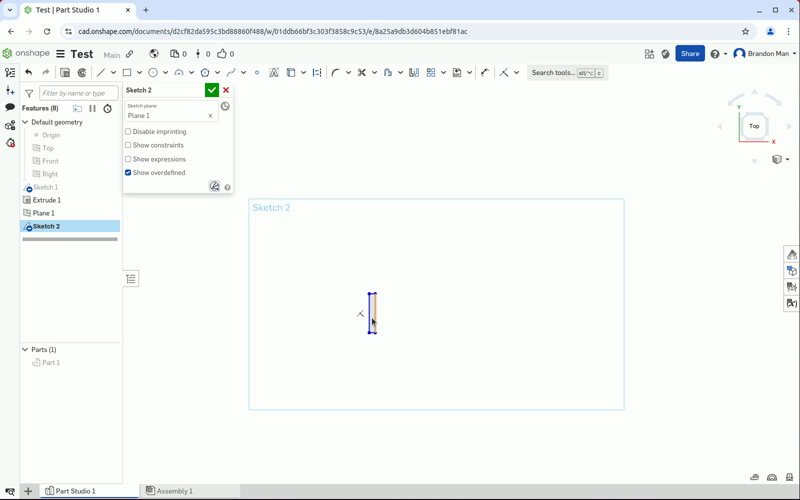
scroll(6)
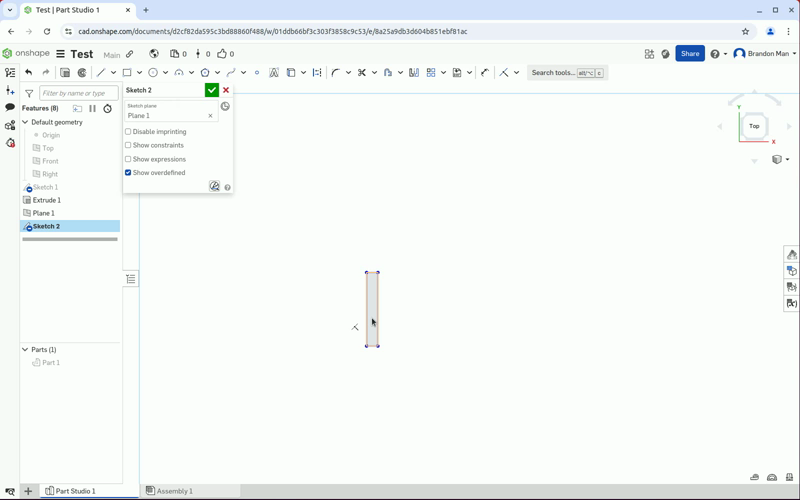
click(372, 317)
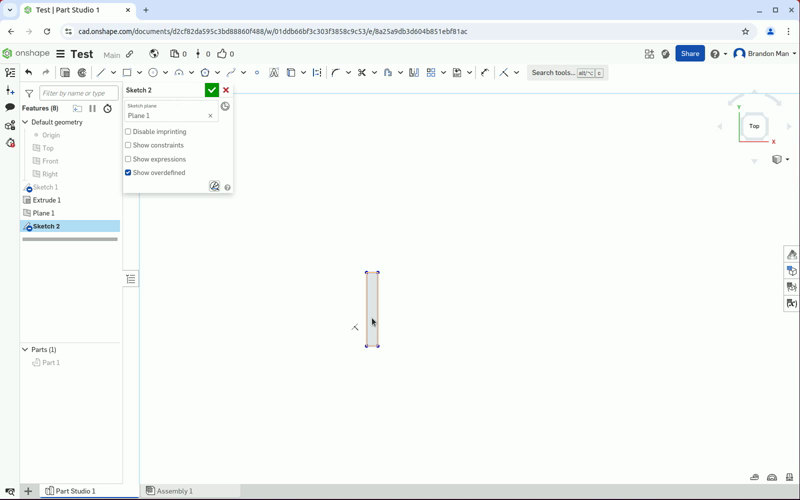
scroll(-6)
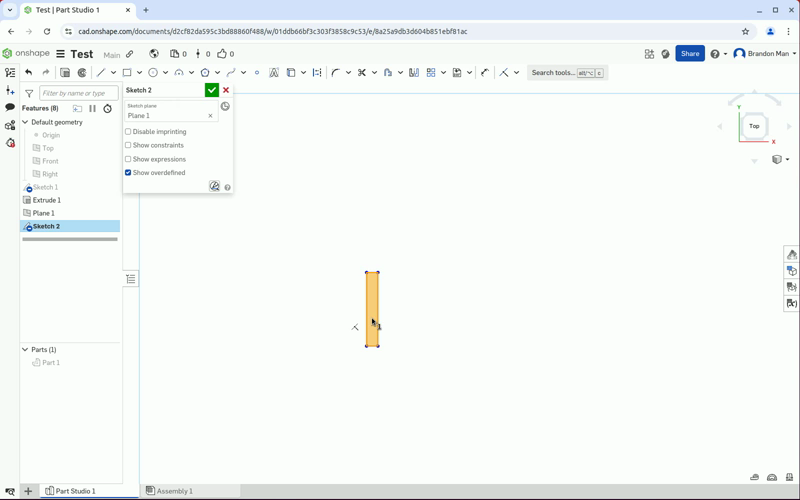
scroll(-6)
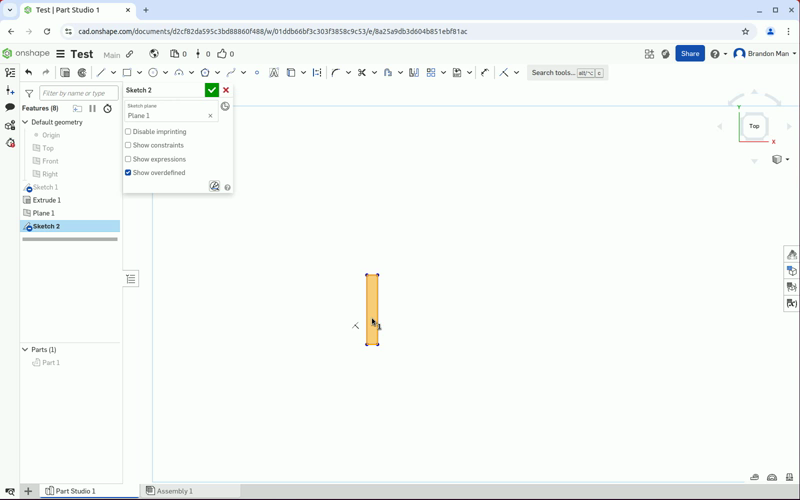
scroll(-6)
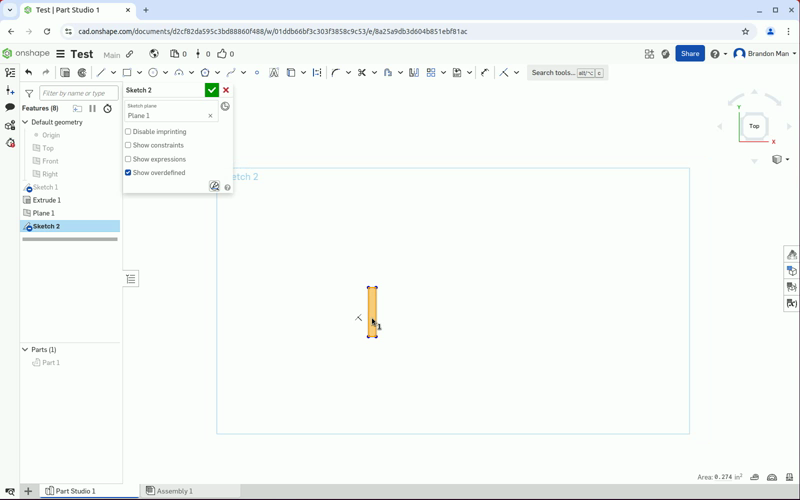
scroll(-6)
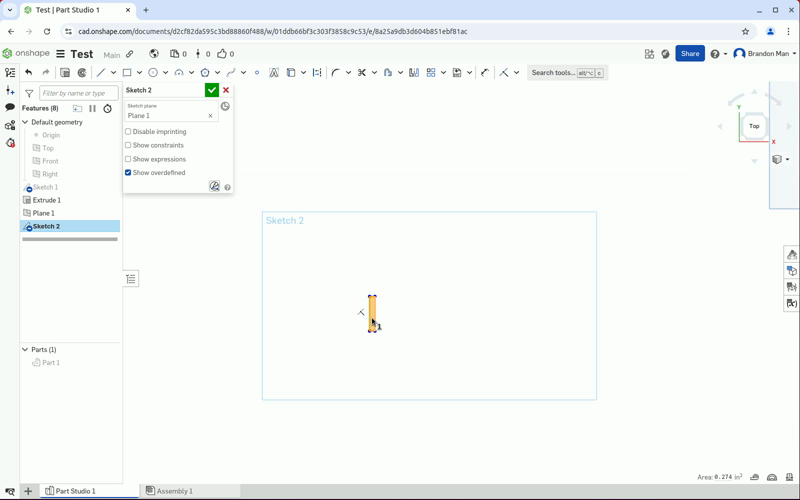
scroll(-6)
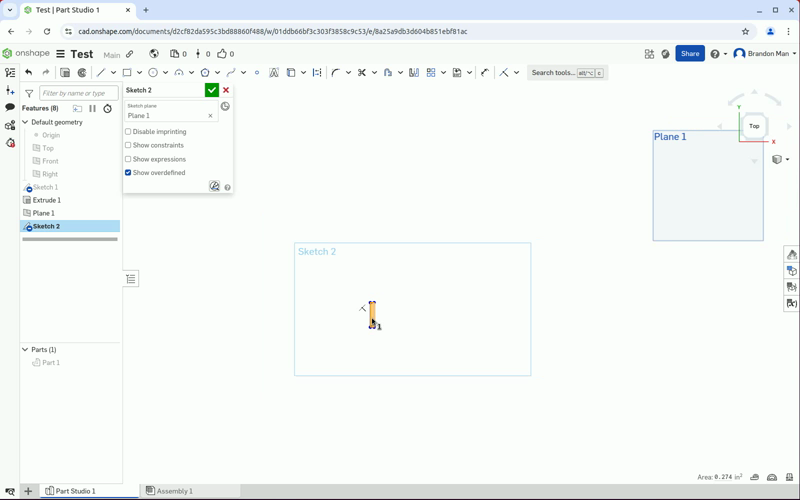
scroll(-6)
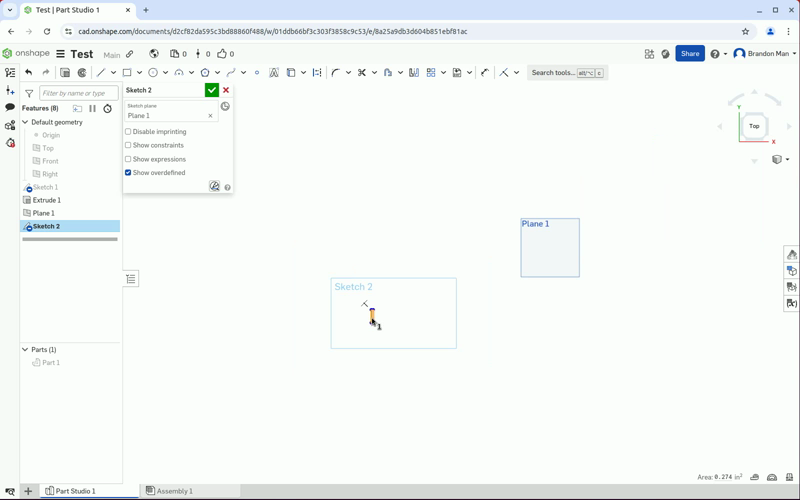
scroll(-6)
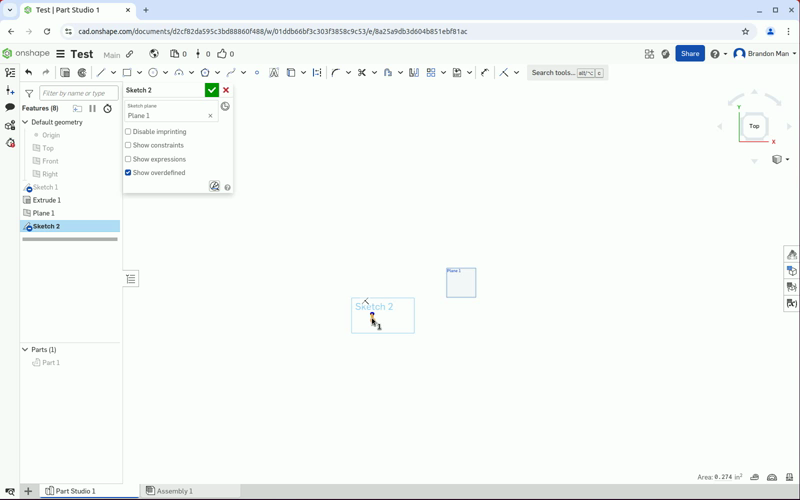
mouse_move(73, 352)
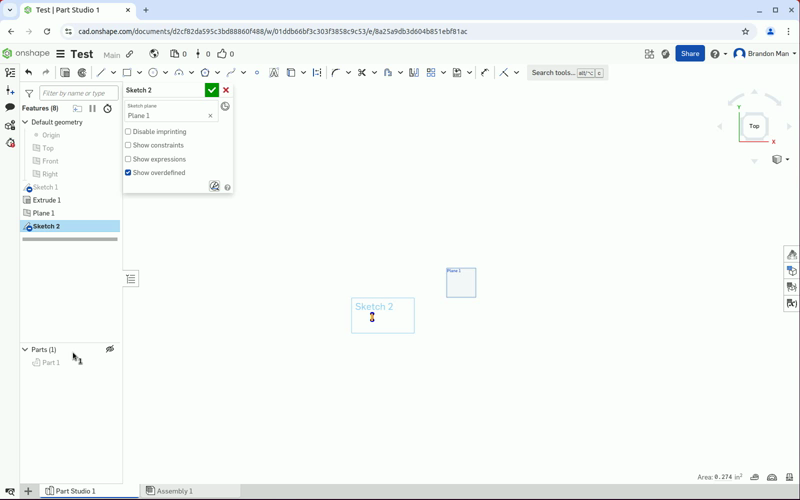
key(shift+y)
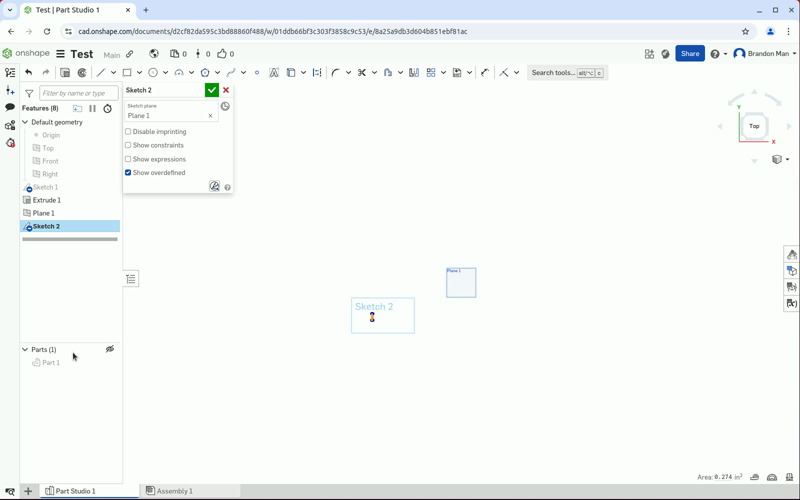
key(shift+e)
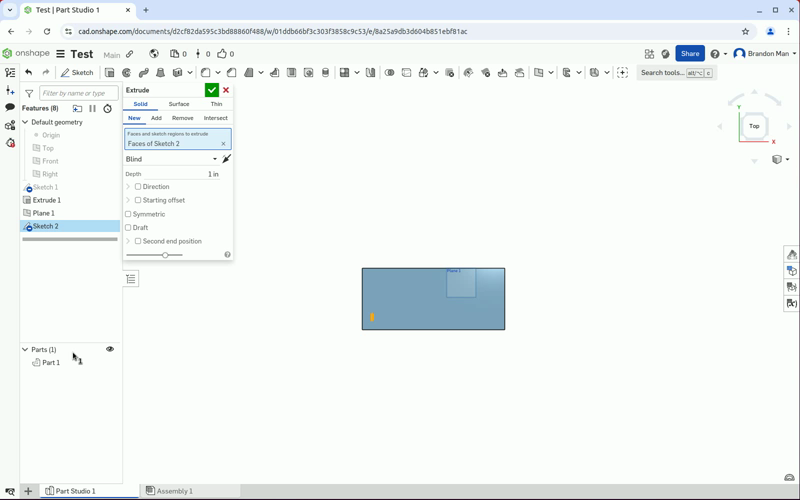
mouse_move(143, 106)
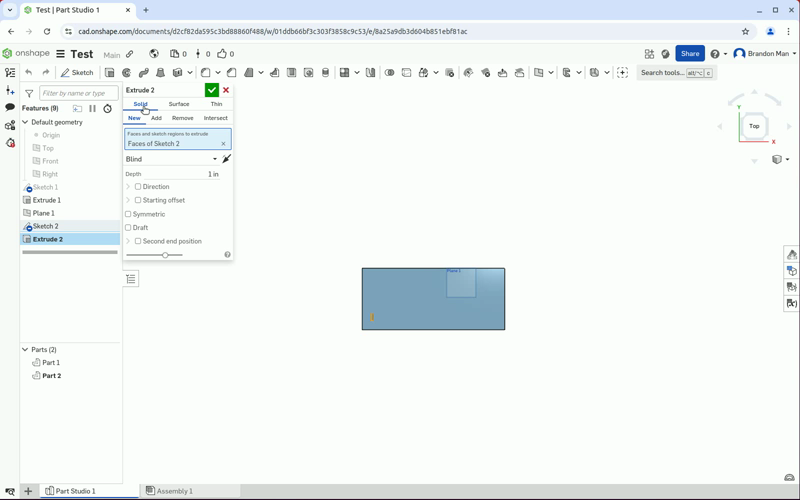
click(143, 106)
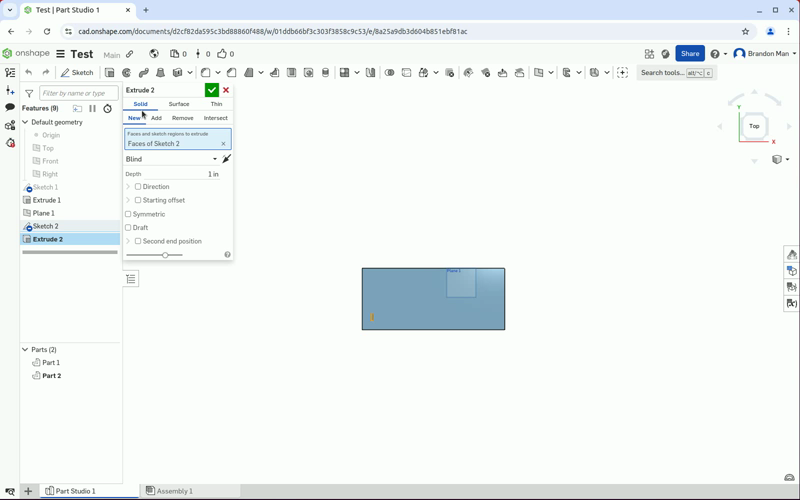
mouse_move(137, 120)
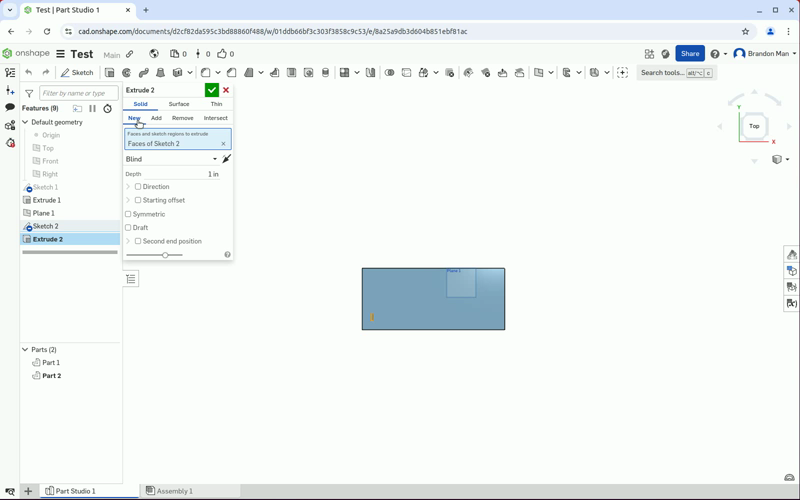
click(137, 120)
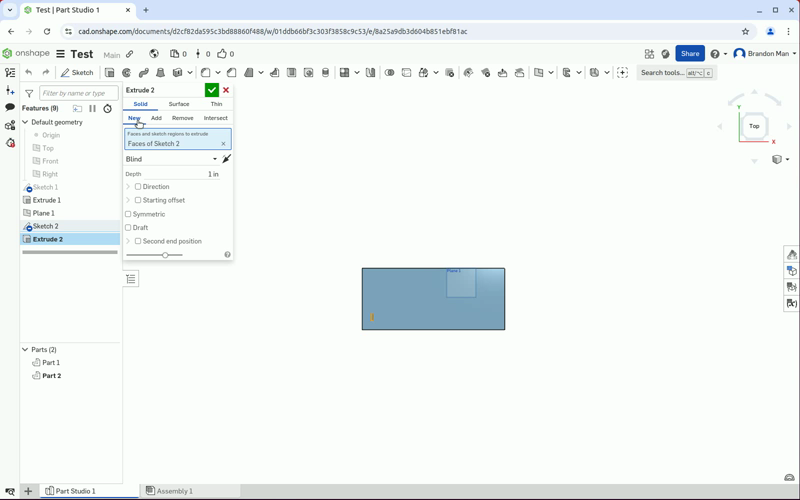
key(tab, 4)
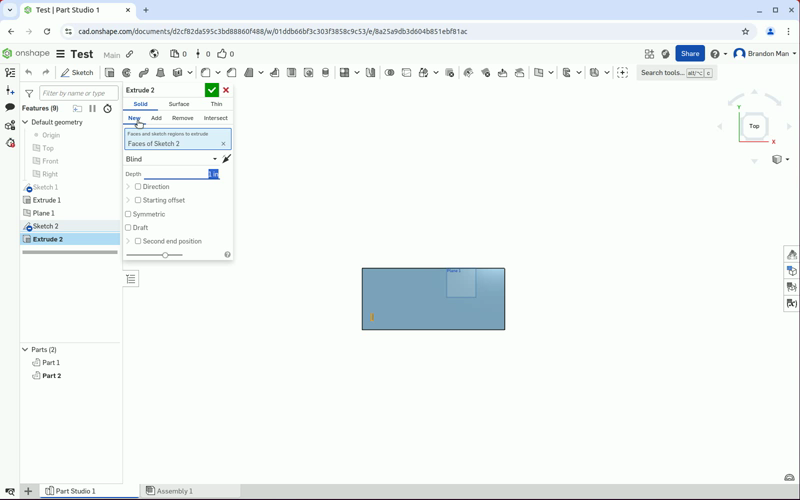
text(0.481)
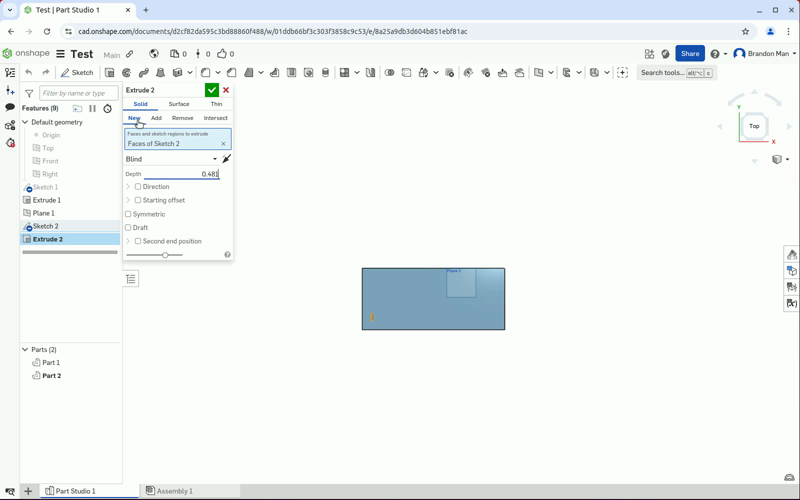
key(enter)
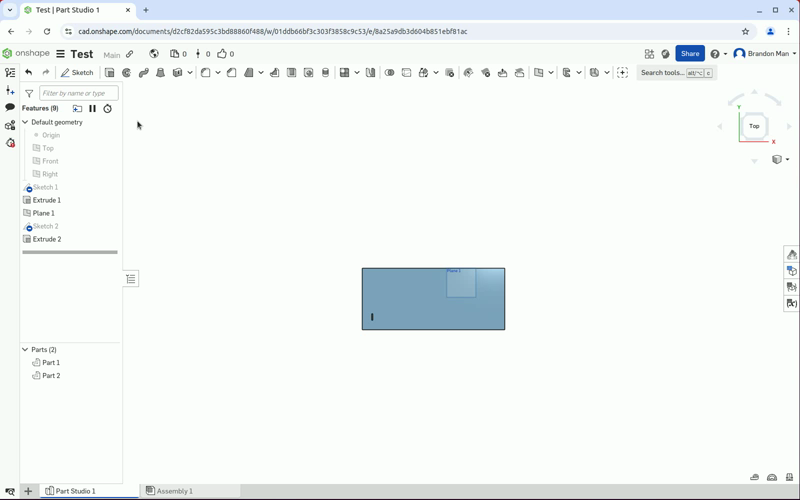
key(shift+h)
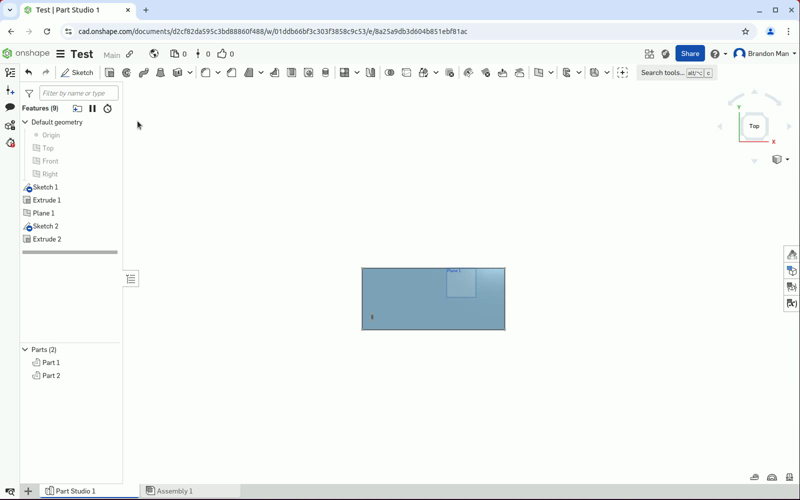
key(shift+h)
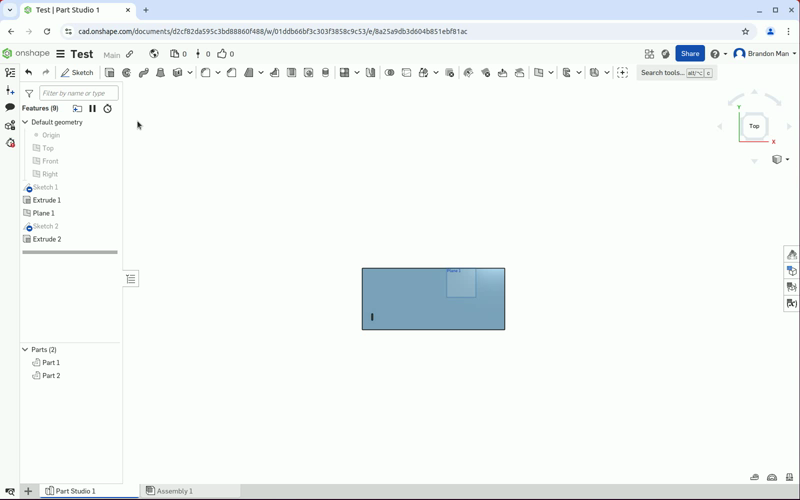
mouse_move(73, 189)
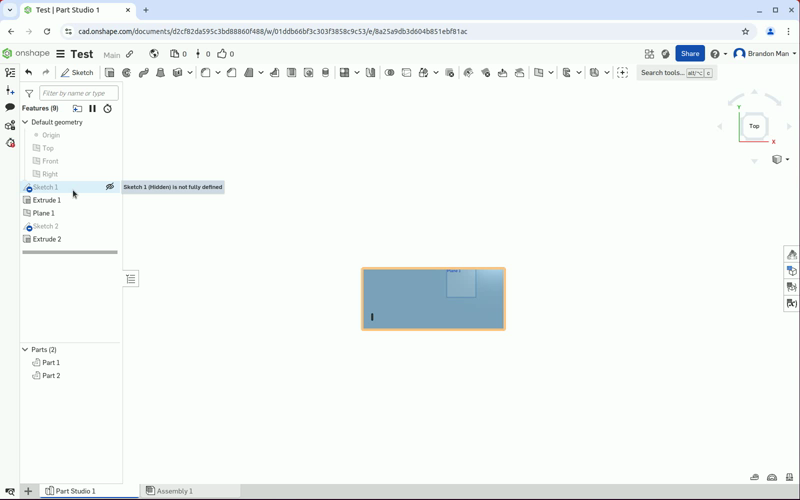
click(73, 189)
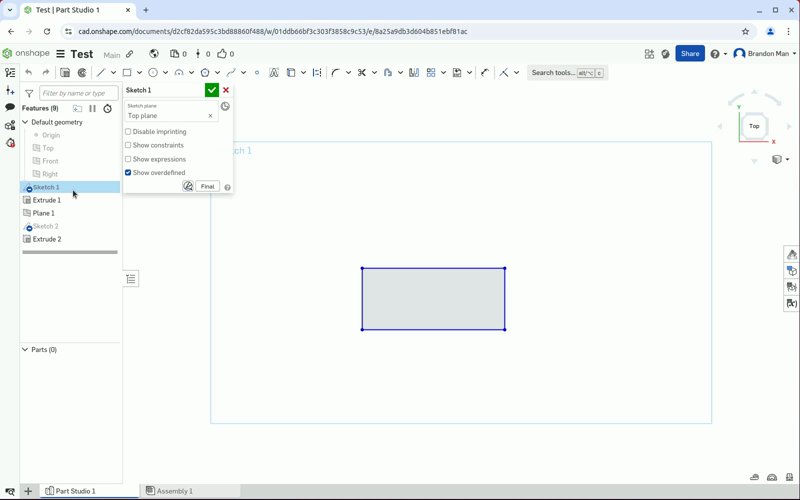
mouse_move(229, 92)
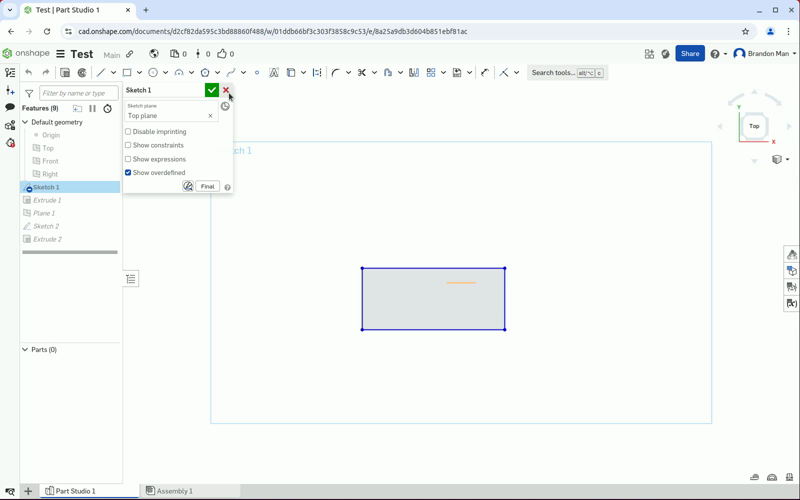
click(229, 92)
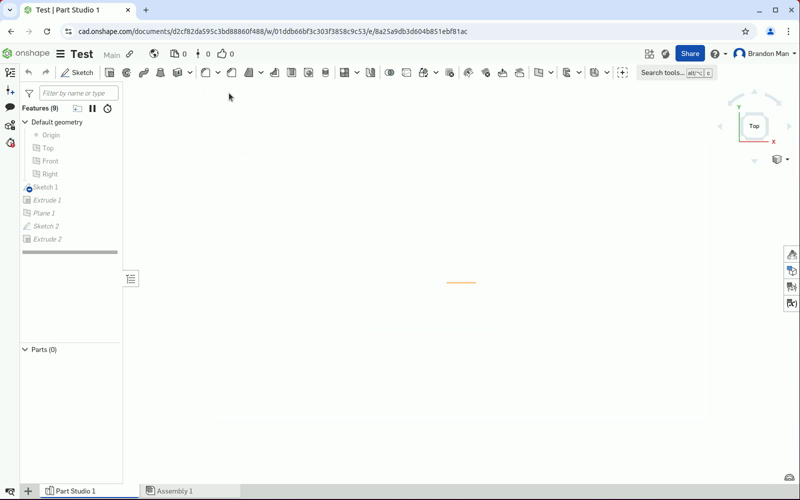
key(shift+s)
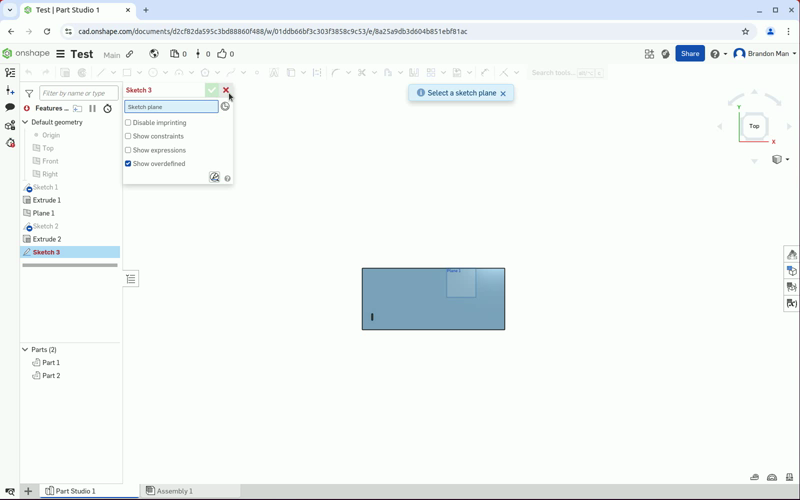
mouse_move(73, 215)
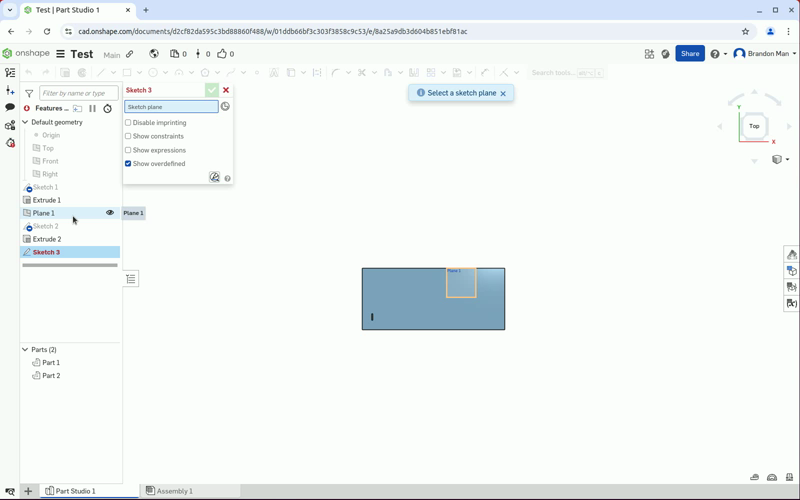
click(73, 215)
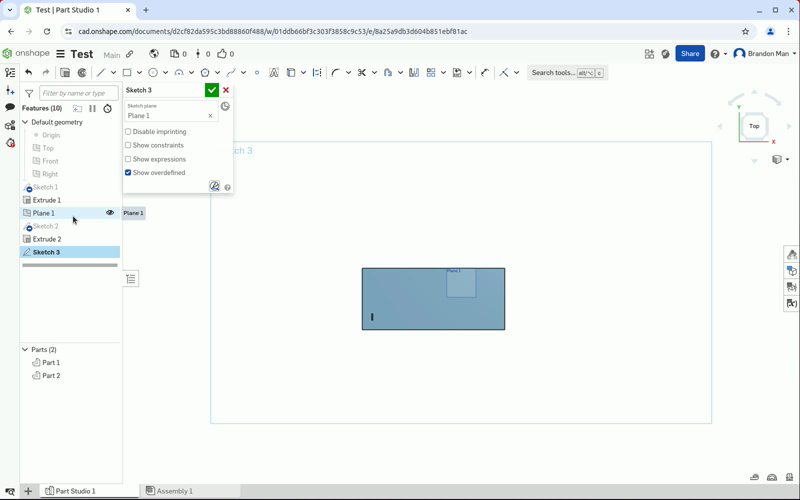
mouse_move(73, 352)
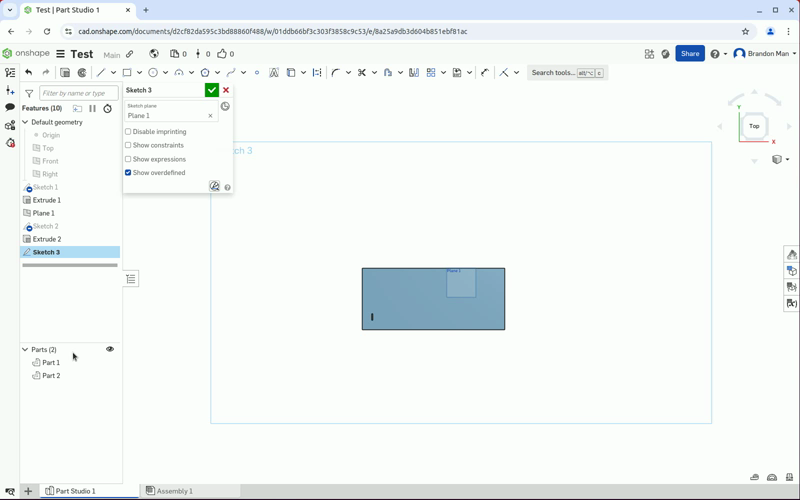
key(y)
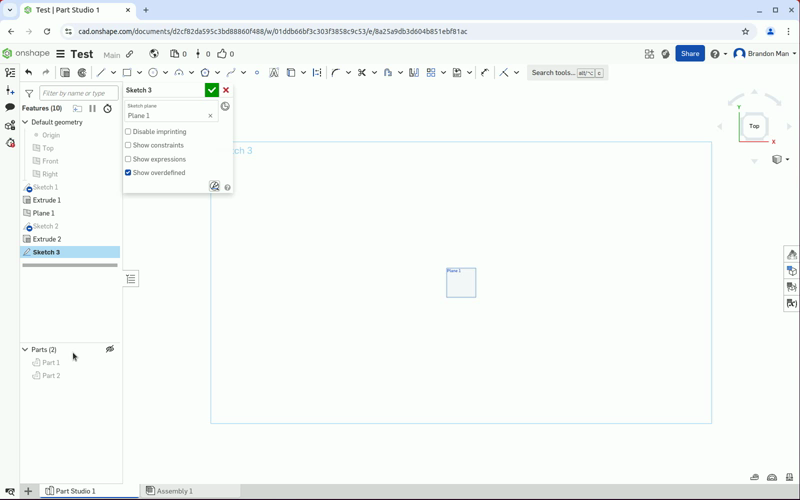
key(l)
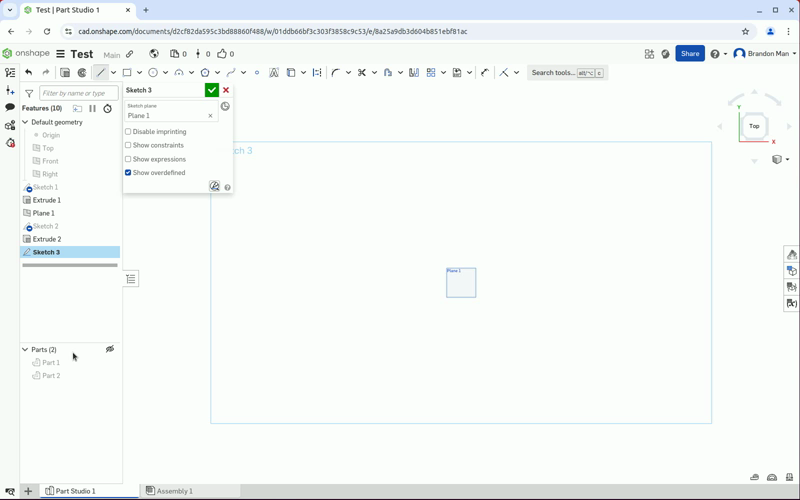
key_down(shift)
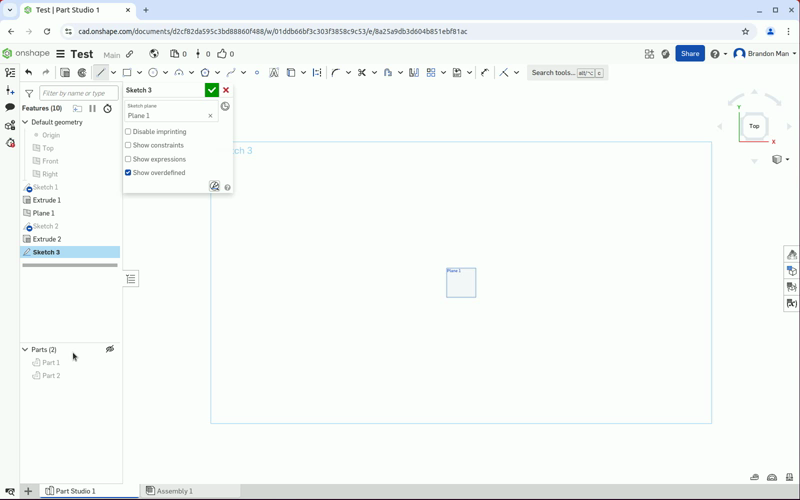
mouse_move(371, 284)
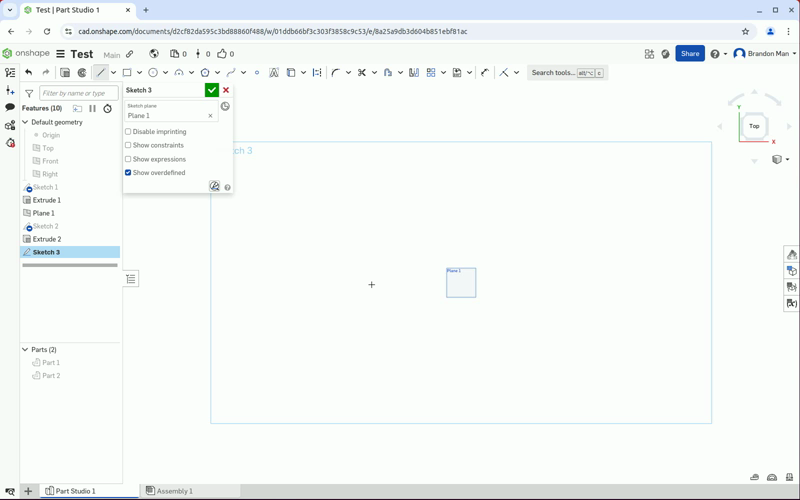
click(371, 284)
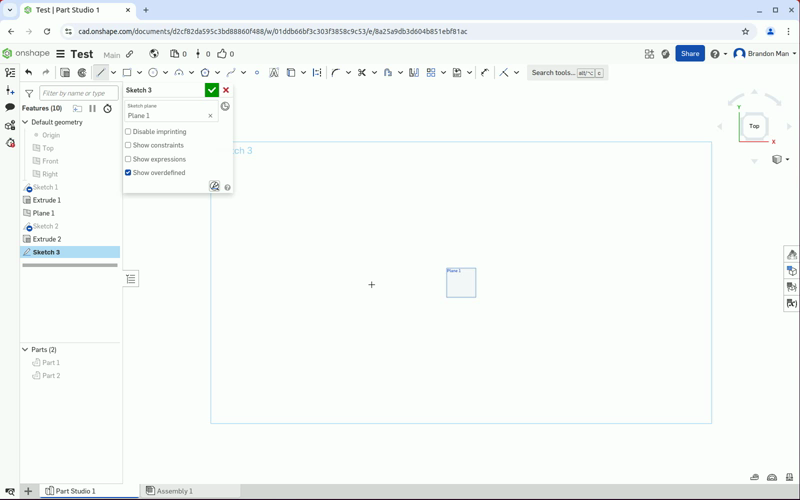
key_up(shift)
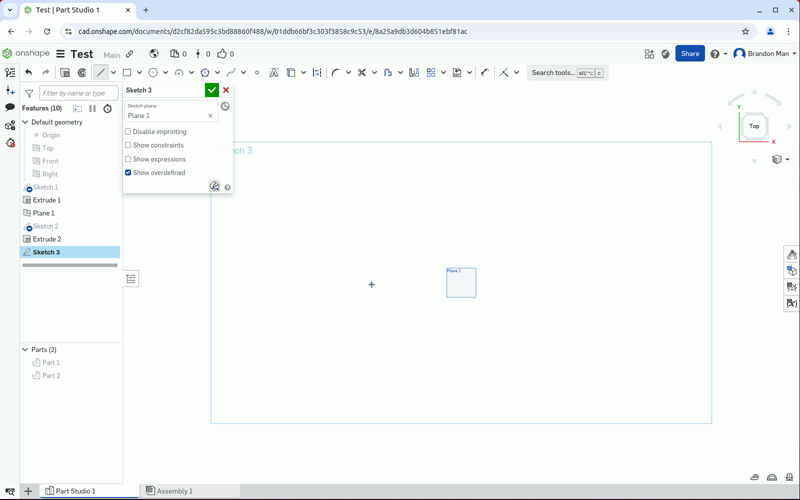
key_down(shift)
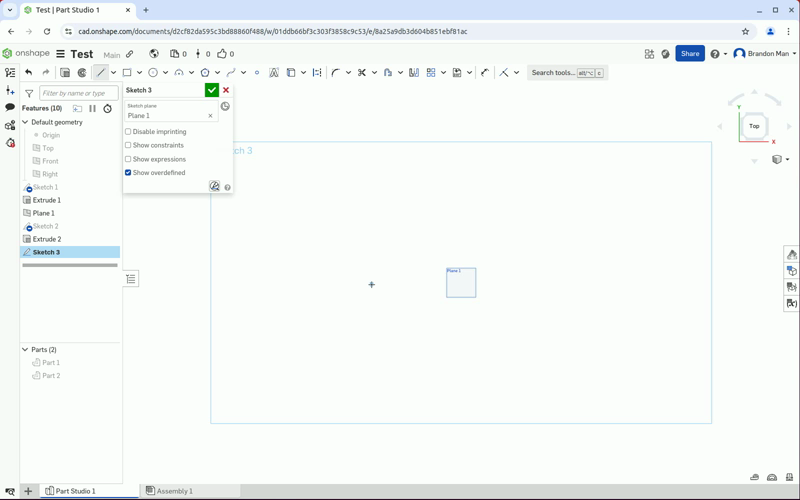
mouse_move(401, 284)
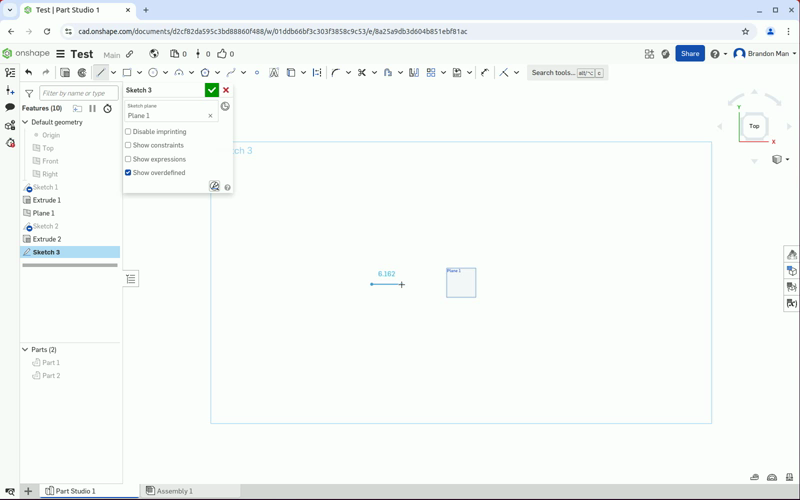
mouse_move(372, 284)
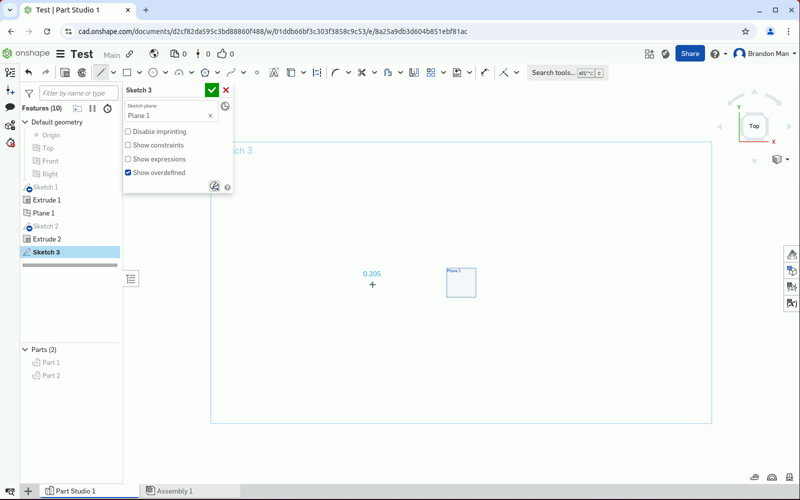
scroll(6)
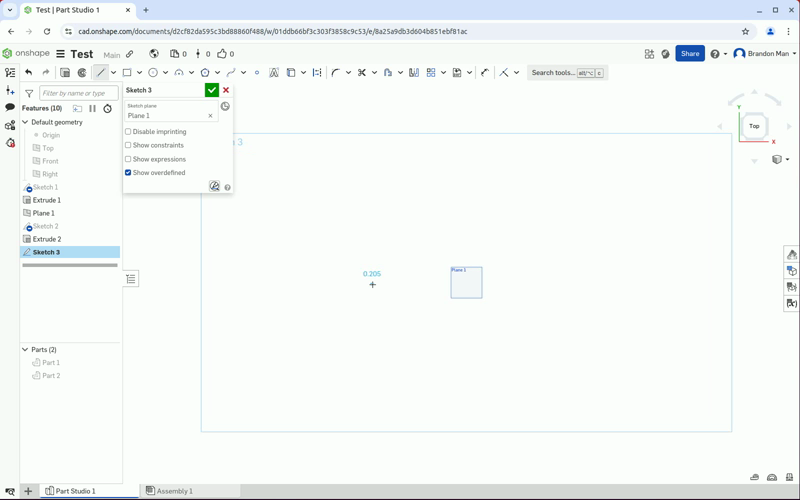
scroll(6)
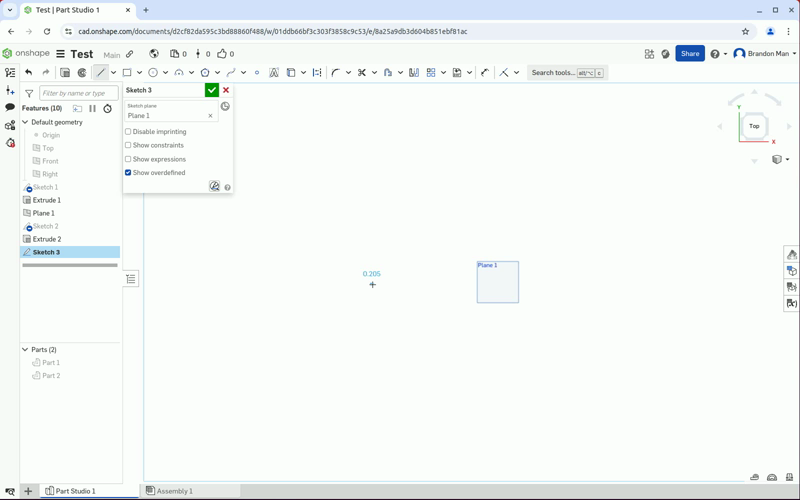
scroll(6)
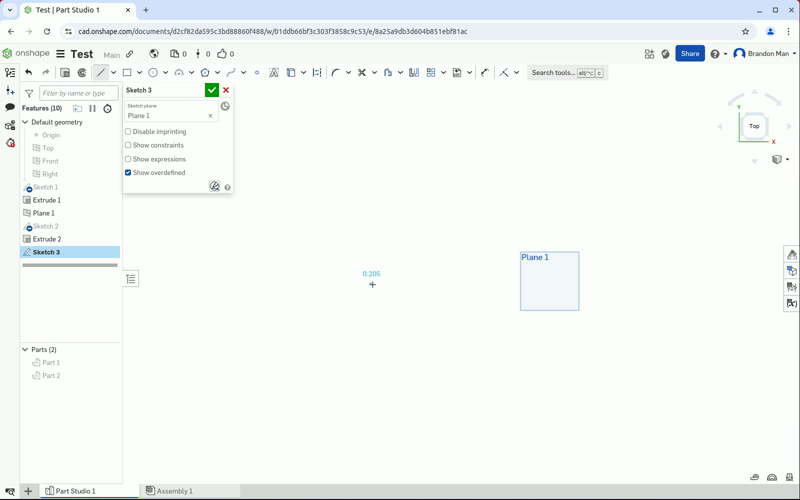
scroll(6)
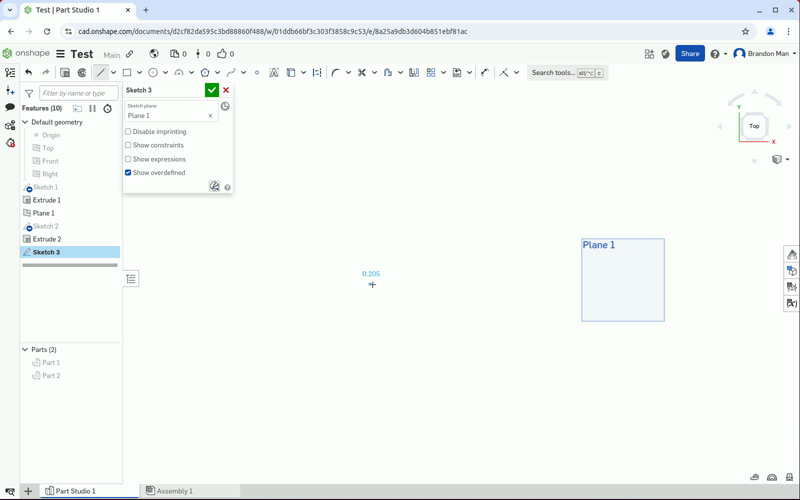
scroll(6)
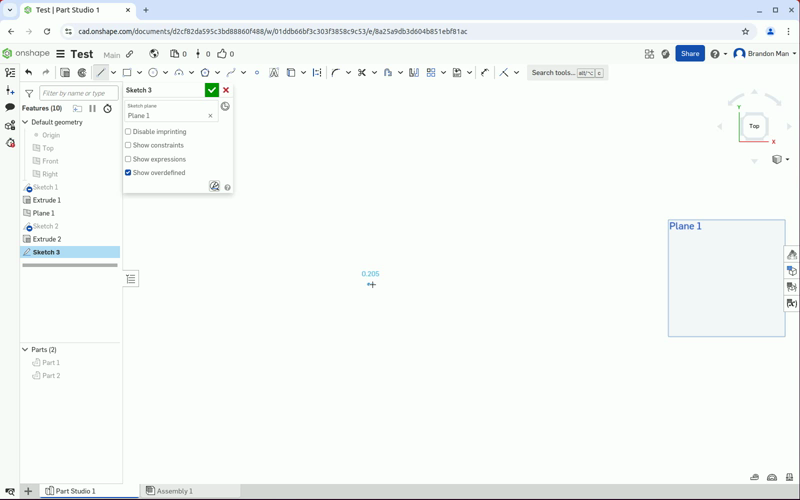
scroll(6)
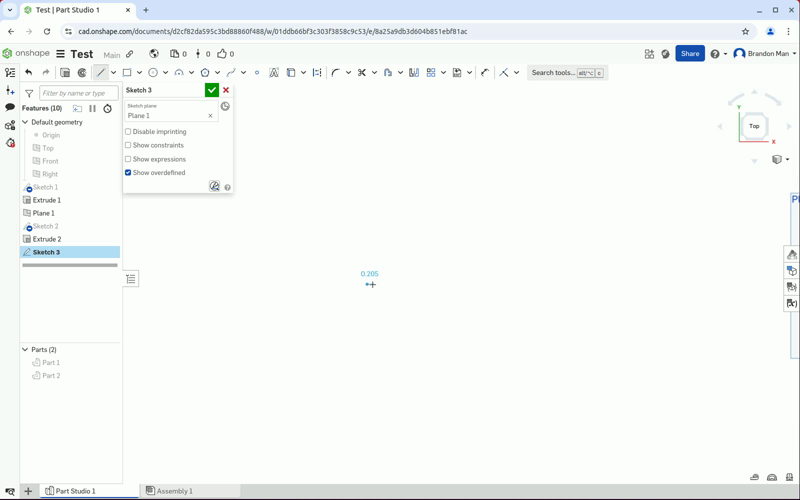
scroll(6)
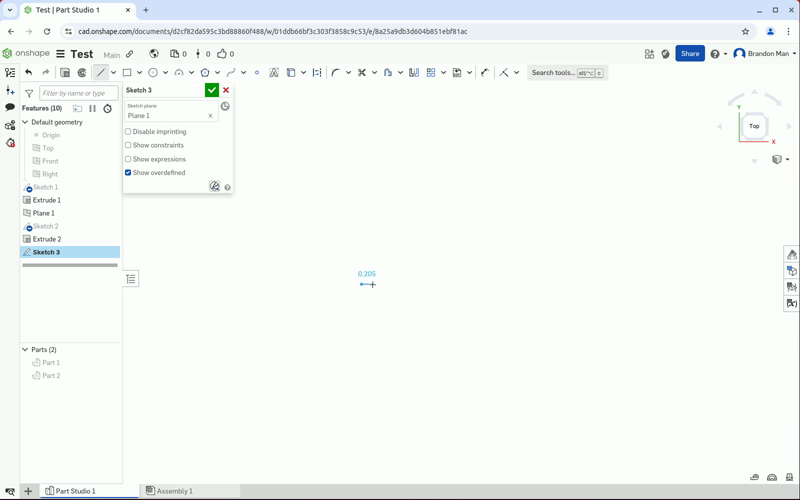
click(372, 284)
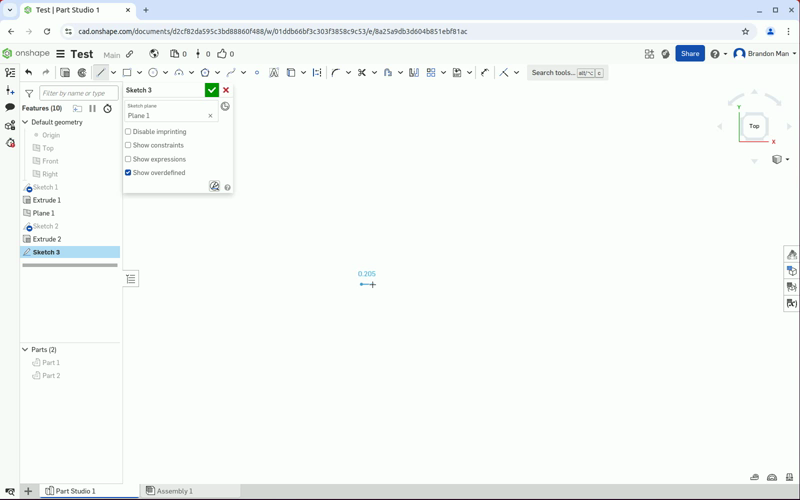
scroll(-6)
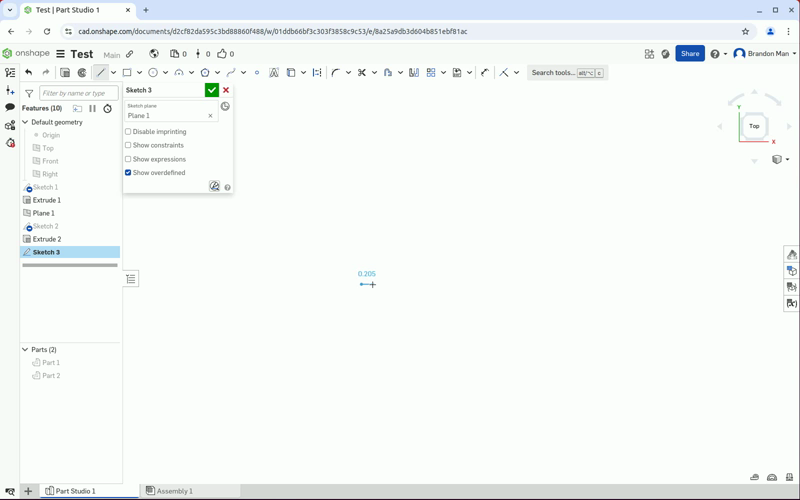
scroll(-6)
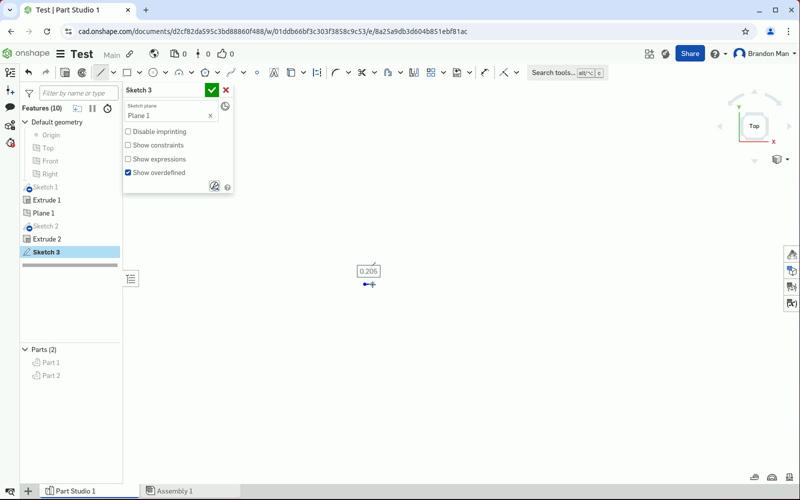
scroll(-6)
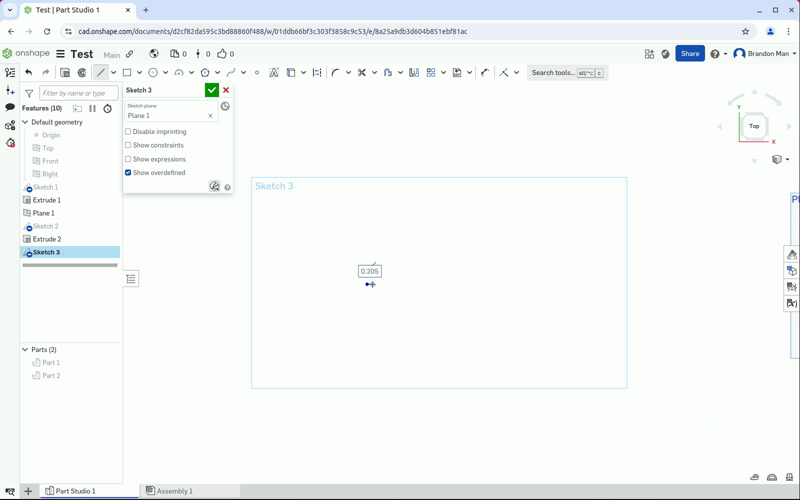
scroll(-6)
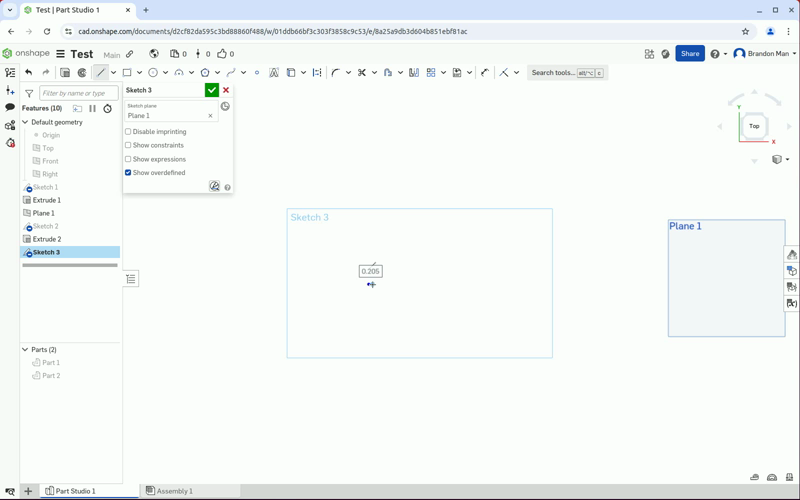
scroll(-6)
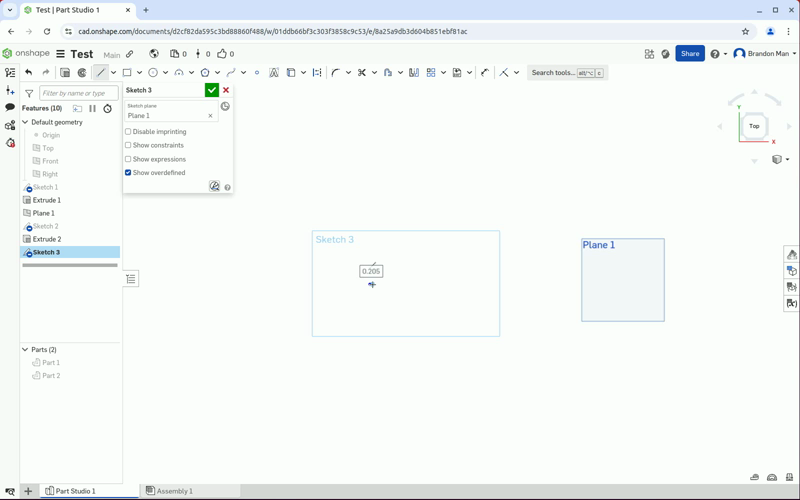
scroll(-6)
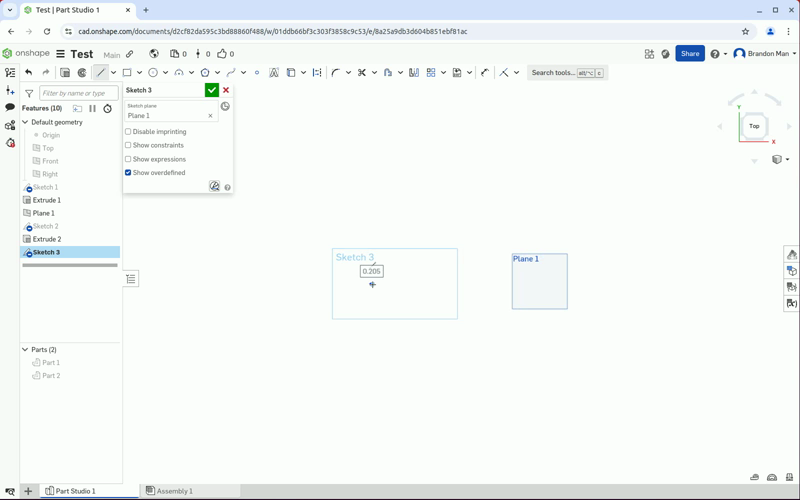
scroll(-6)
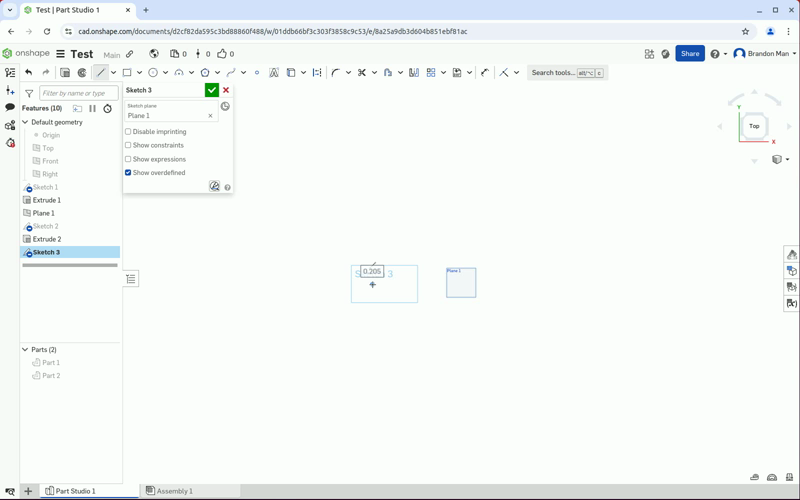
key_up(shift)
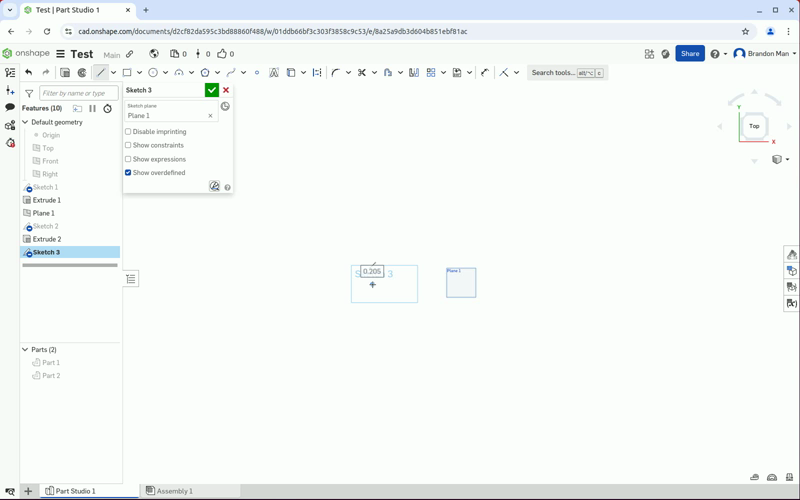
key_down(shift)
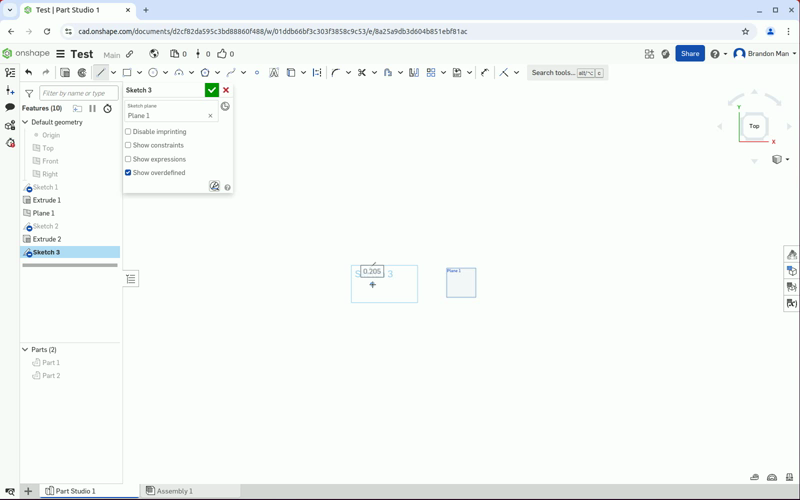
mouse_move(402, 284)
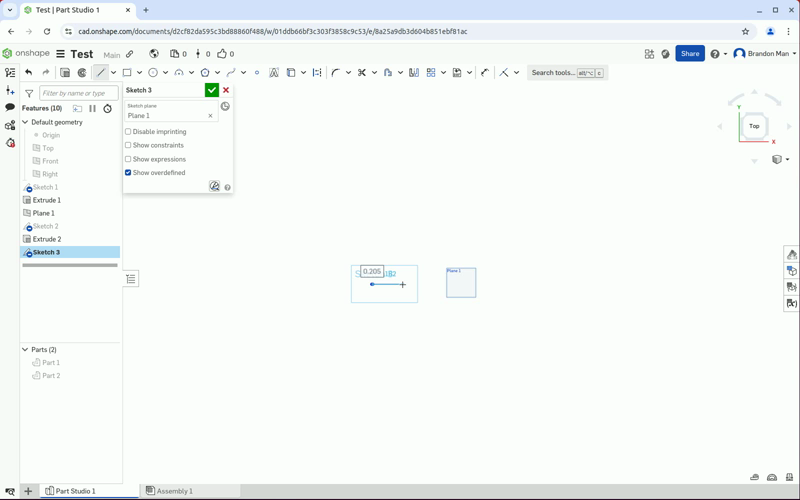
mouse_move(372, 277)
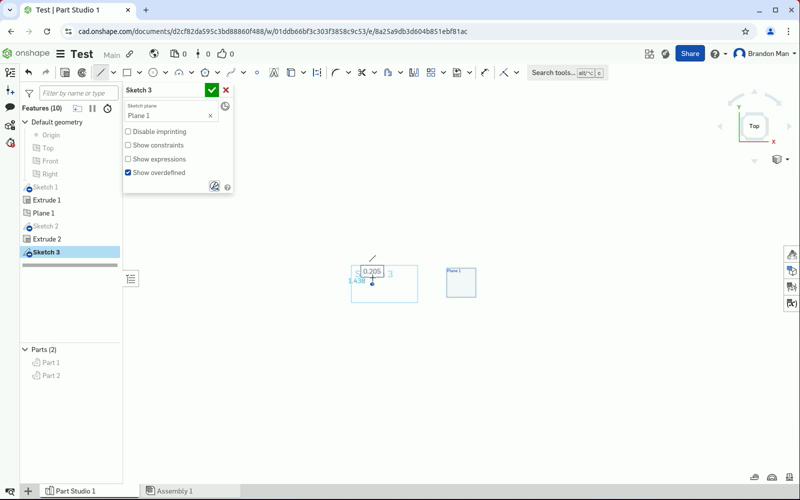
scroll(6)
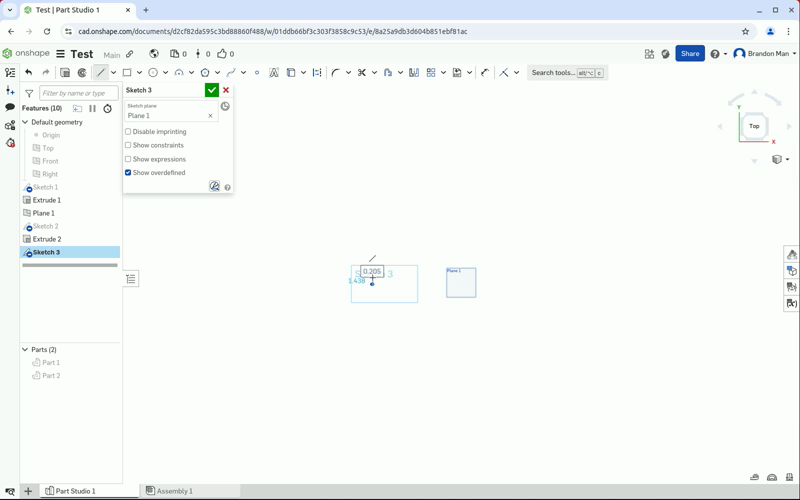
scroll(6)
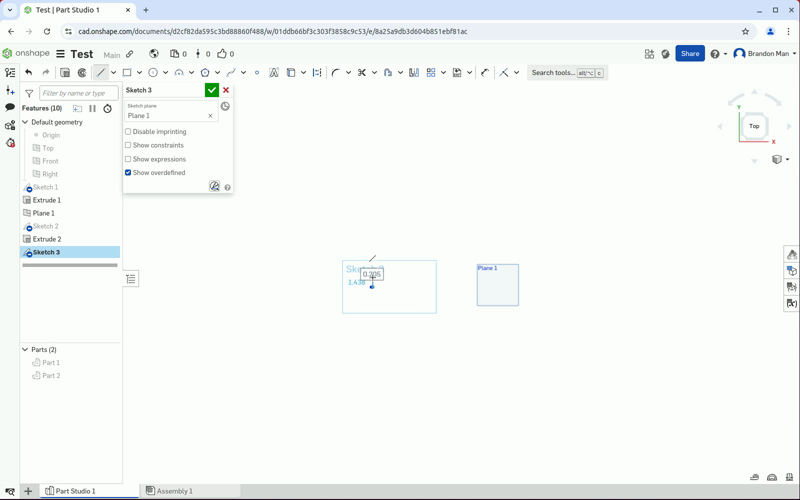
scroll(6)
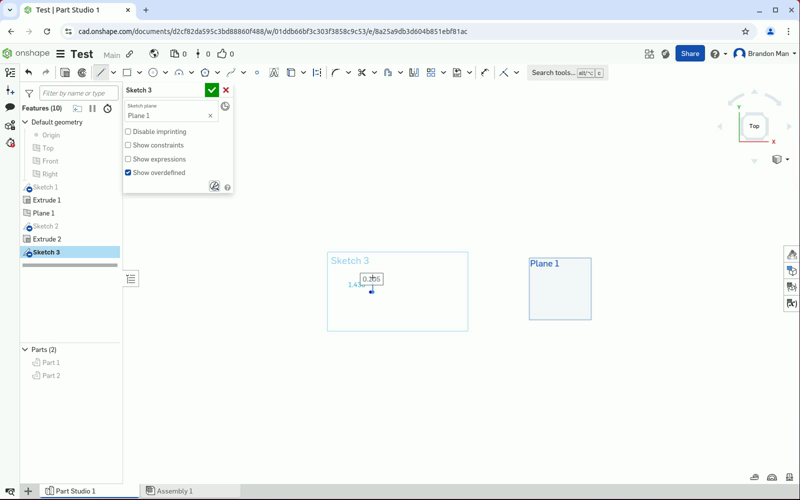
scroll(6)
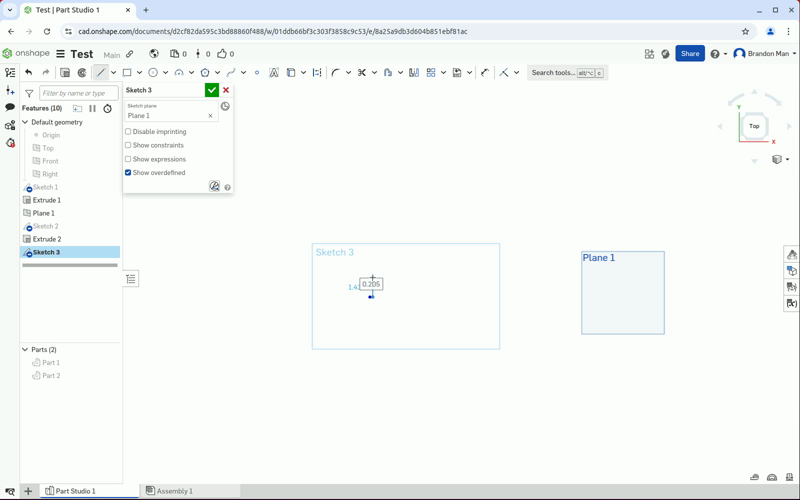
scroll(6)
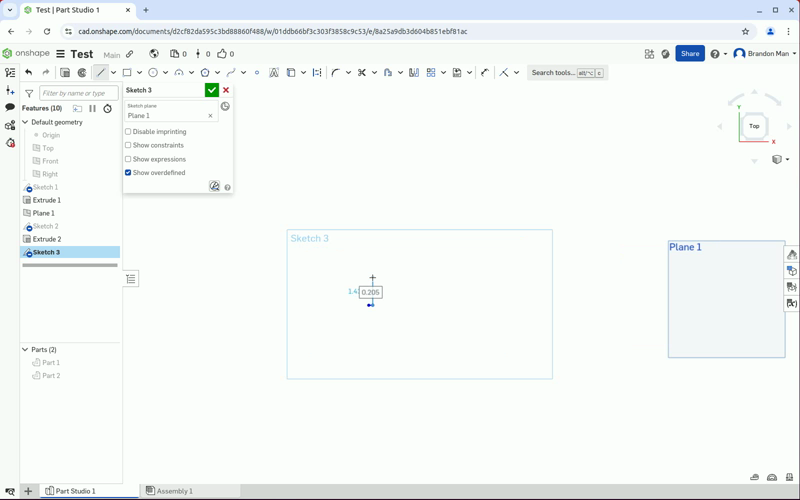
scroll(6)
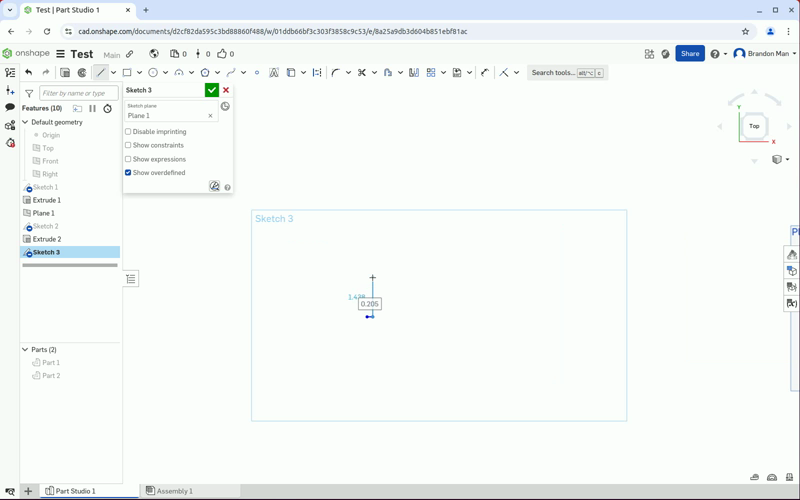
scroll(6)
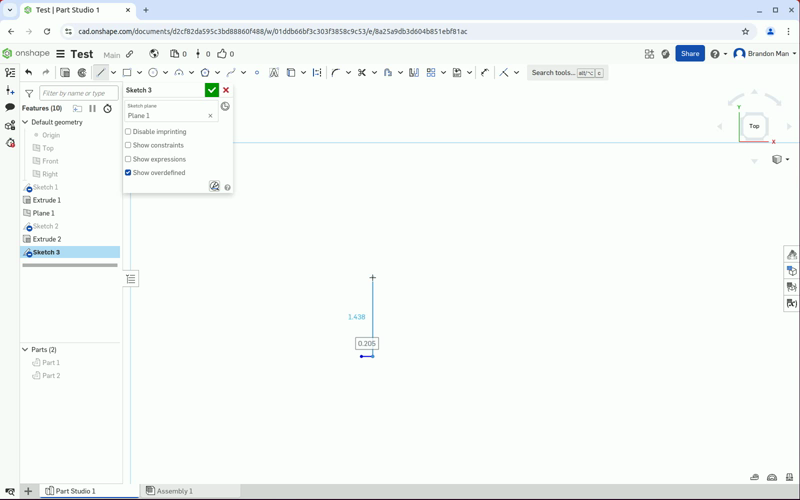
click(372, 277)
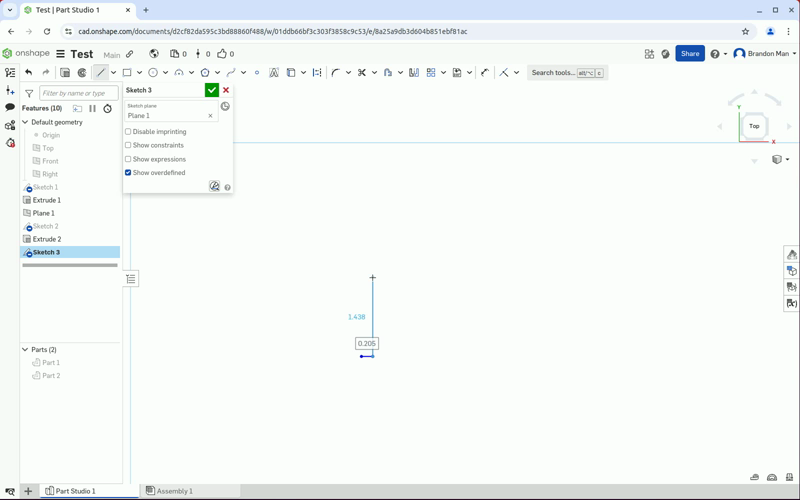
scroll(-6)
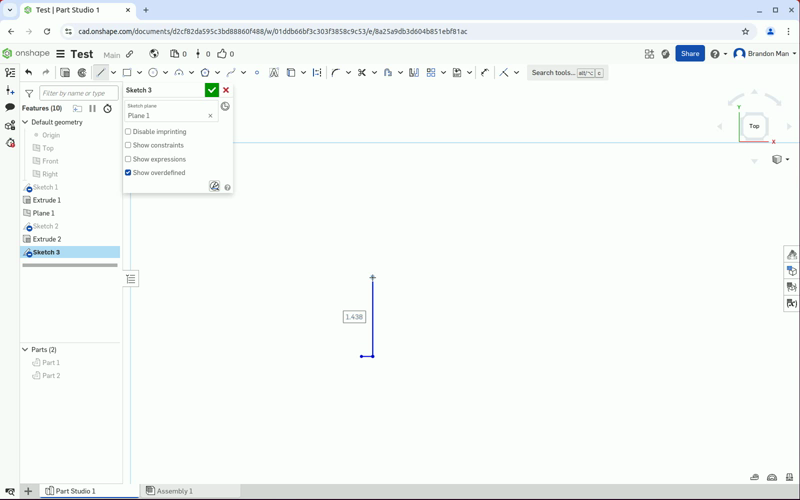
scroll(-6)
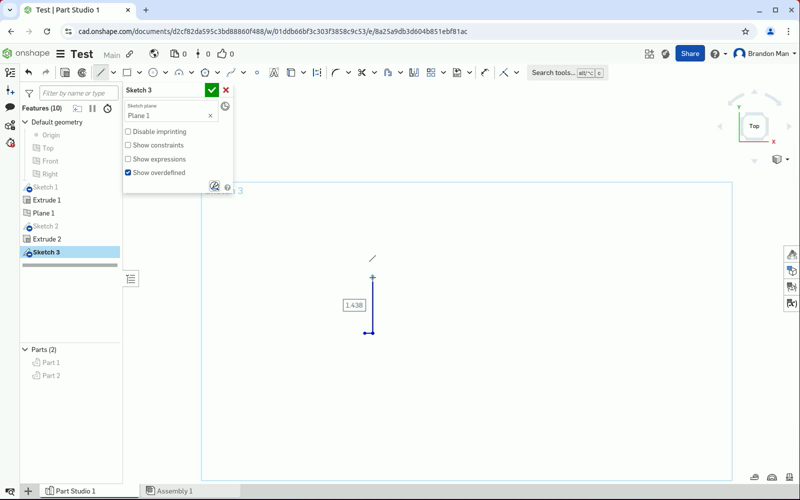
scroll(-6)
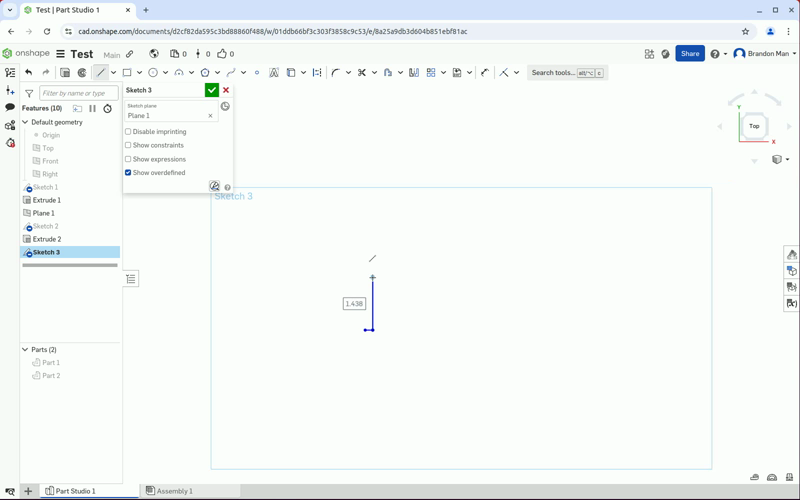
scroll(-6)
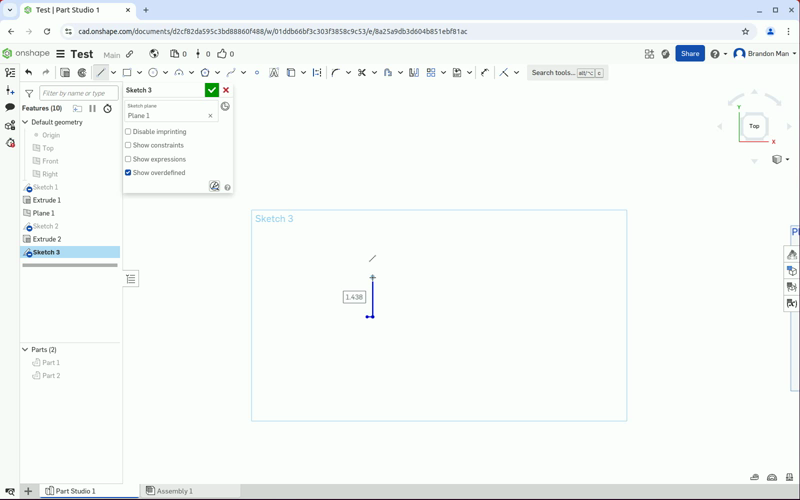
scroll(-6)
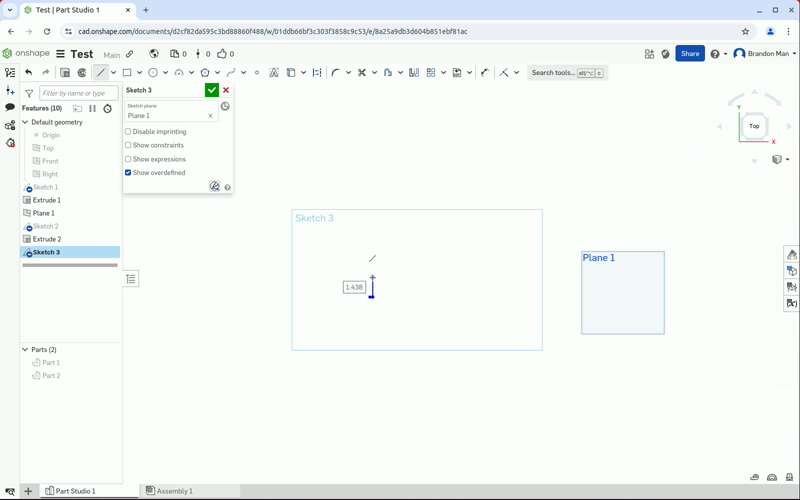
scroll(-6)
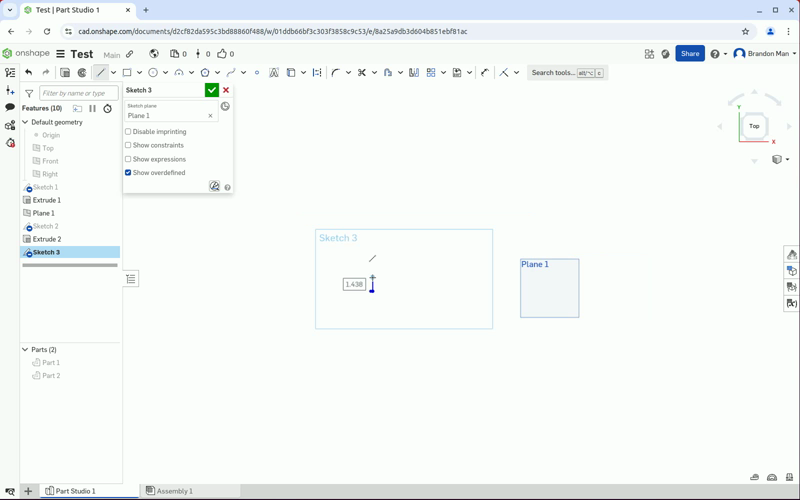
scroll(-6)
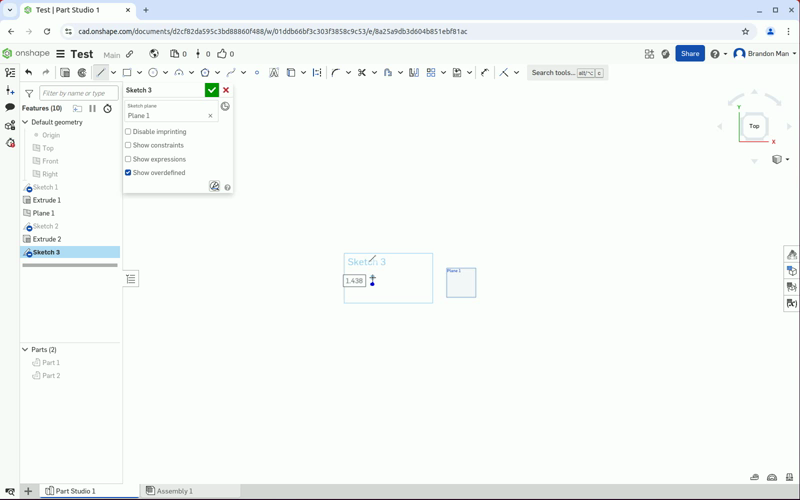
key_up(shift)
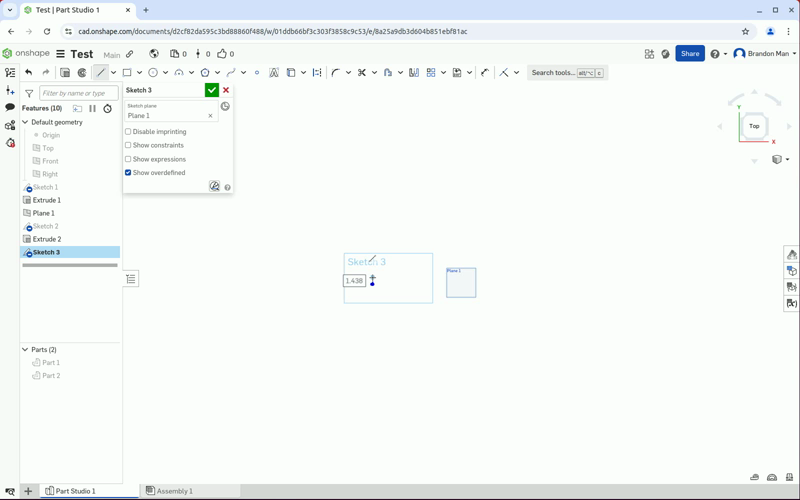
key_down(shift)
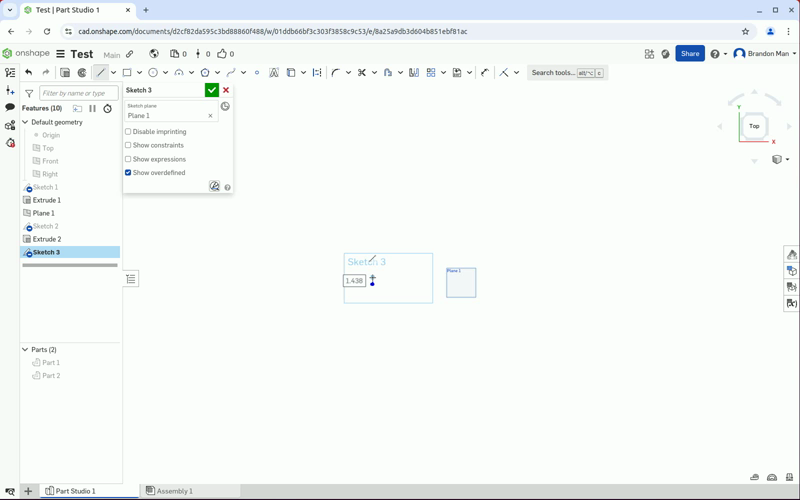
mouse_move(402, 277)
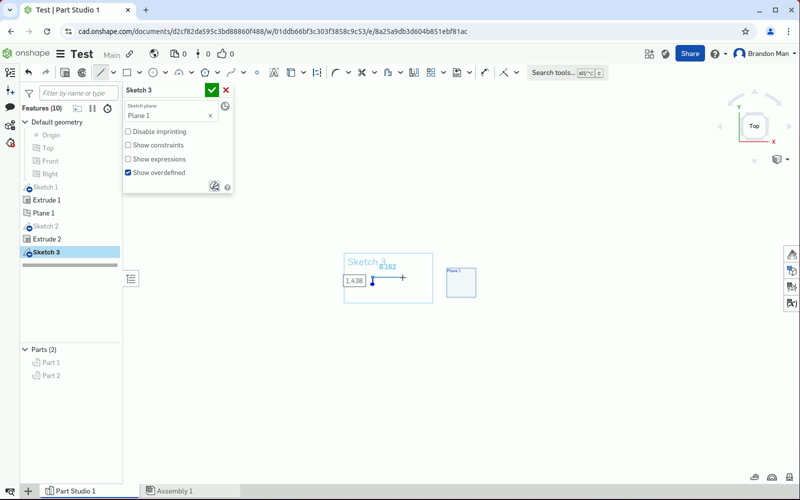
mouse_move(371, 277)
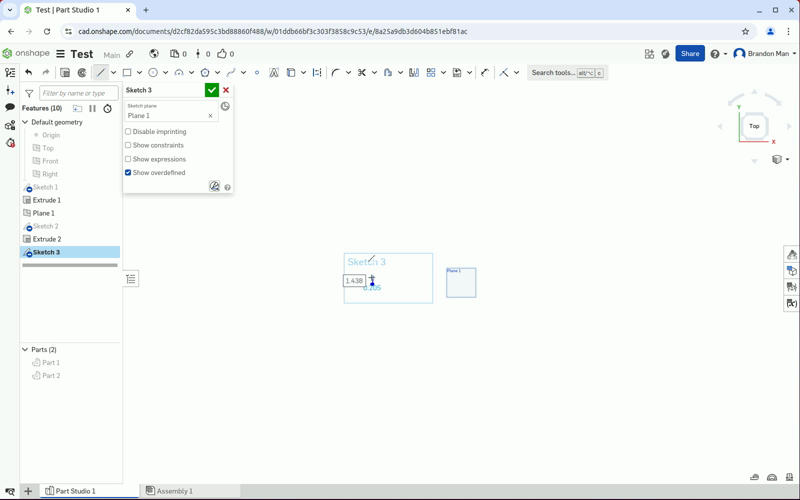
scroll(6)
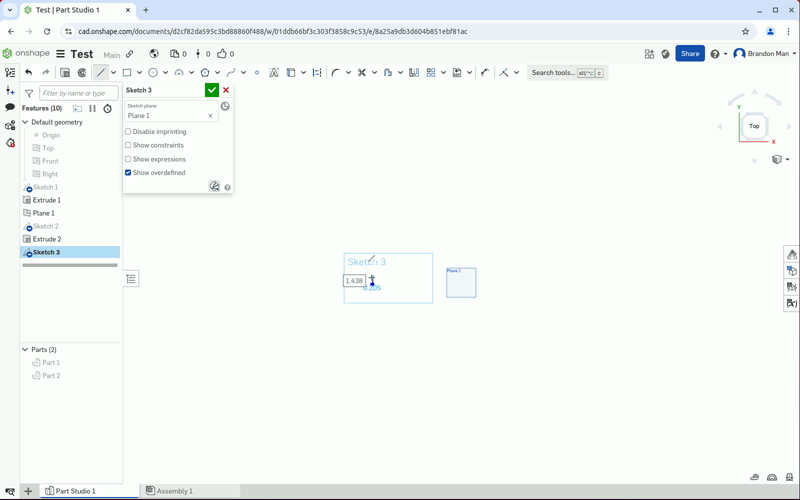
scroll(6)
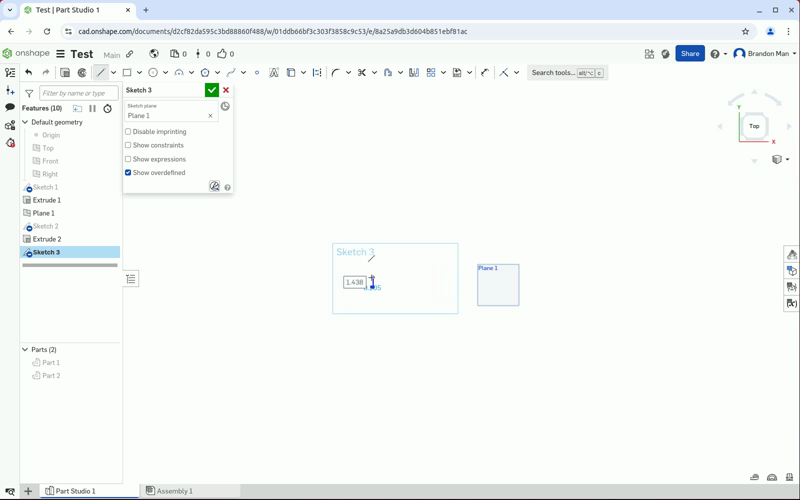
scroll(6)
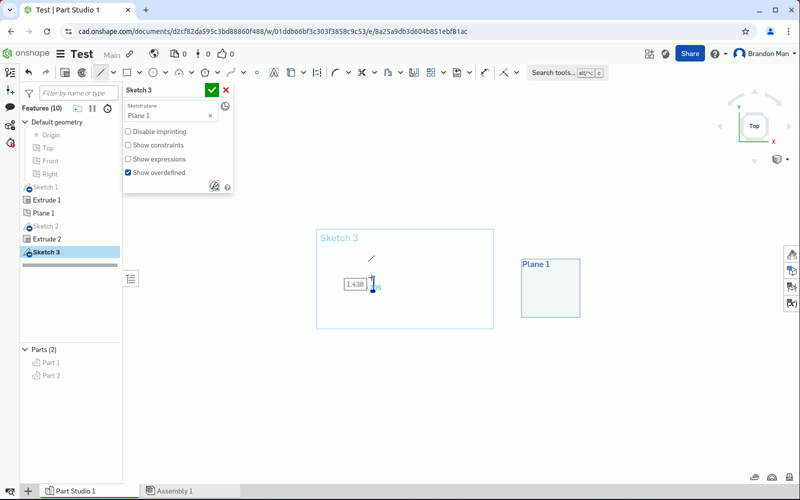
scroll(6)
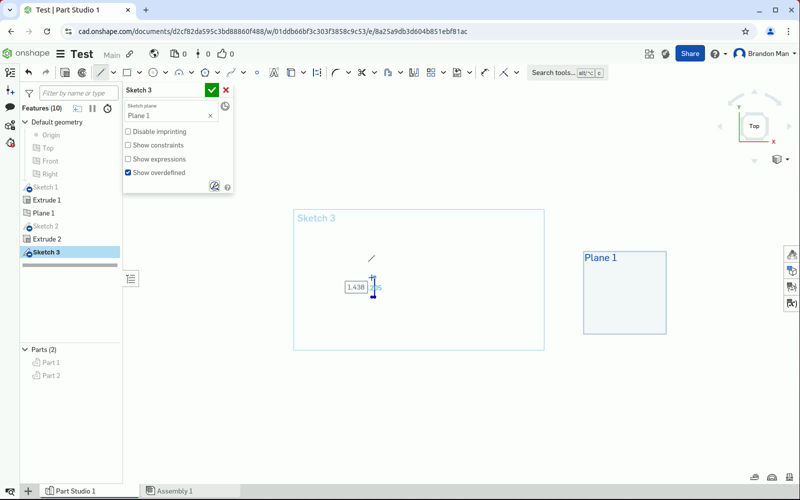
scroll(6)
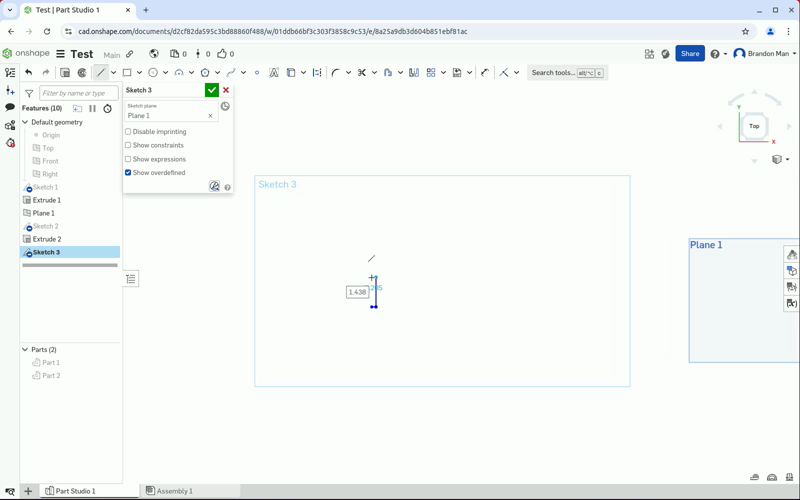
scroll(6)
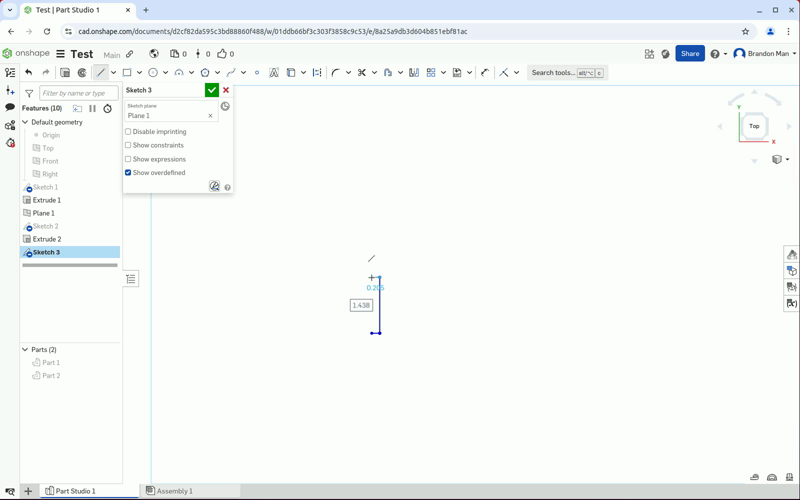
scroll(6)
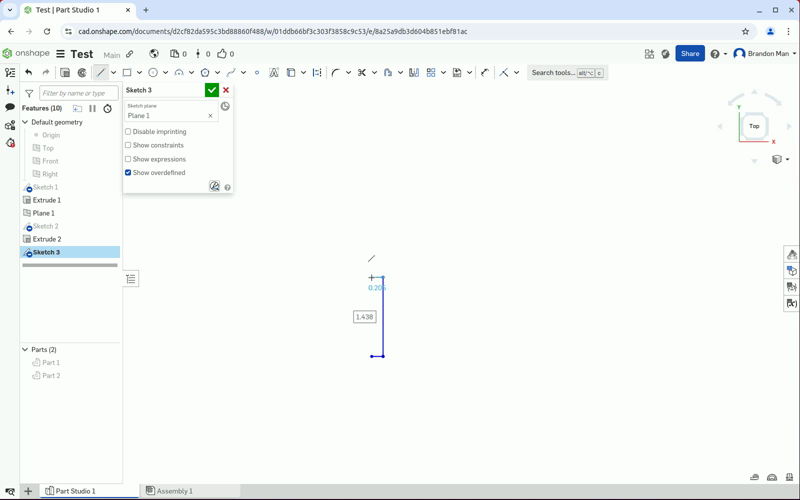
click(371, 277)
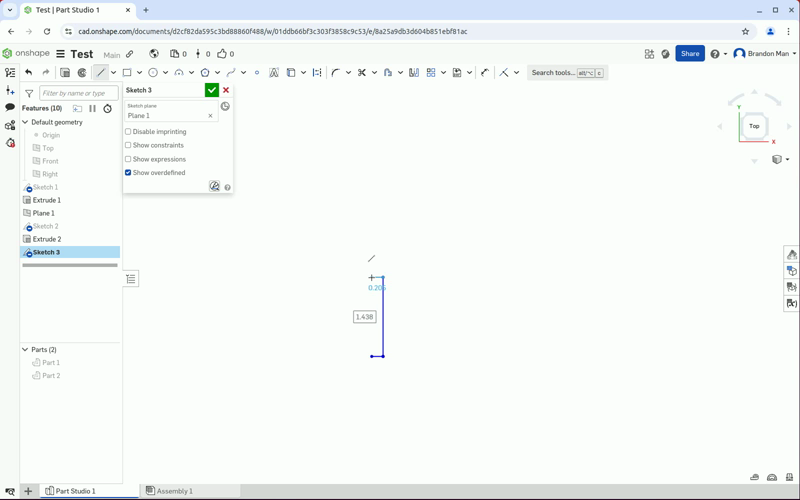
scroll(-6)
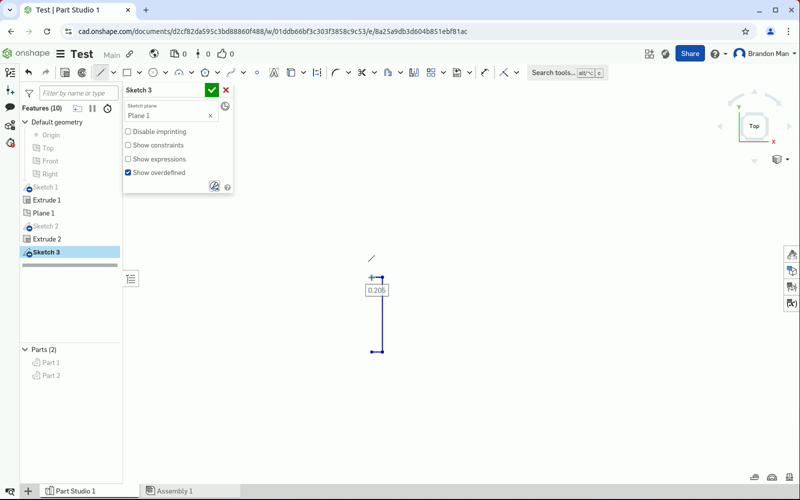
scroll(-6)
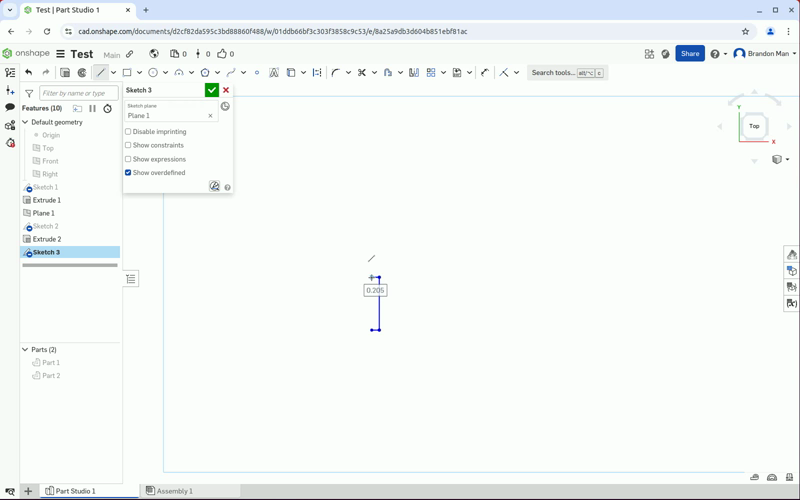
scroll(-6)
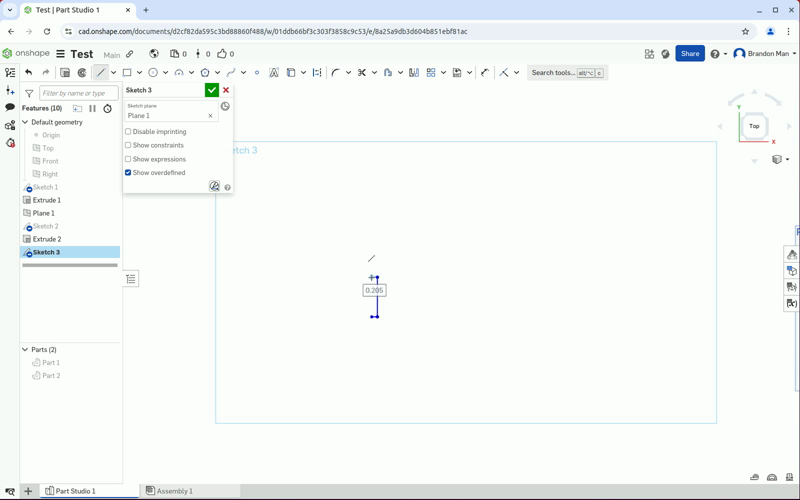
scroll(-6)
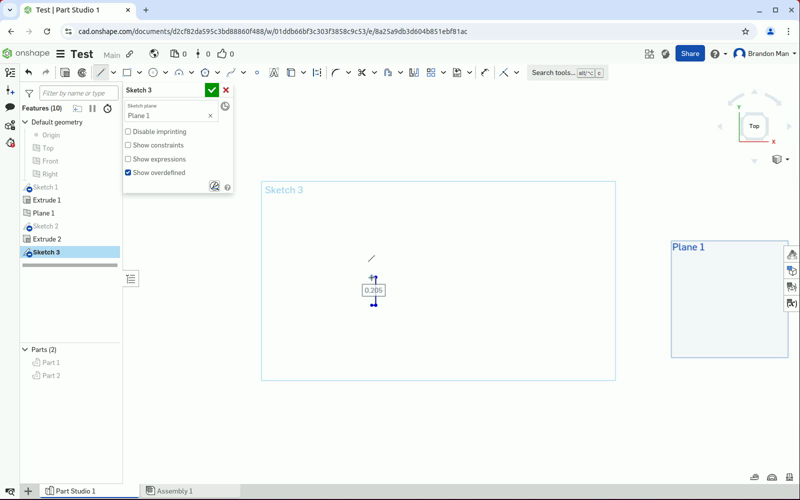
scroll(-6)
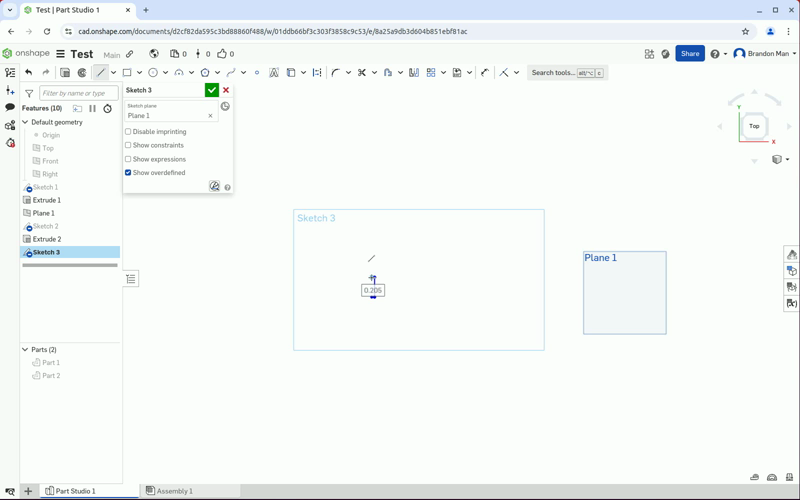
scroll(-6)
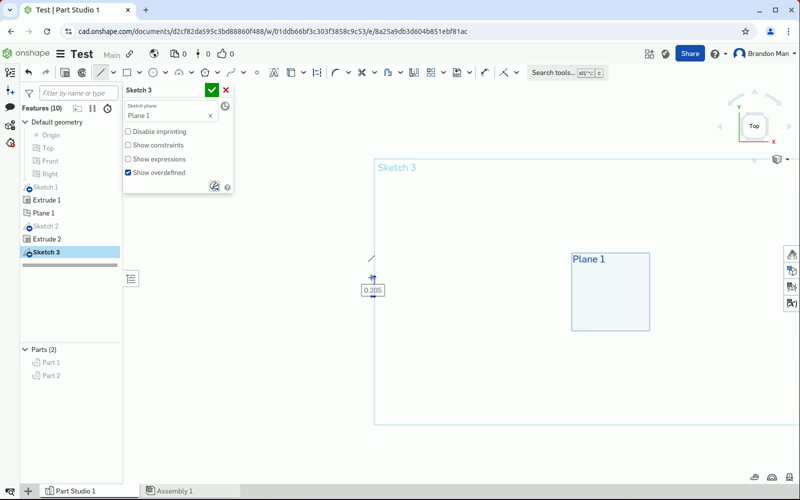
scroll(-6)
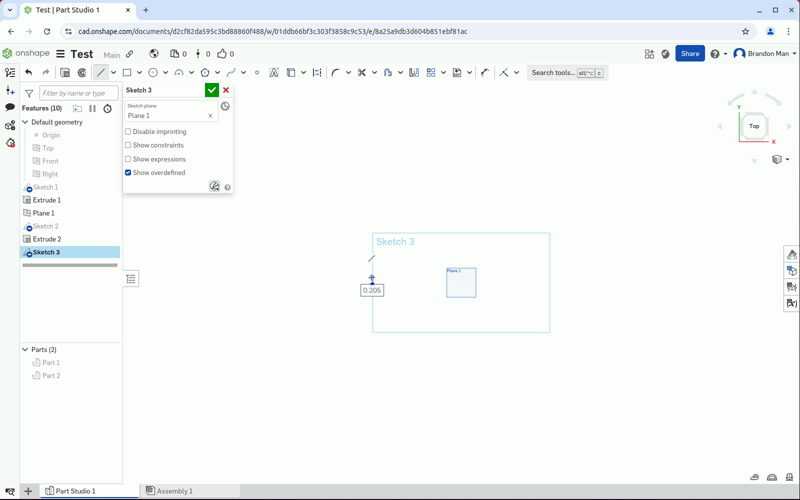
key_up(shift)
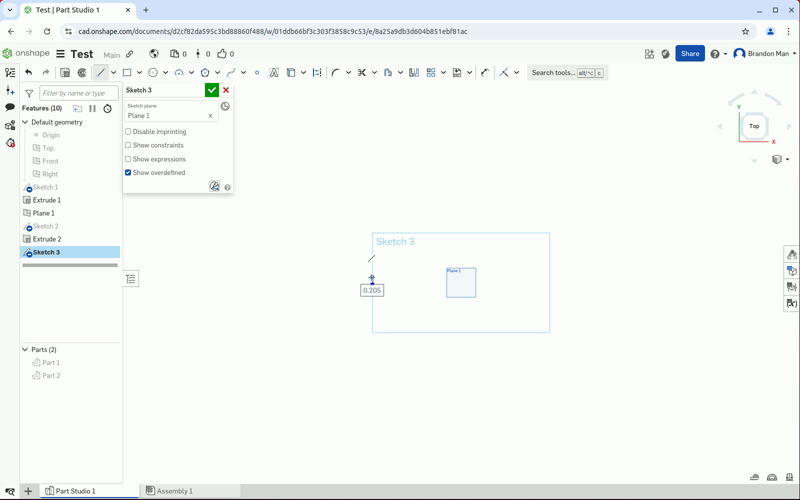
mouse_move(401, 277)
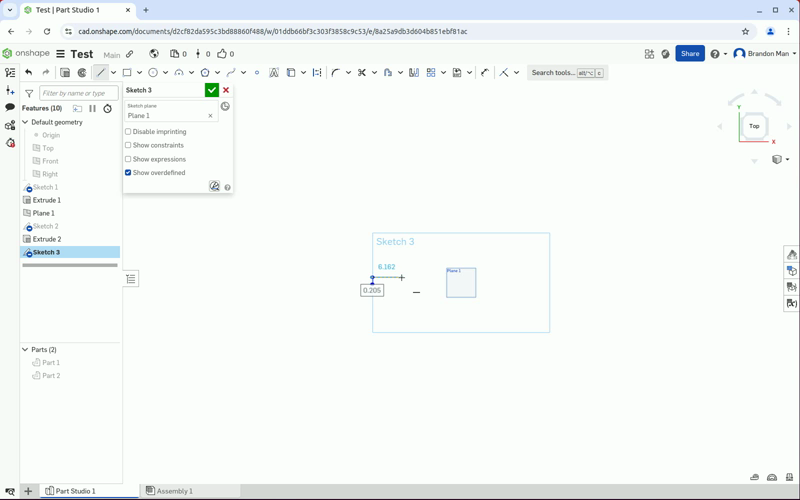
key_down(shift)
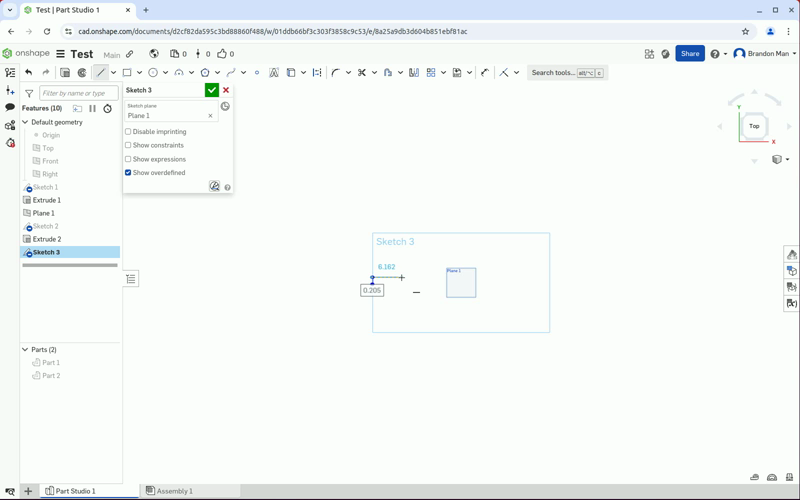
mouse_move(371, 284)
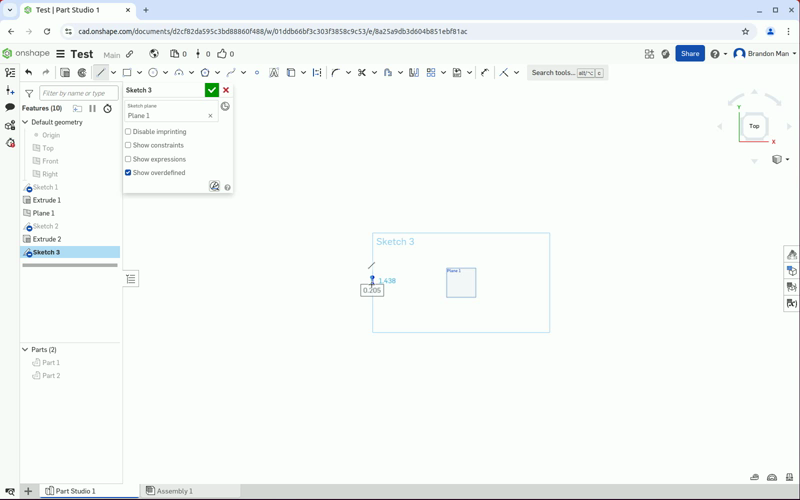
scroll(6)
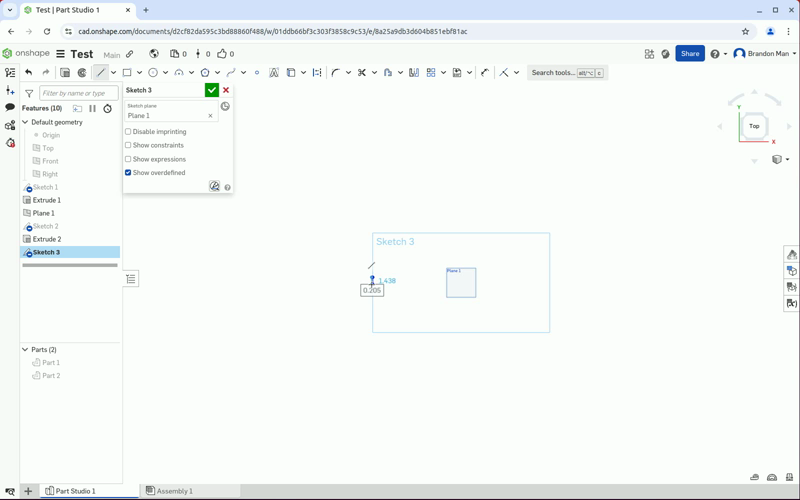
scroll(6)
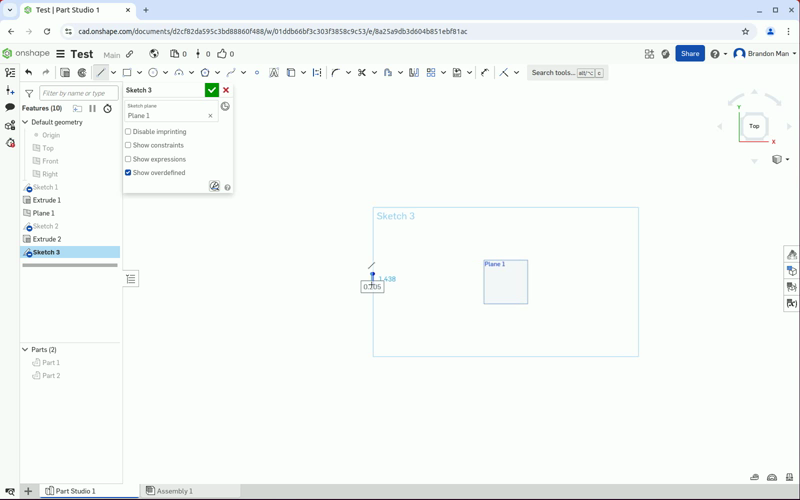
scroll(6)
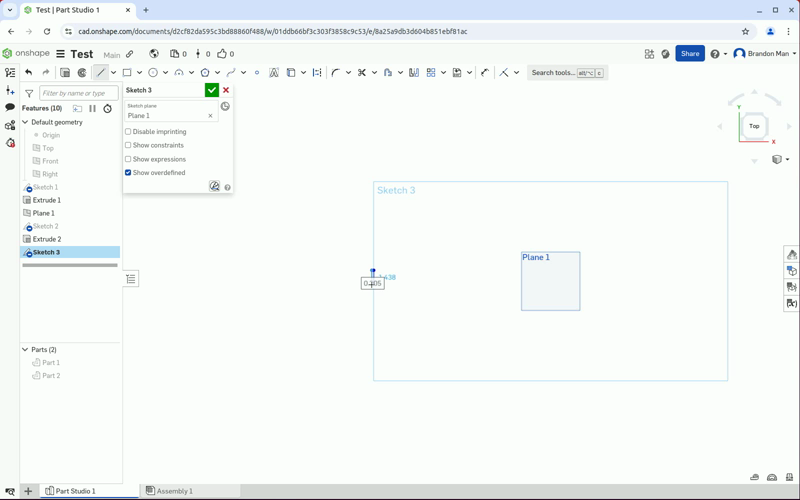
scroll(6)
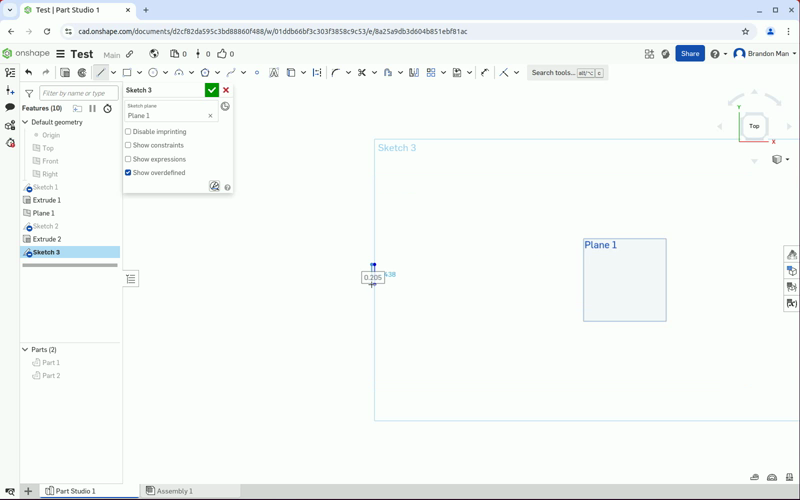
scroll(6)
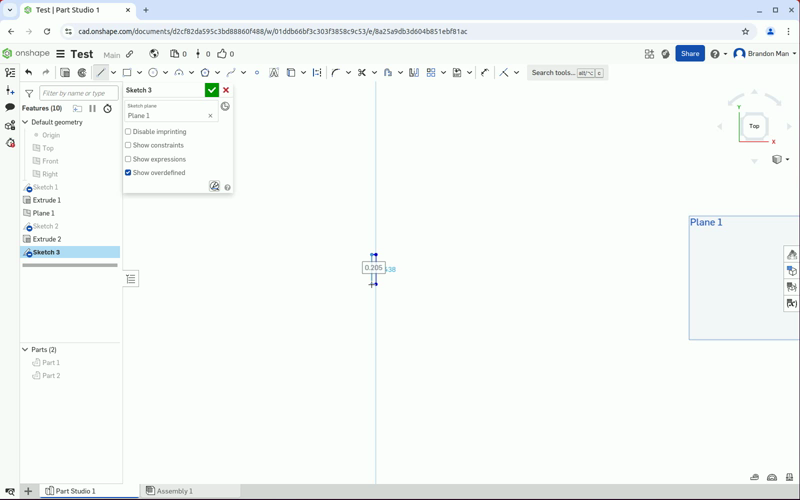
scroll(6)
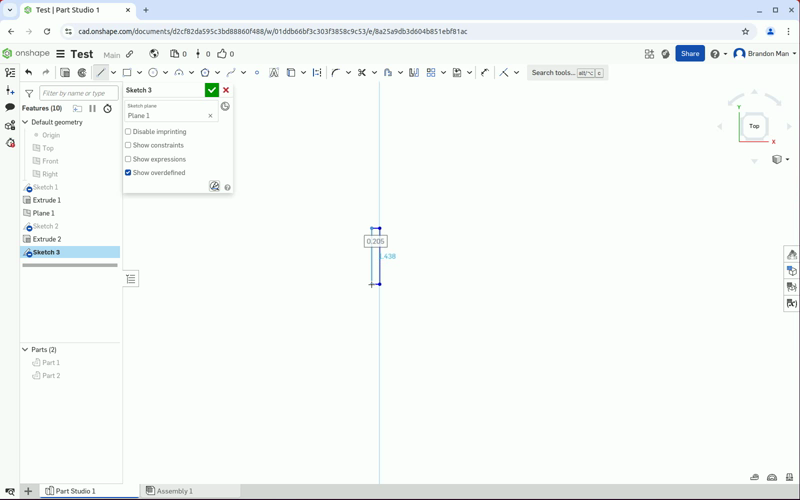
scroll(6)
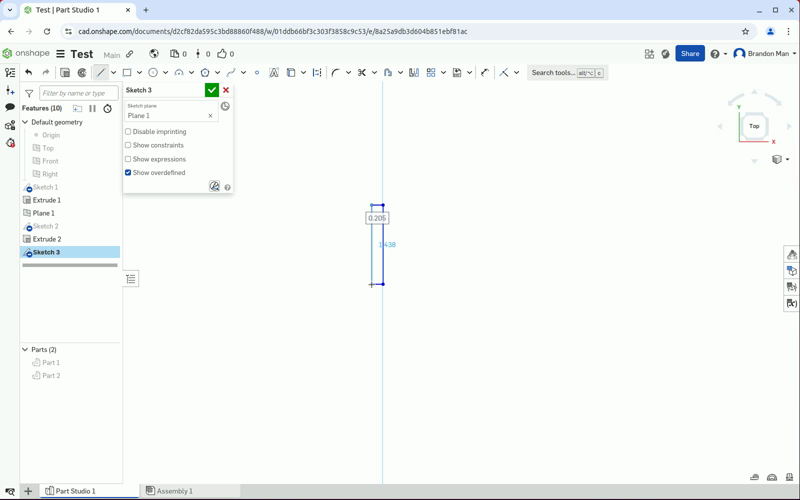
key_up(shift)
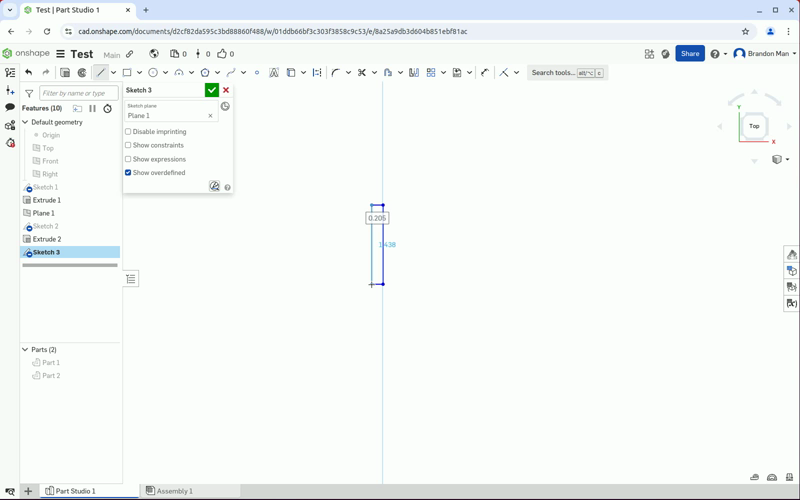
click(371, 284)
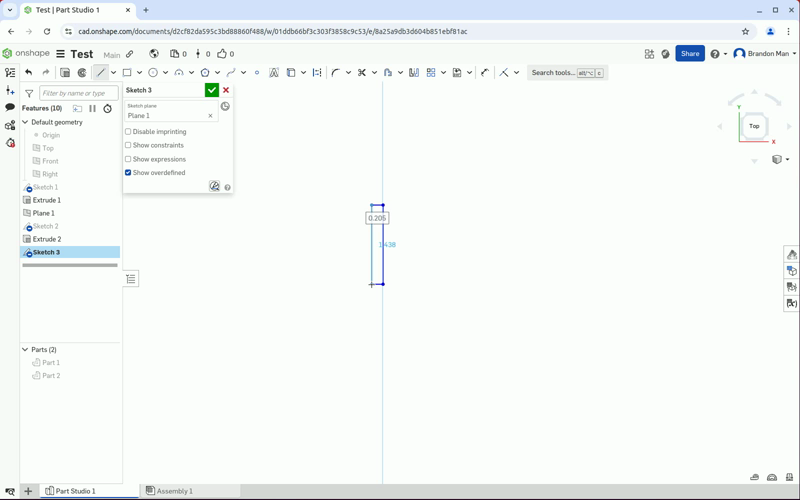
scroll(-6)
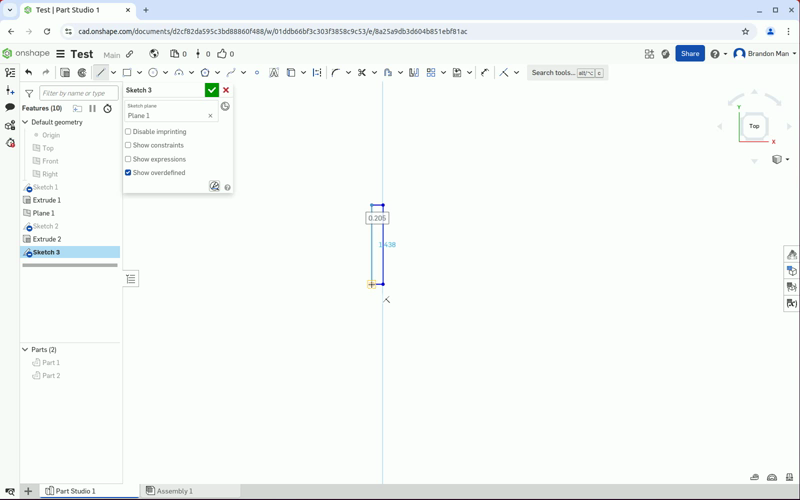
scroll(-6)
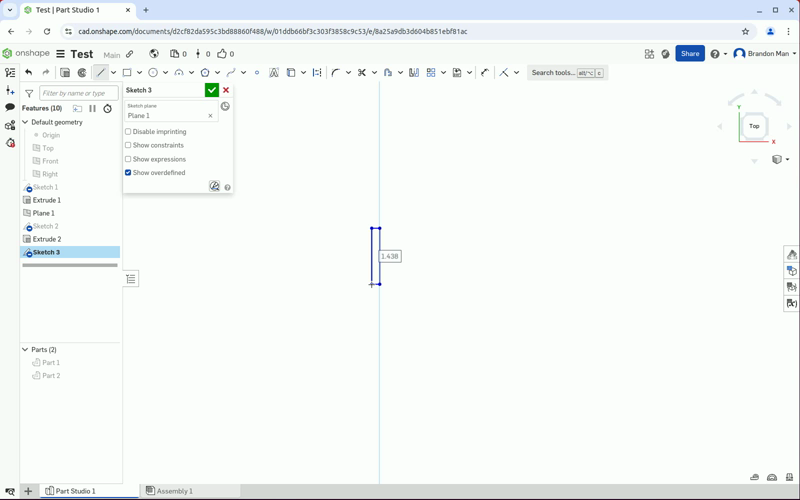
scroll(-6)
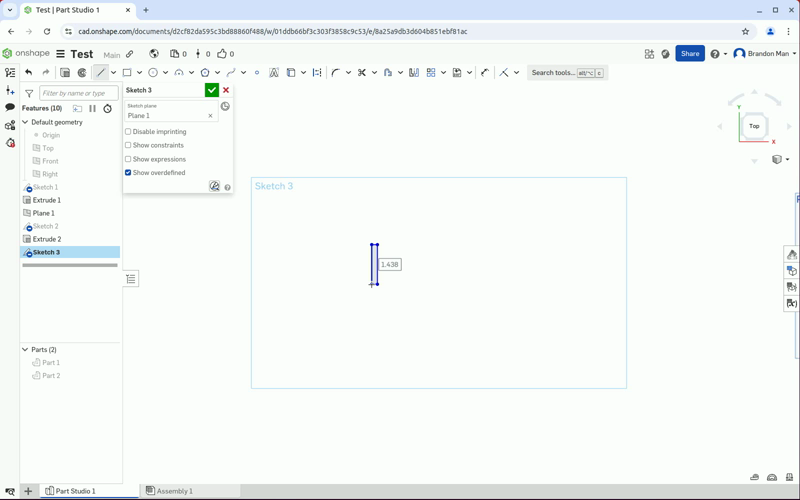
scroll(-6)
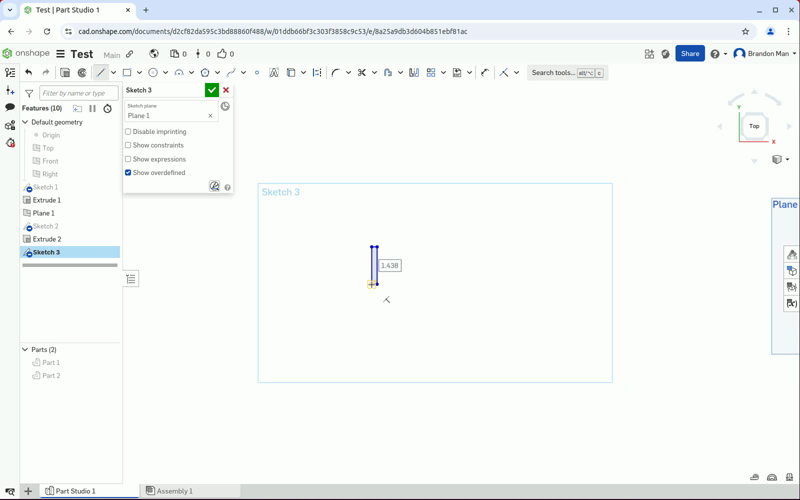
scroll(-6)
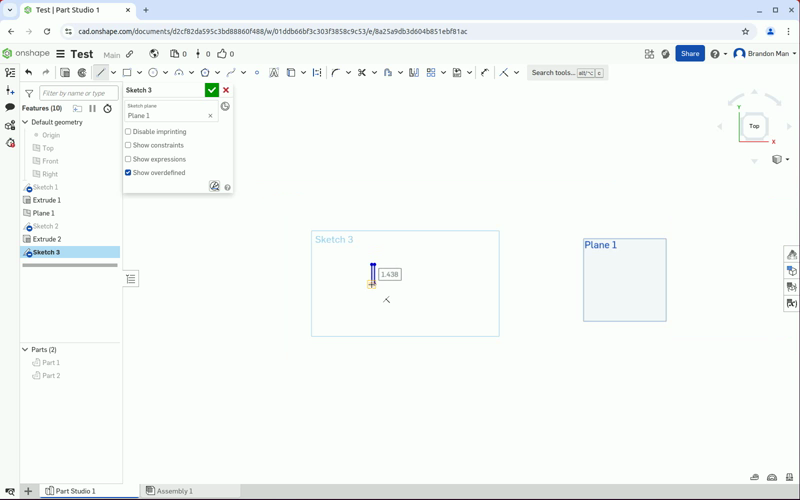
scroll(-6)
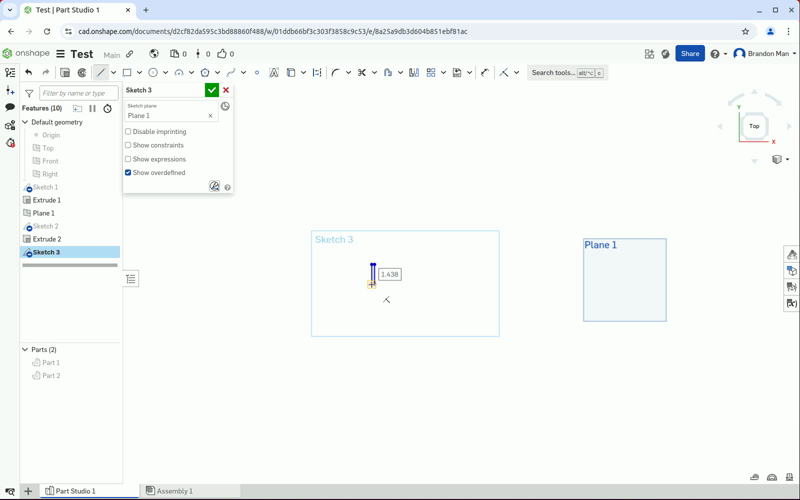
scroll(-6)
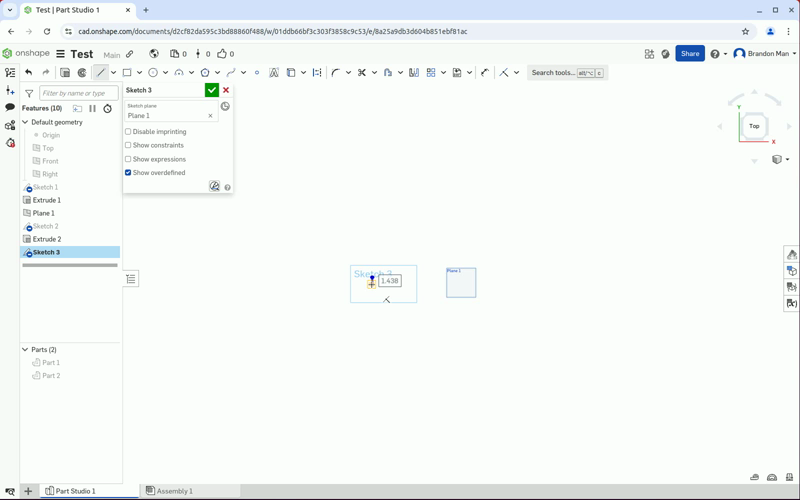
key(esc)
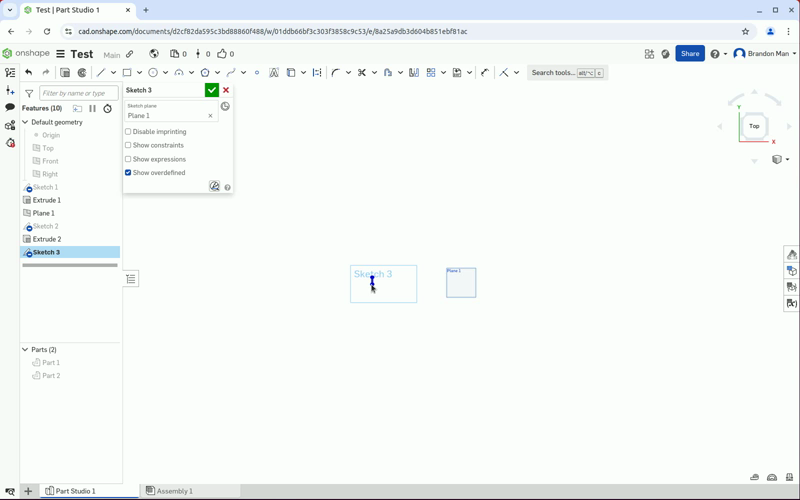
mouse_move(372, 279)
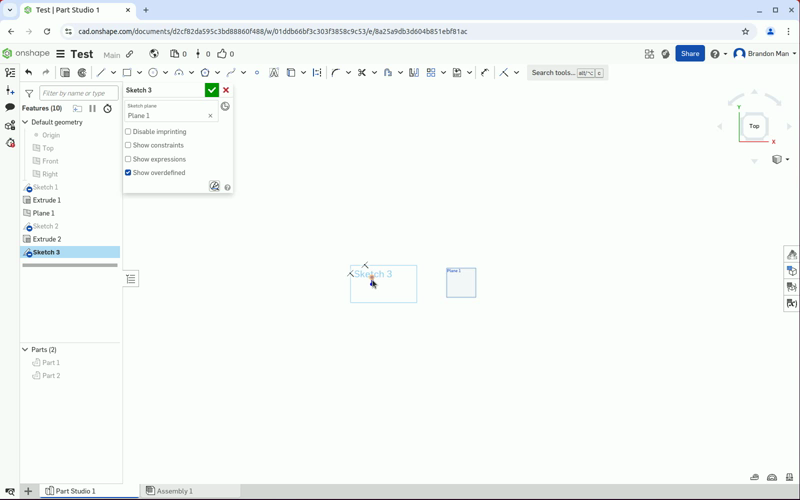
scroll(6)
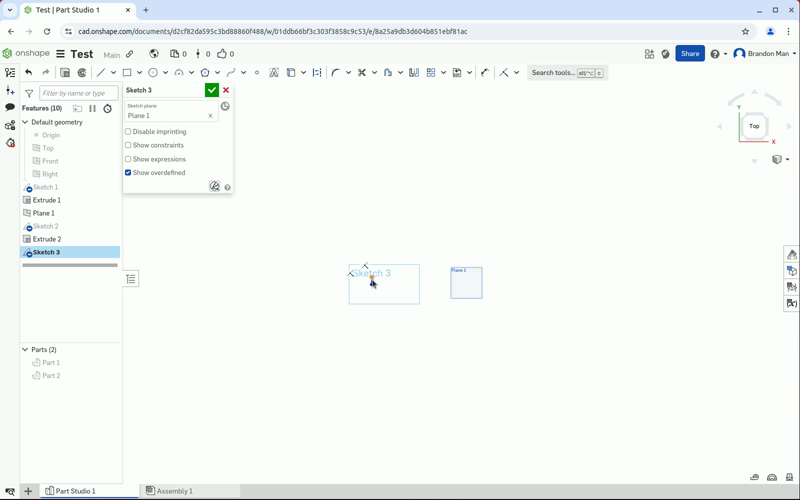
scroll(6)
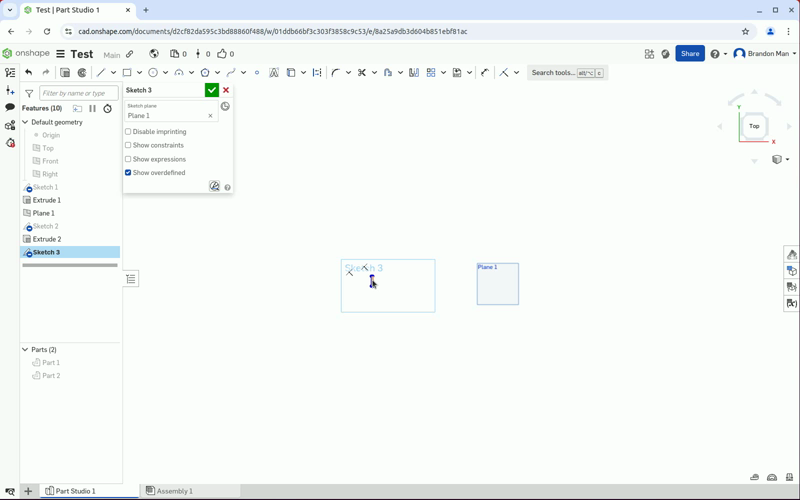
scroll(6)
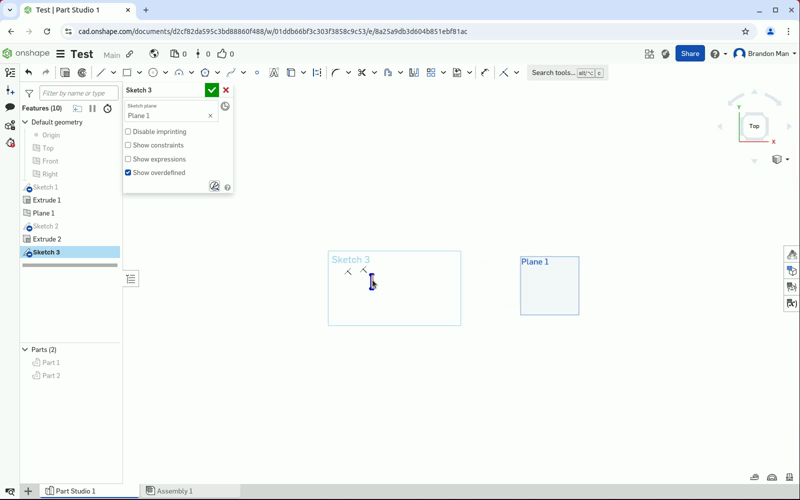
scroll(6)
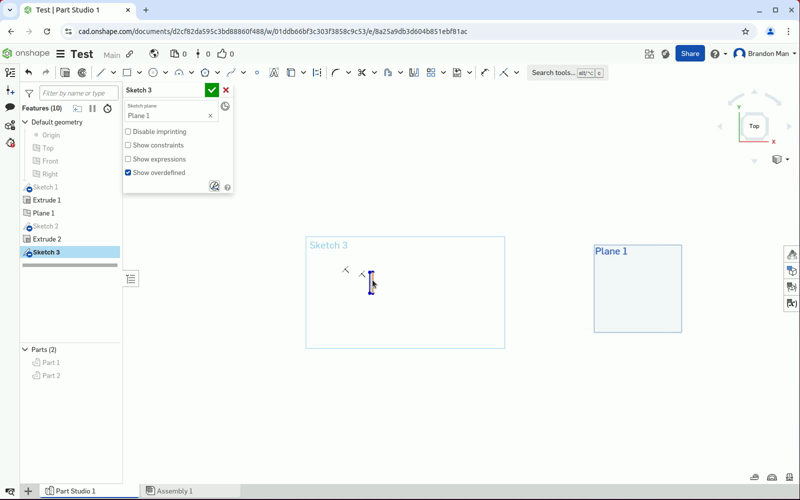
scroll(6)
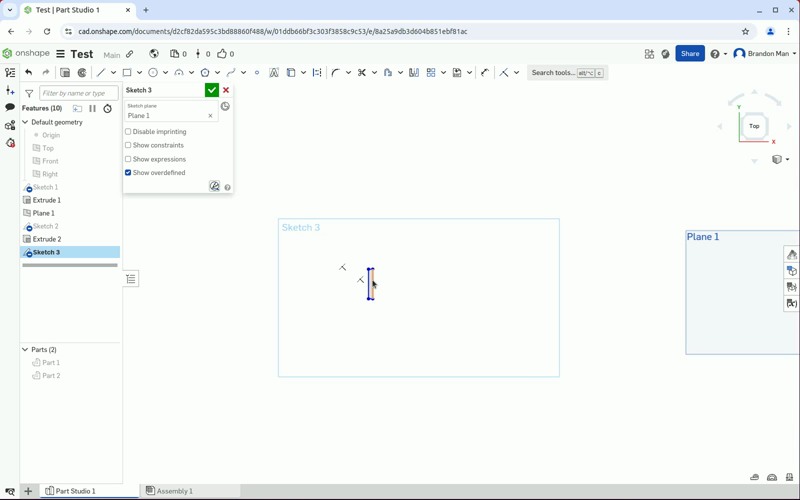
scroll(6)
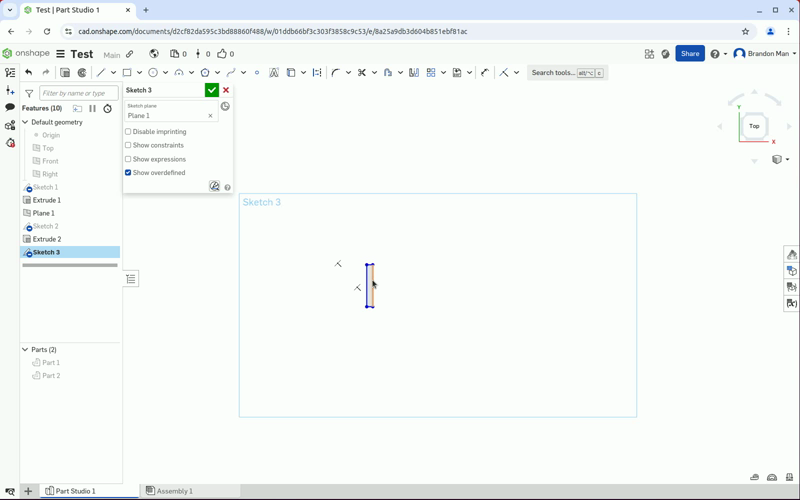
scroll(6)
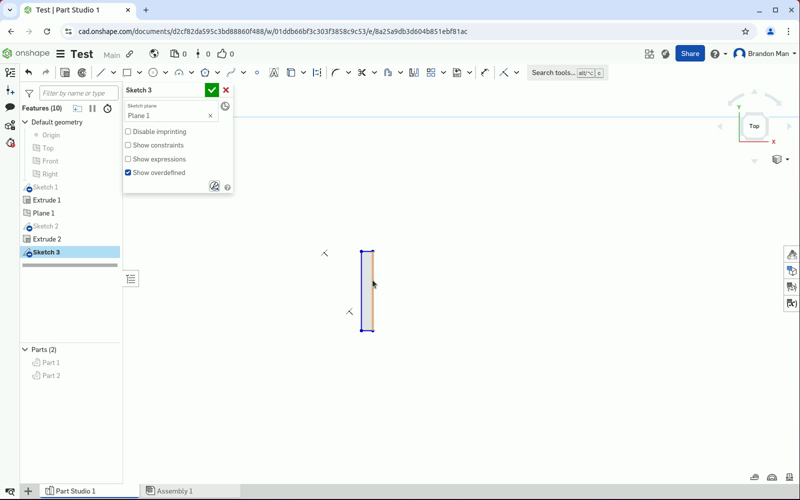
click(372, 279)
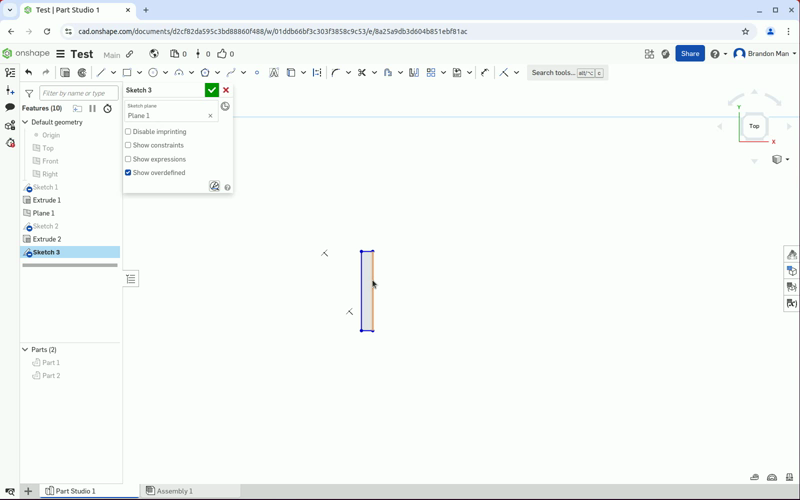
scroll(-6)
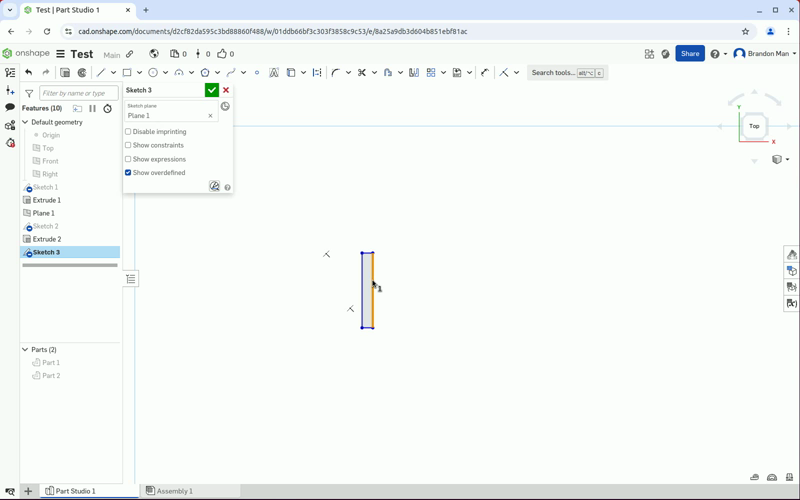
scroll(-6)
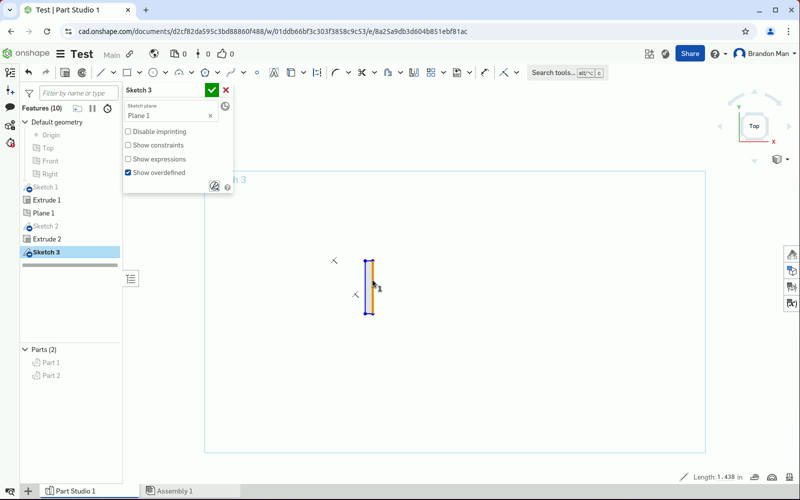
scroll(-6)
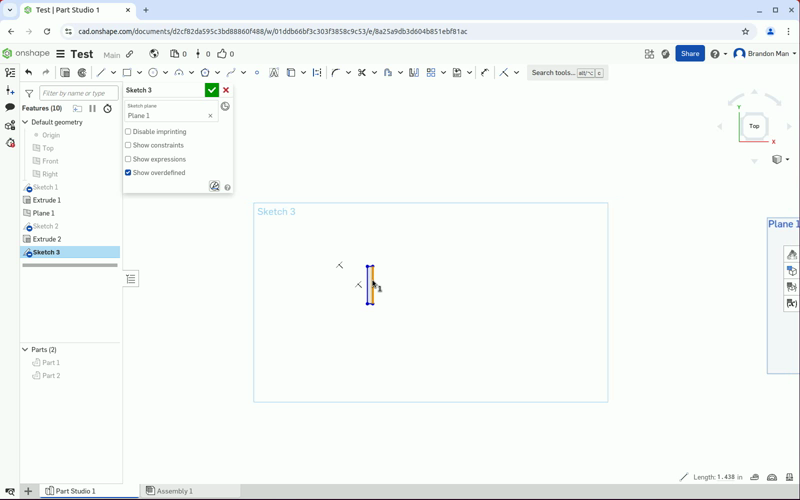
scroll(-6)
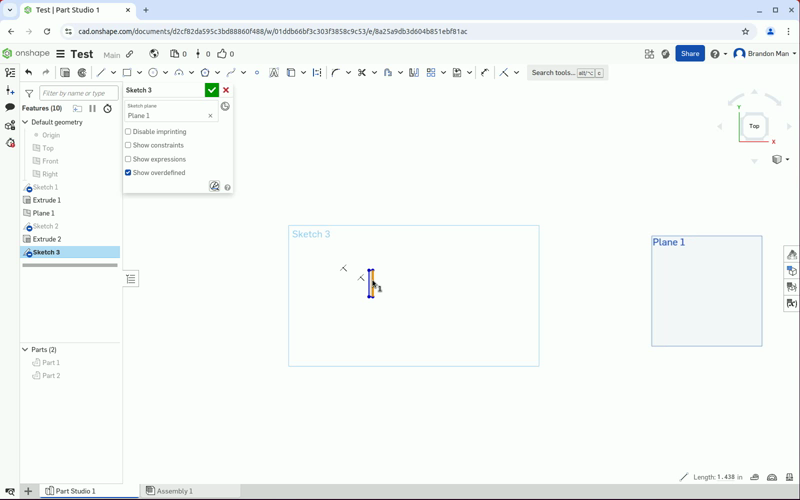
scroll(-6)
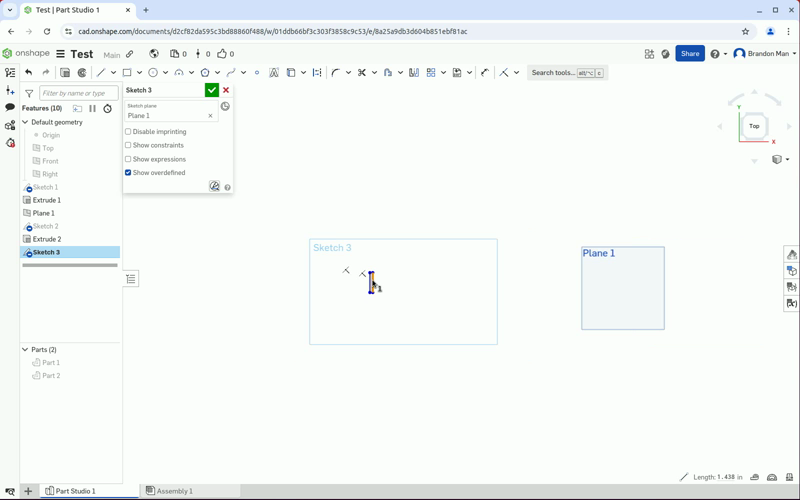
scroll(-6)
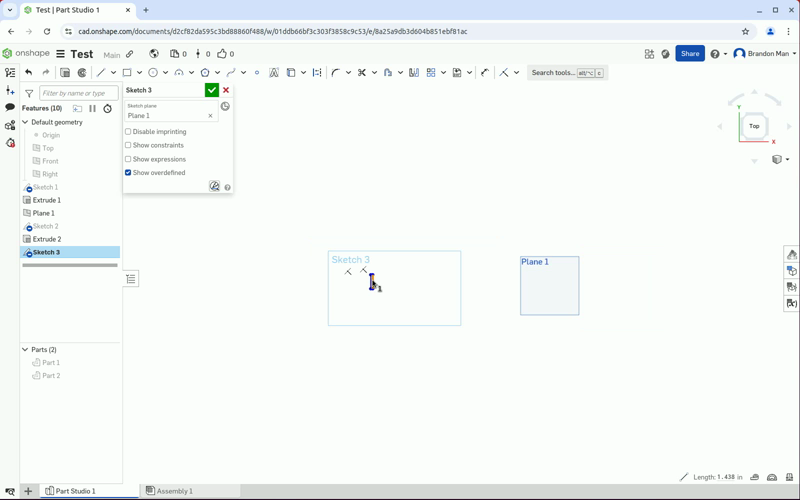
scroll(-6)
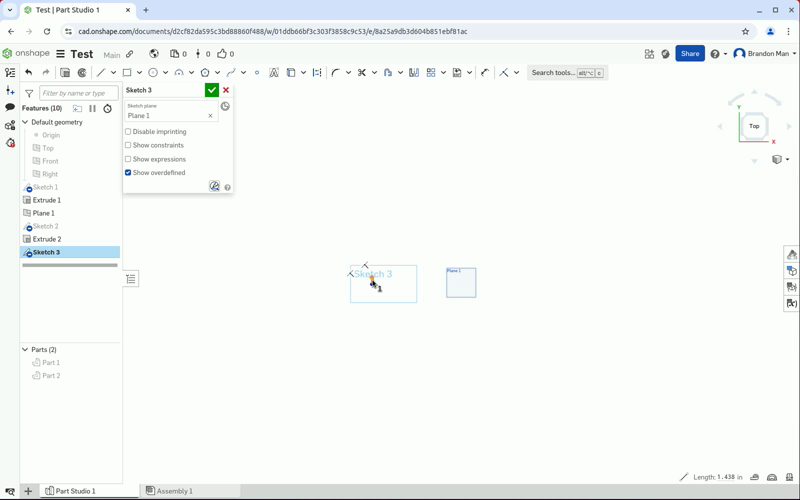
mouse_move(73, 352)
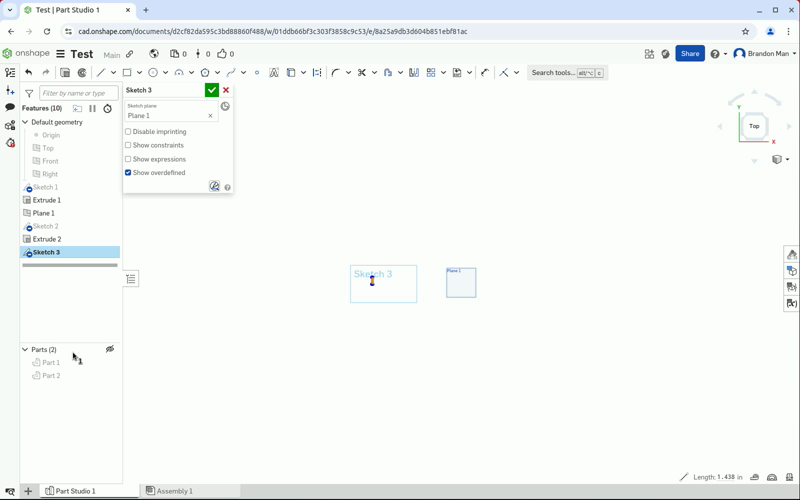
key(shift+y)
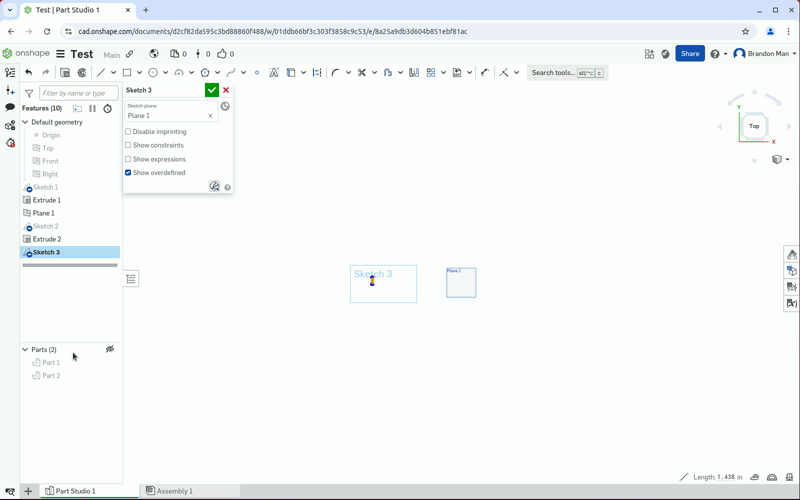
key(shift+e)
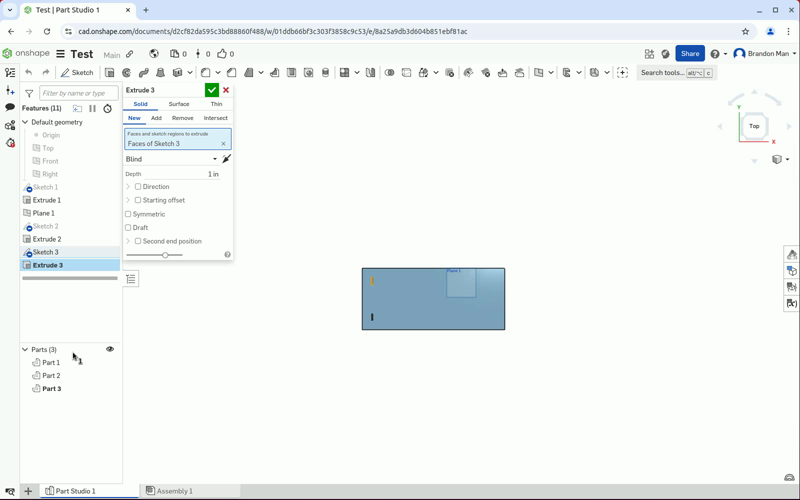
mouse_move(143, 106)
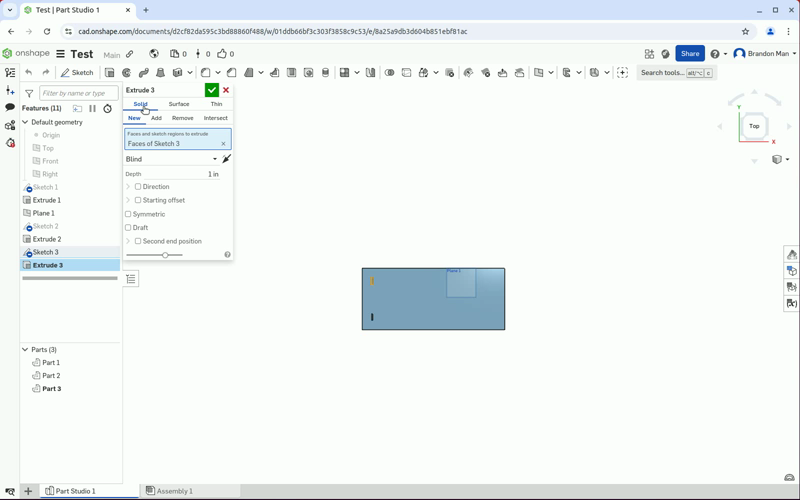
click(143, 106)
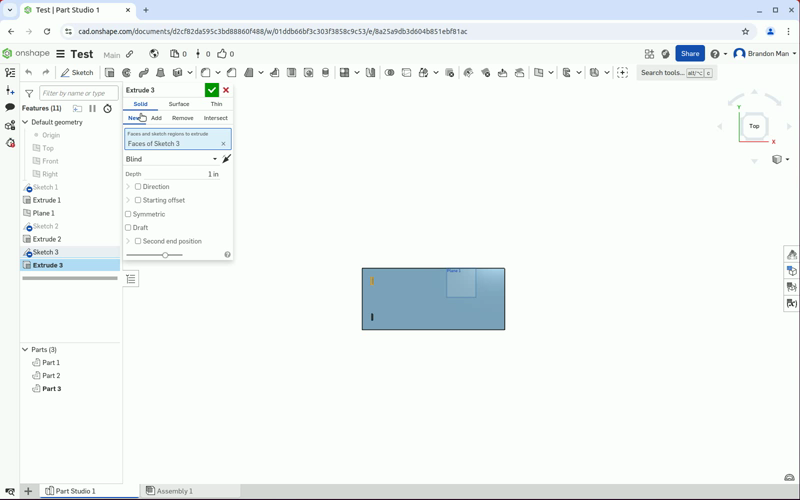
mouse_move(137, 120)
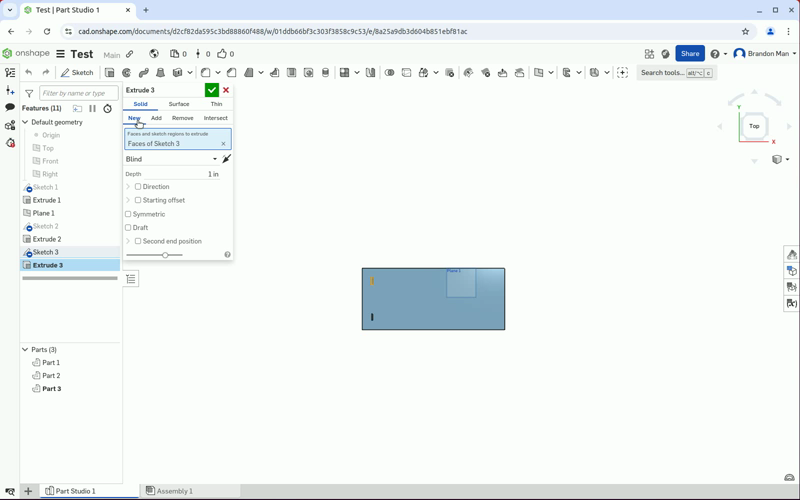
click(137, 120)
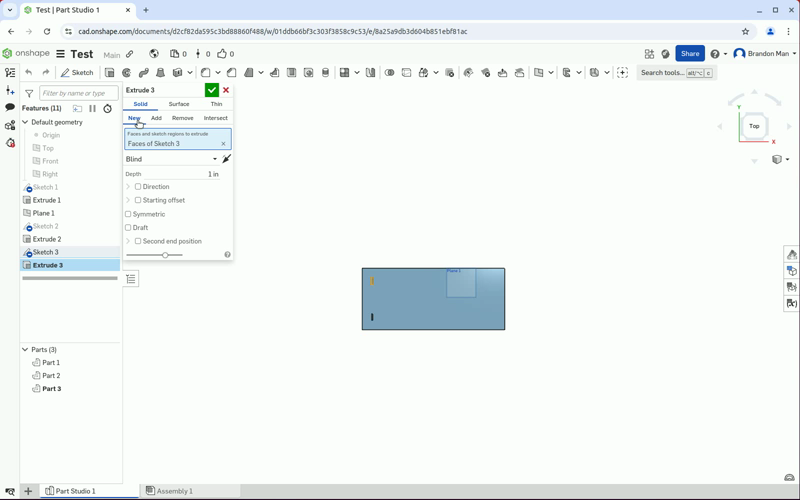
key(tab, 4)
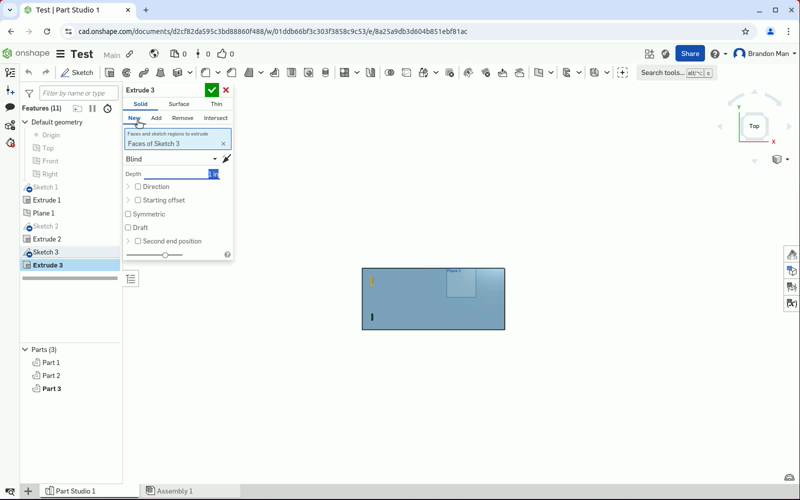
text(0.481)
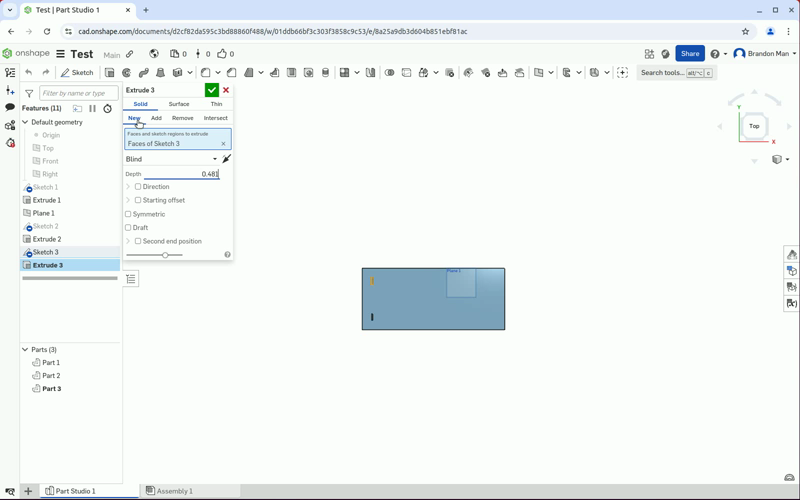
key(enter)
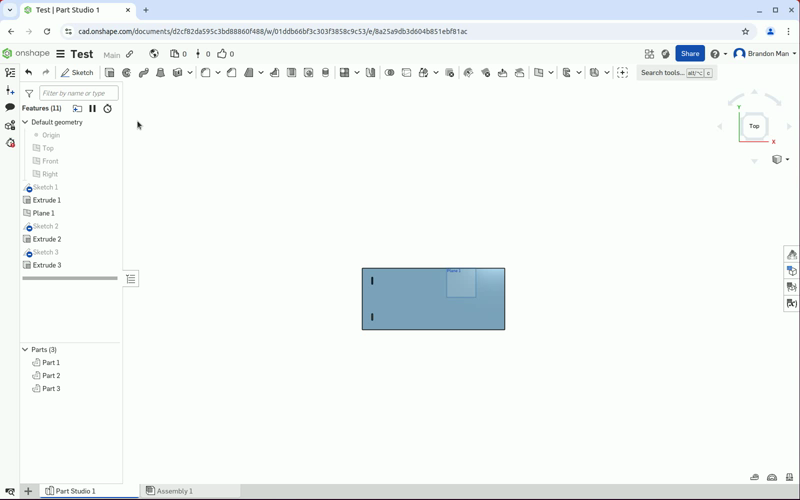
key(shift+h)
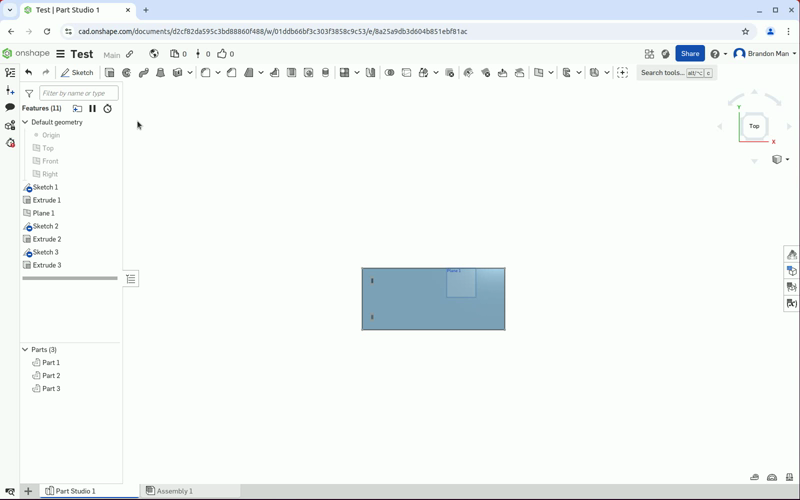
key(shift+h)
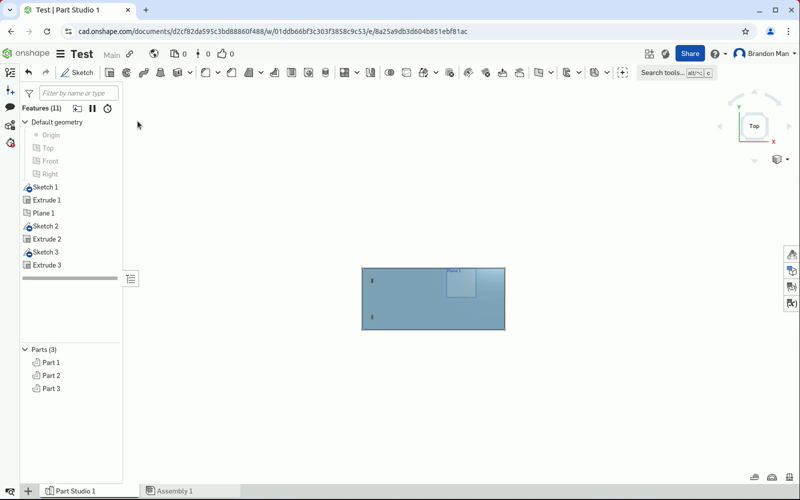
key(shift+7)
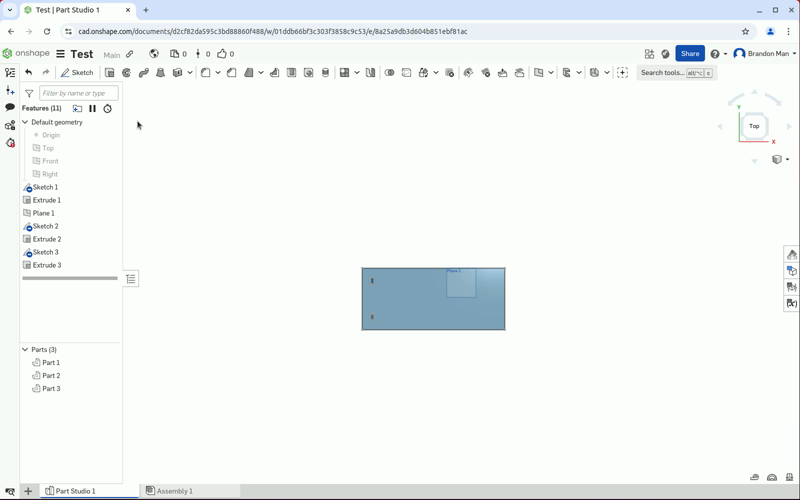
key(up, 3)
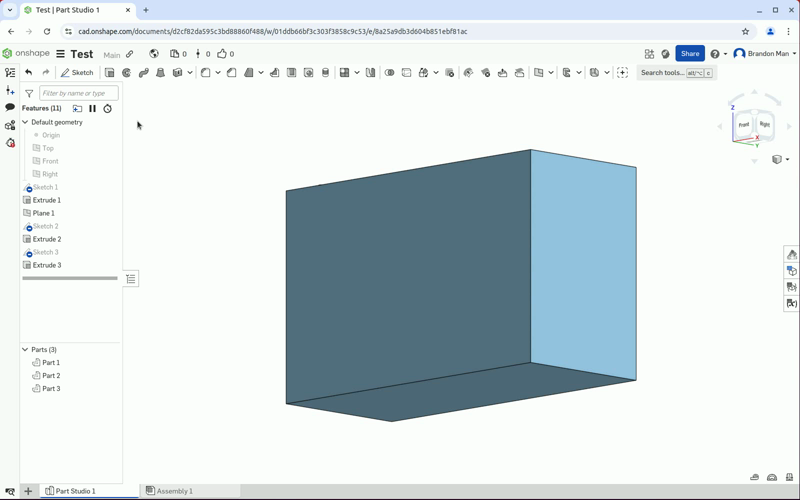
key(left, 3)
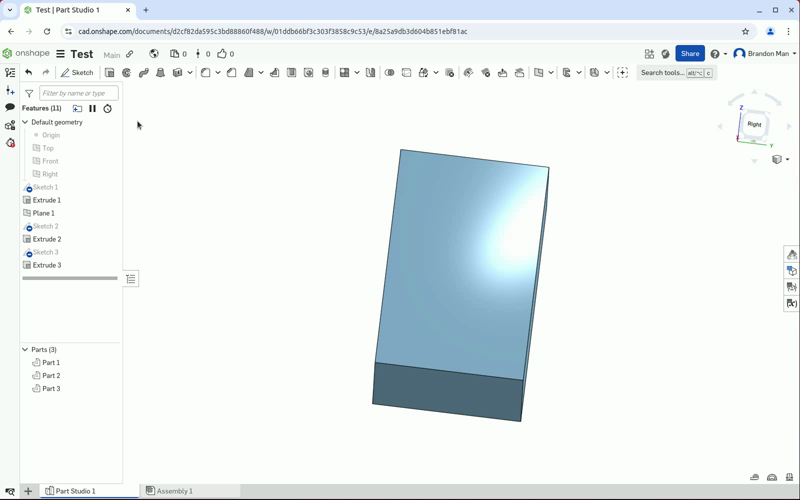
key(right, 3)
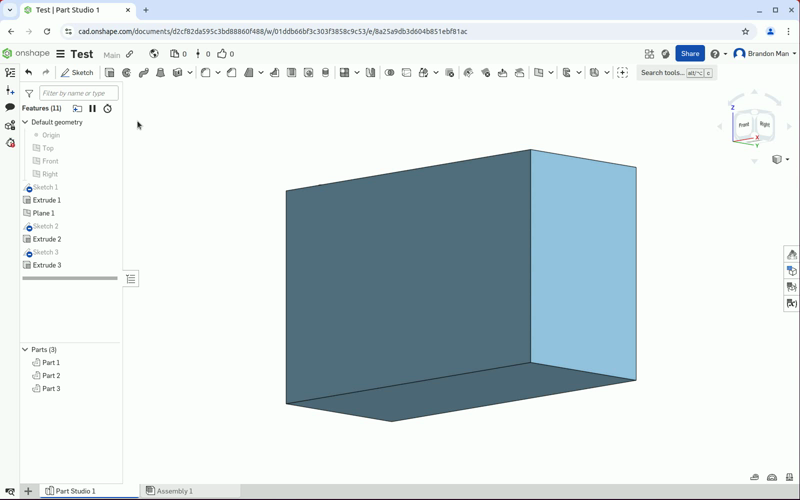
key(down, 3)
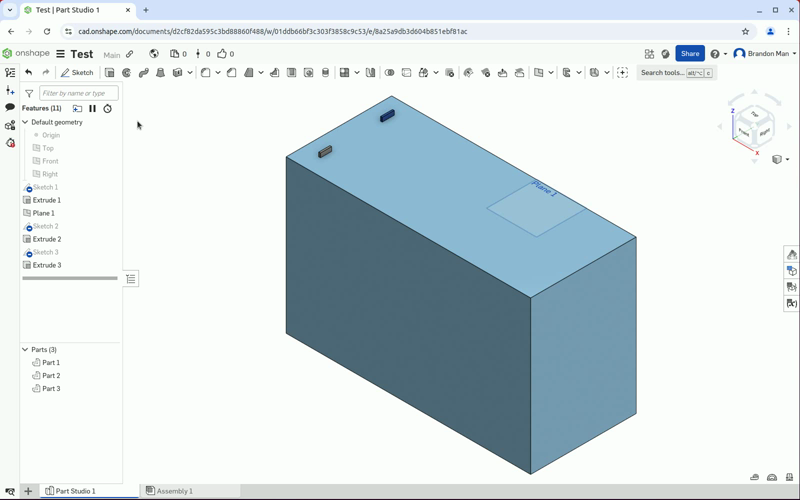
mouse_move(73, 189)
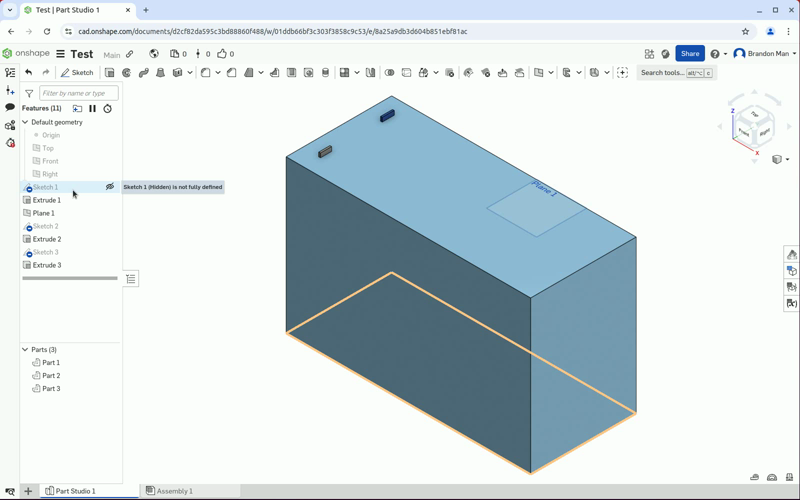
click(73, 189)